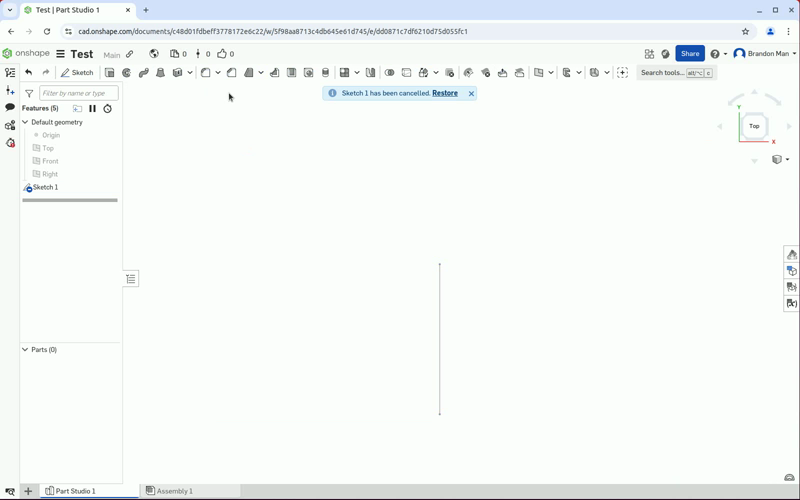
key(shift+h)
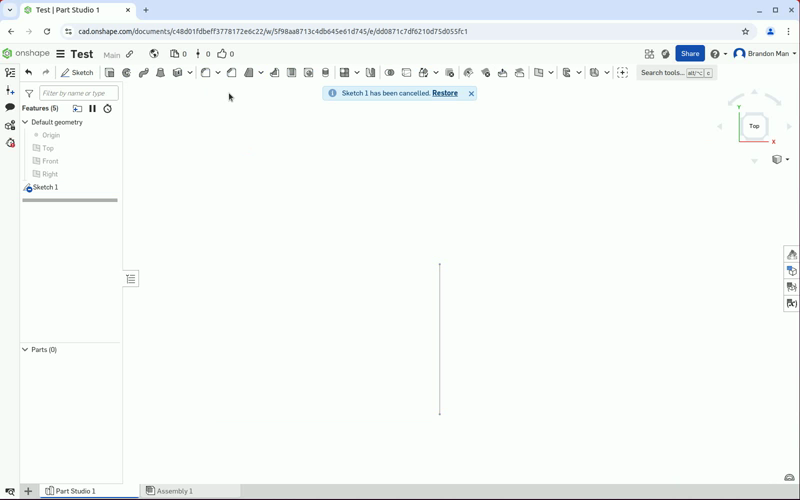
key(shift+s)
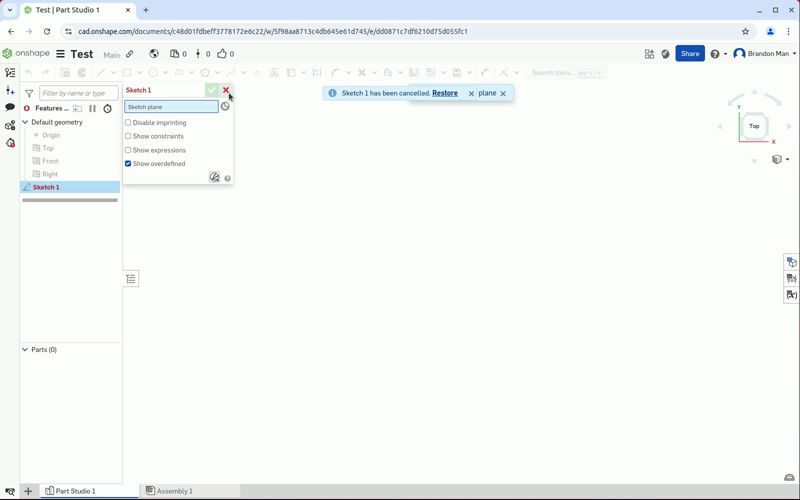
mouse_move(73, 150)
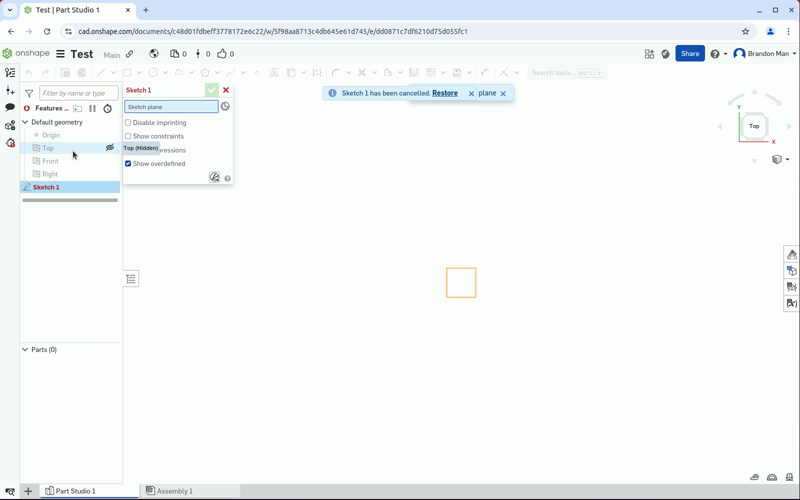
click(73, 150)
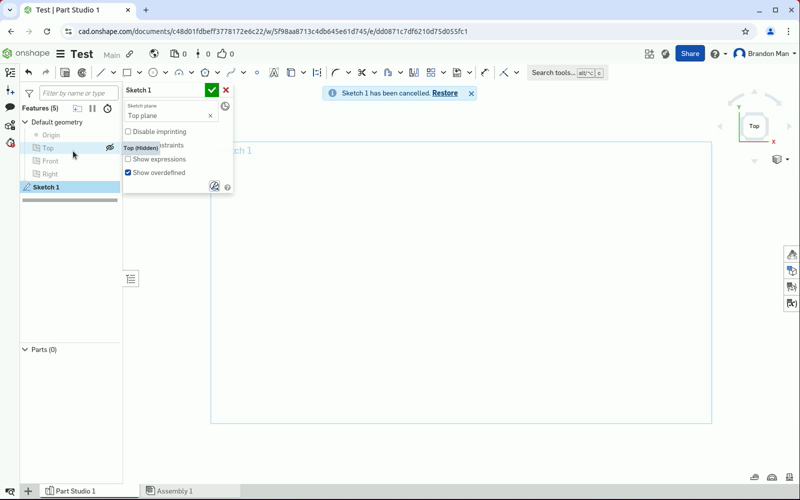
mouse_move(73, 352)
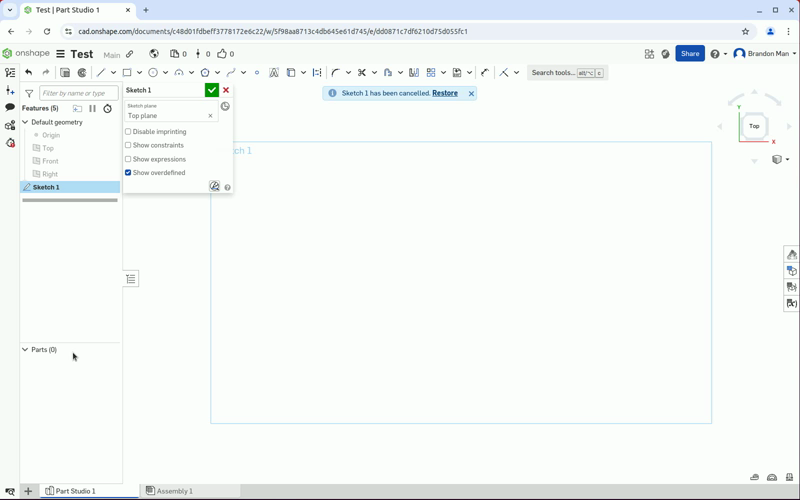
key(y)
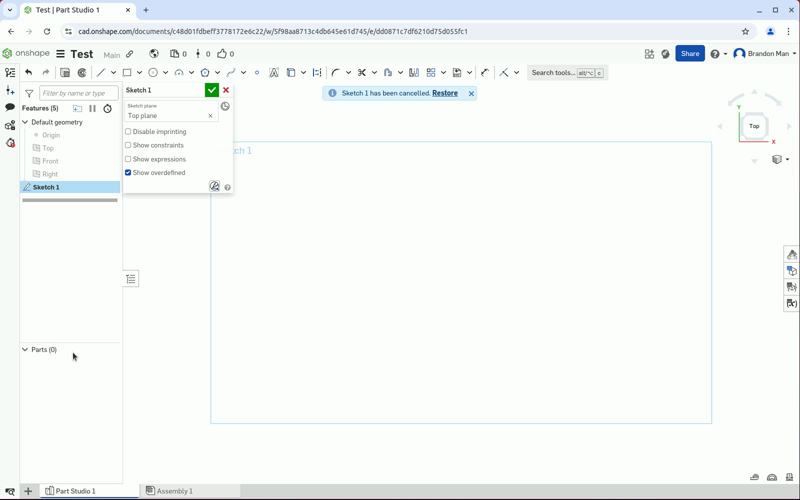
key(c)
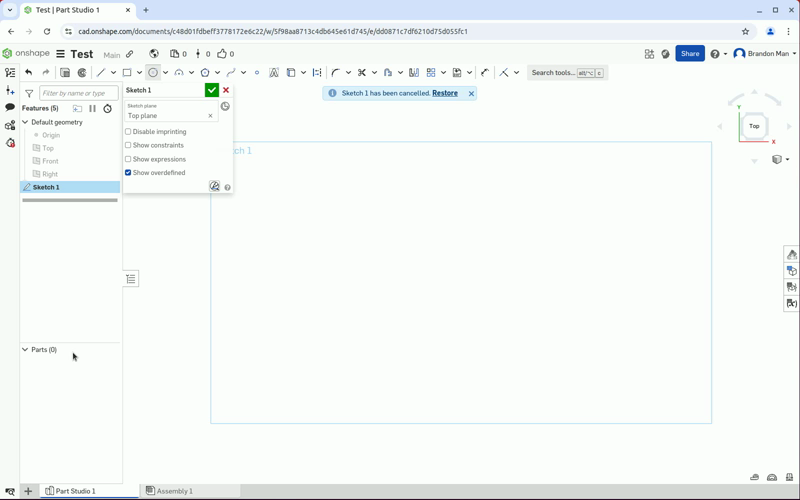
key_down(shift)
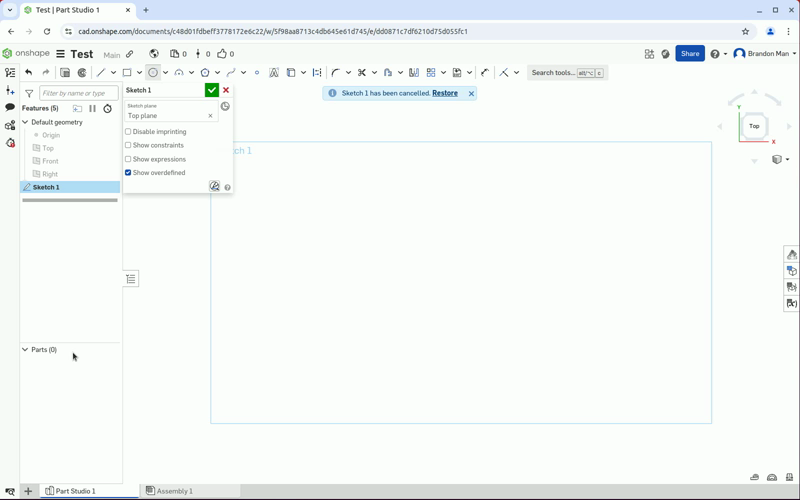
mouse_move(461, 282)
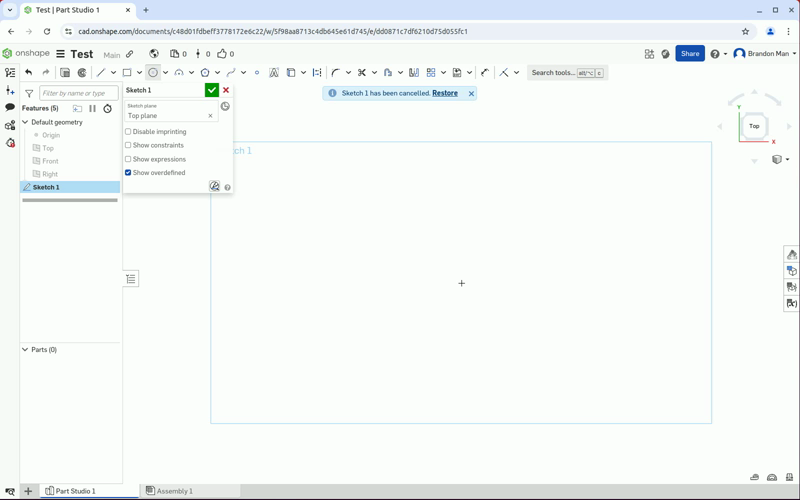
click(461, 282)
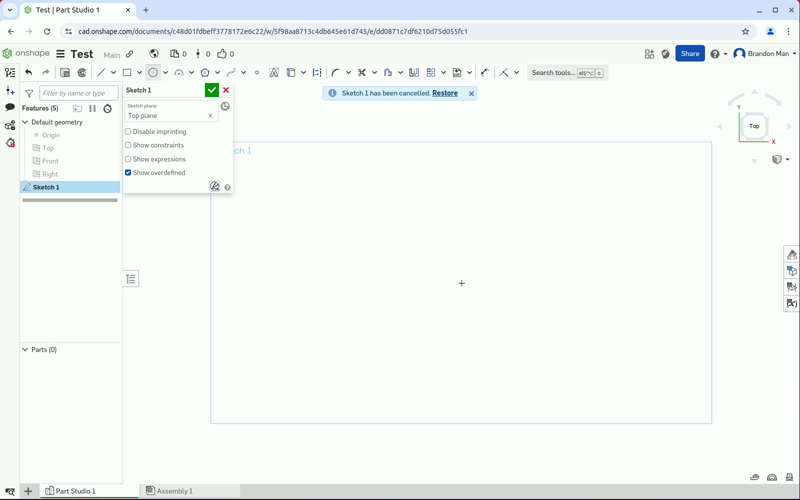
key_up(shift)
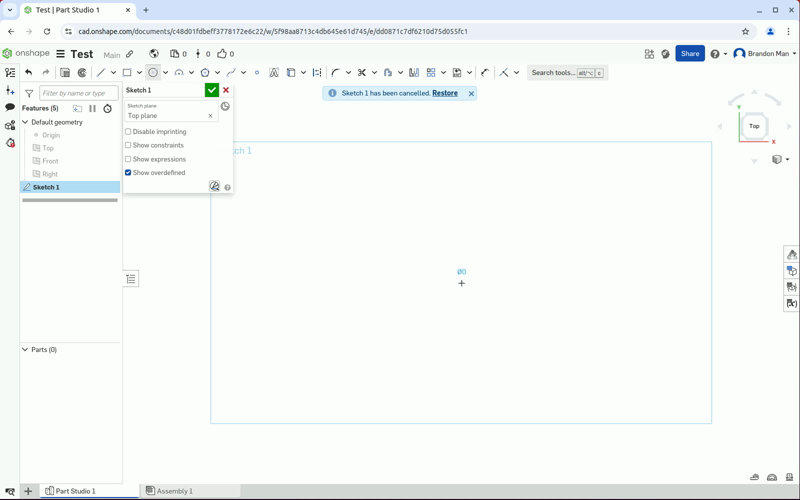
mouse_move(472, 282)
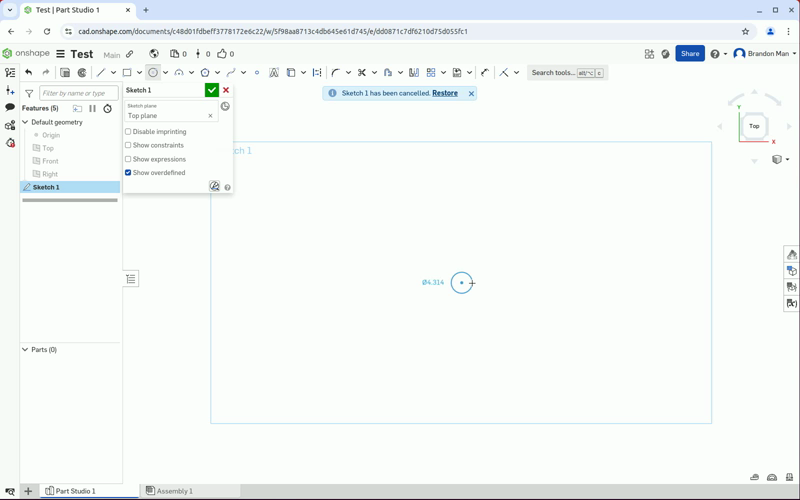
click(472, 282)
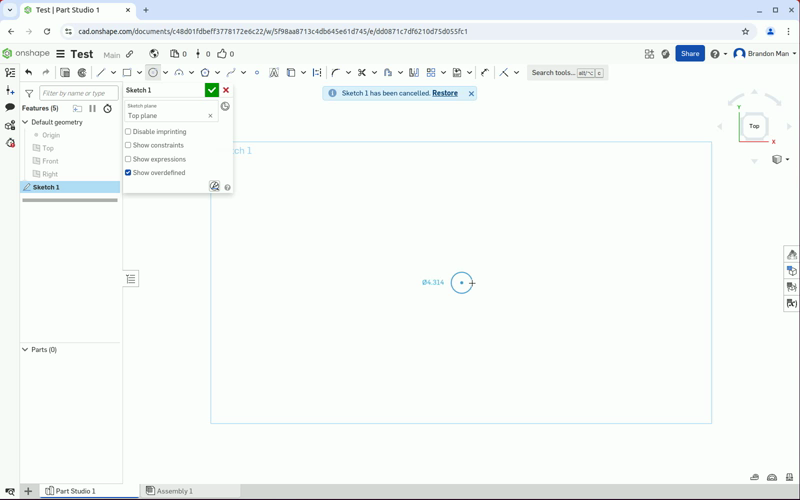
key(esc)
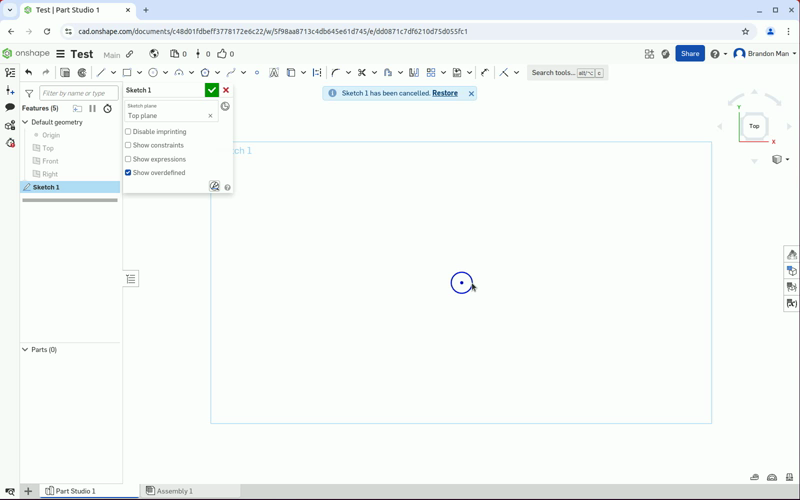
key(c)
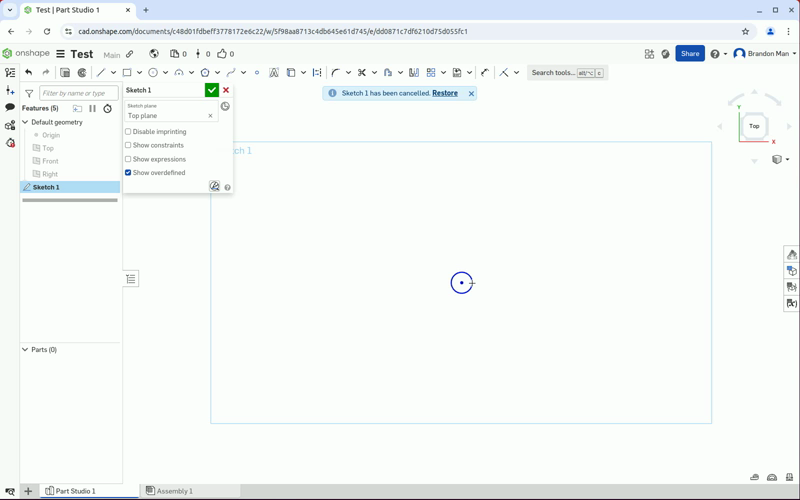
key_down(shift)
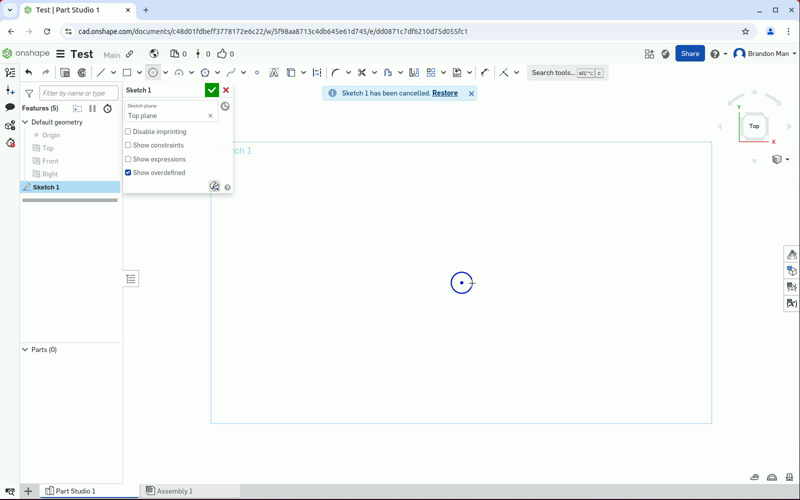
mouse_move(461, 282)
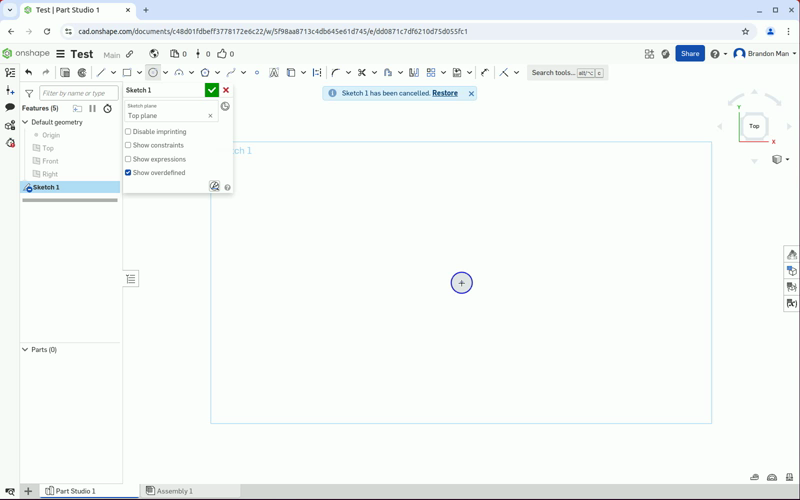
click(461, 282)
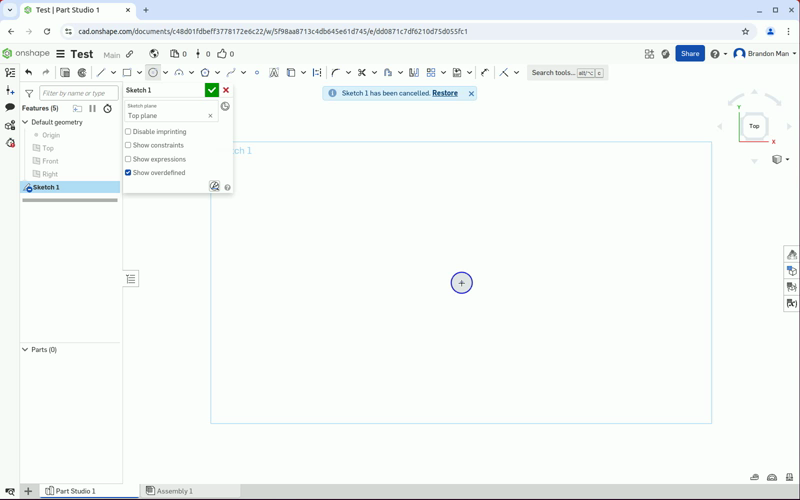
key_up(shift)
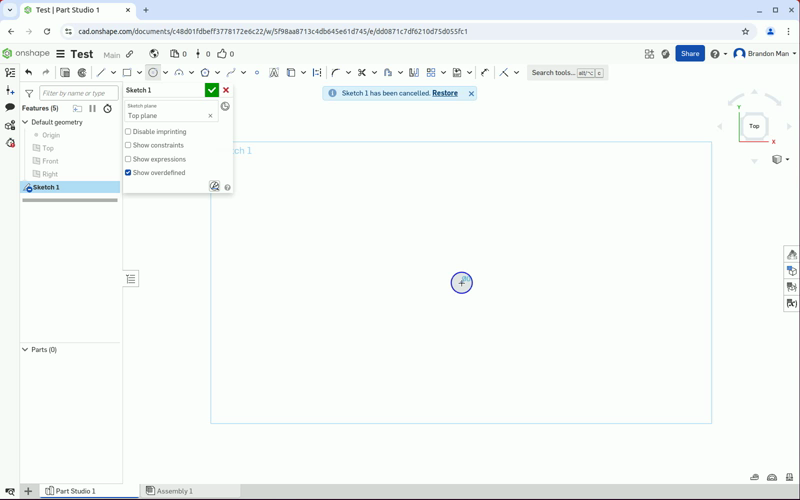
mouse_move(464, 282)
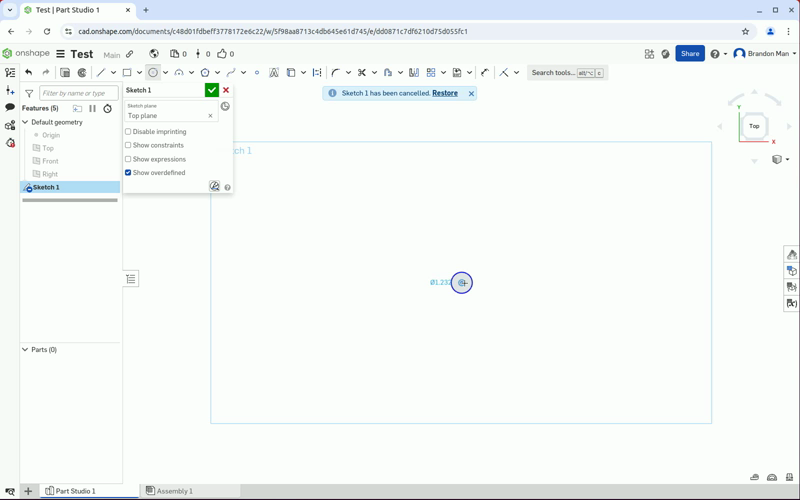
scroll(6)
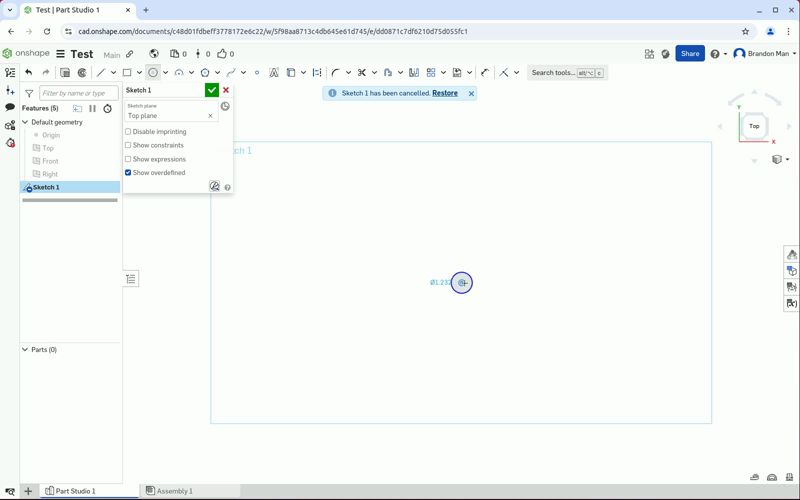
scroll(6)
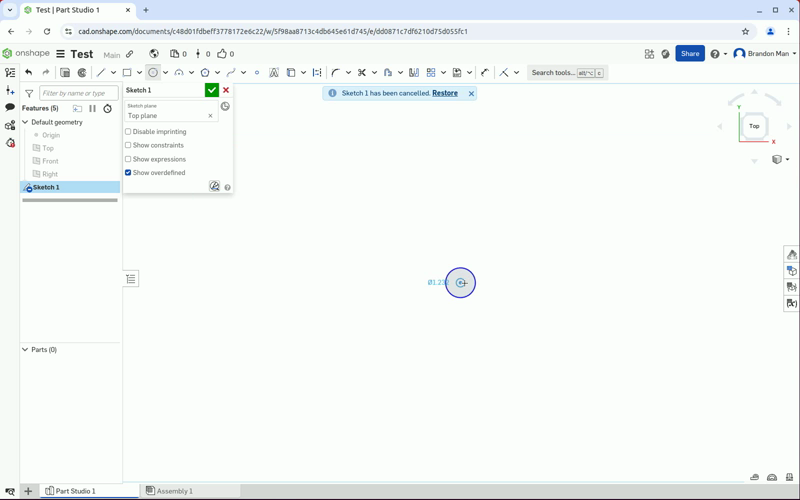
scroll(6)
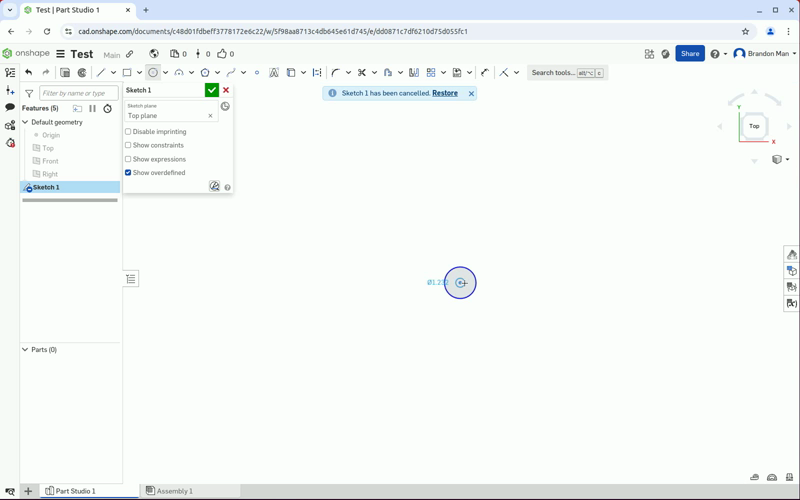
scroll(6)
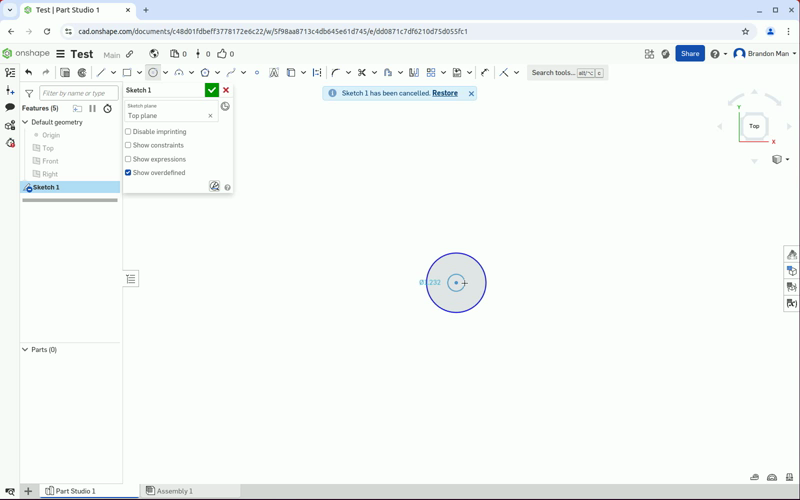
scroll(6)
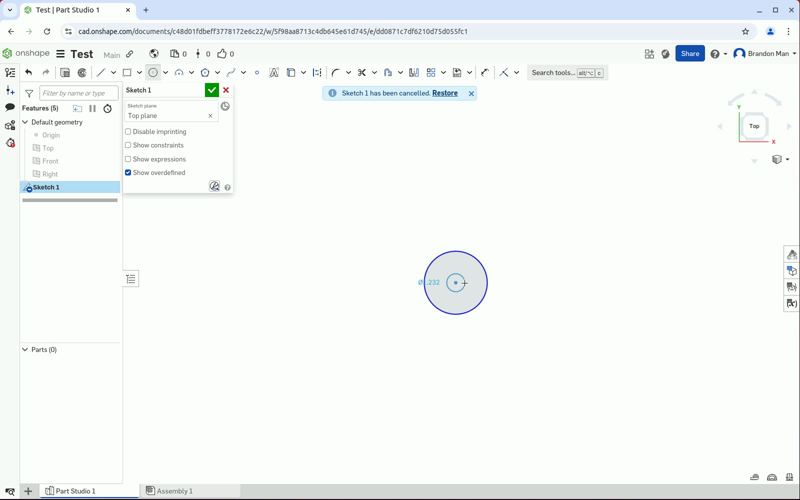
scroll(6)
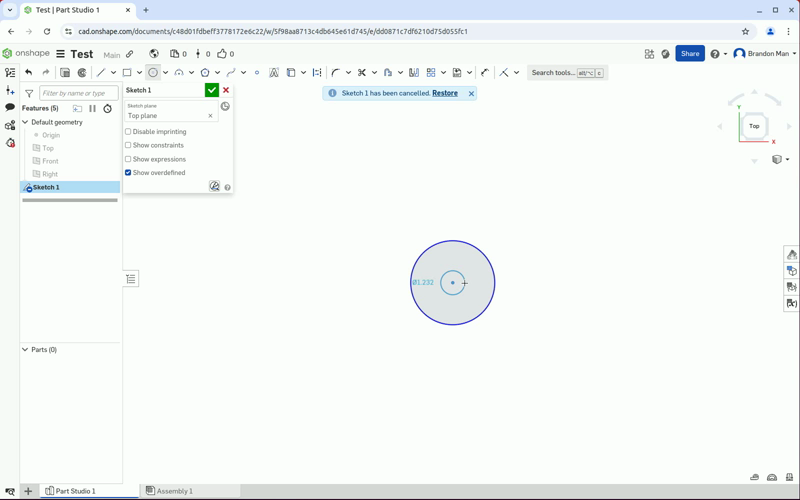
scroll(6)
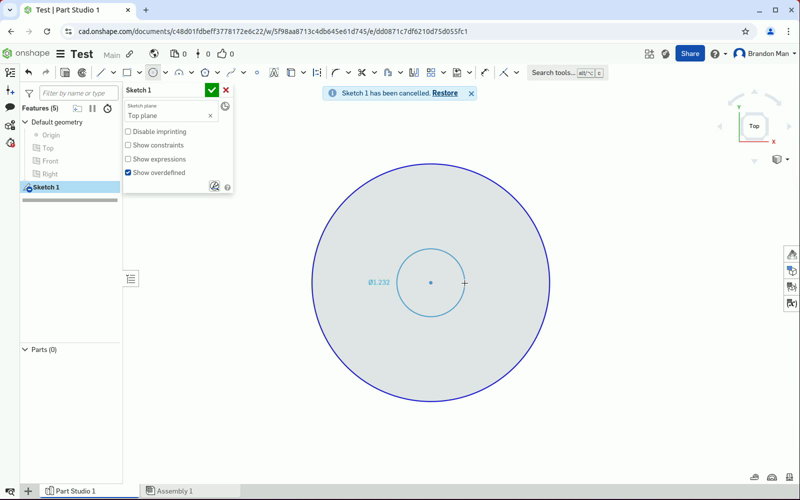
click(464, 282)
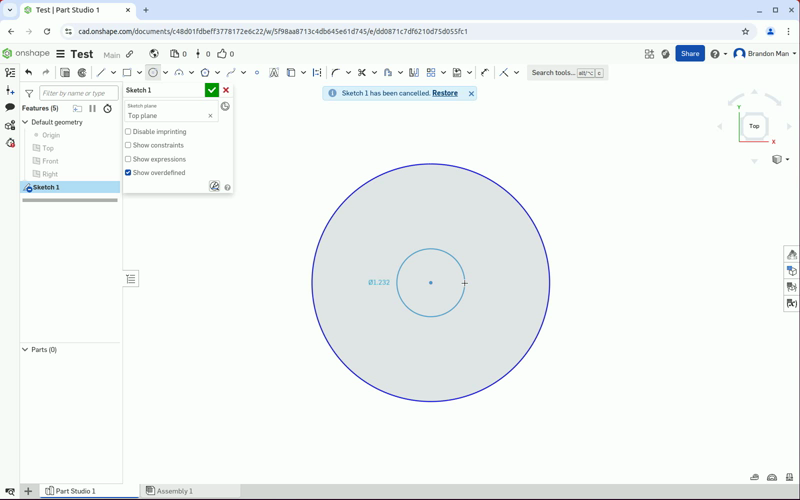
scroll(-6)
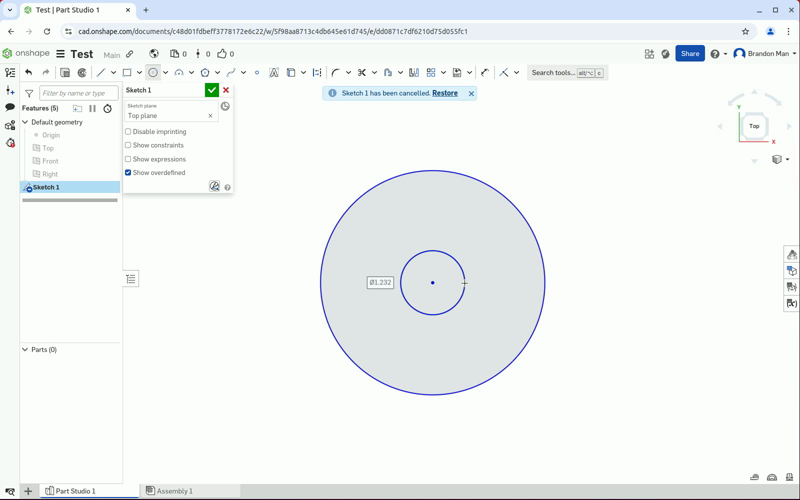
scroll(-6)
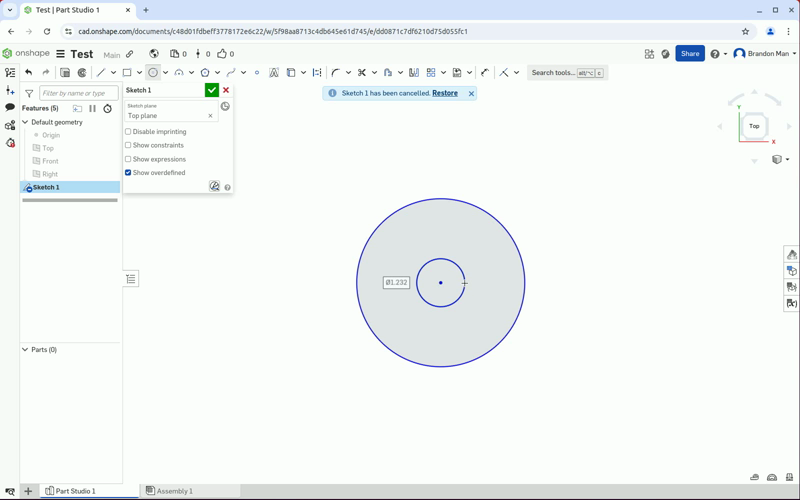
scroll(-6)
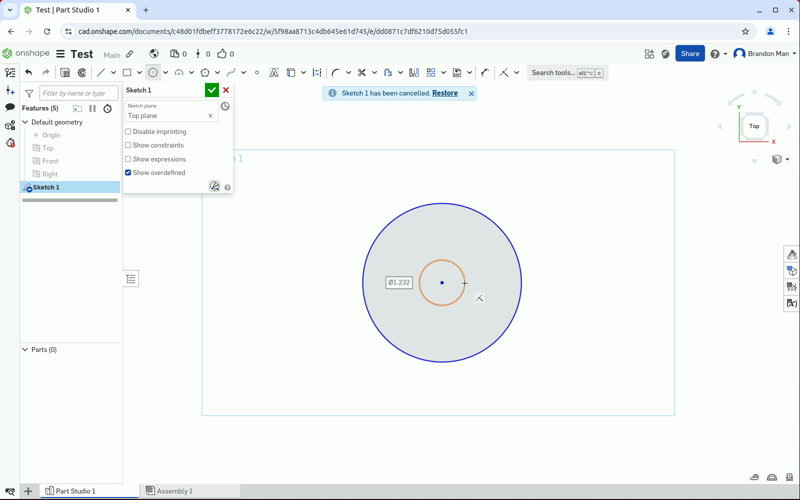
scroll(-6)
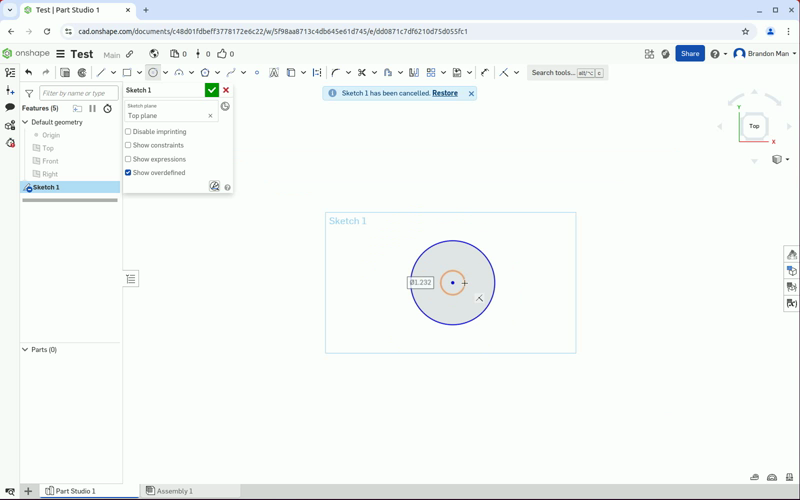
scroll(-6)
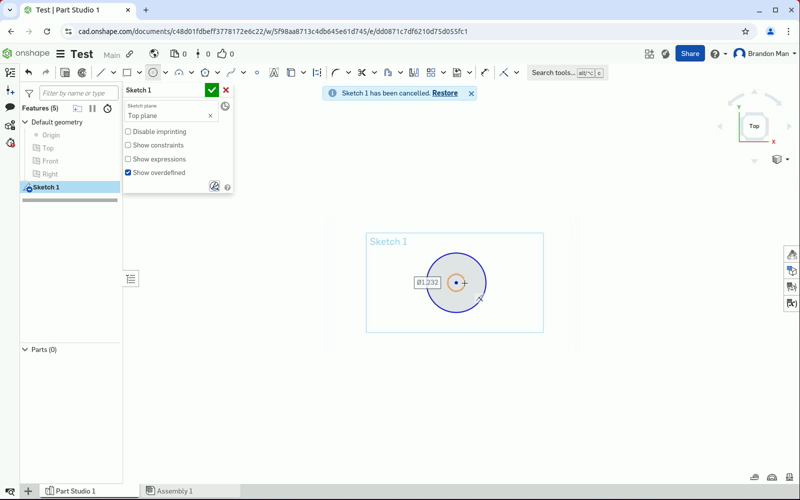
scroll(-6)
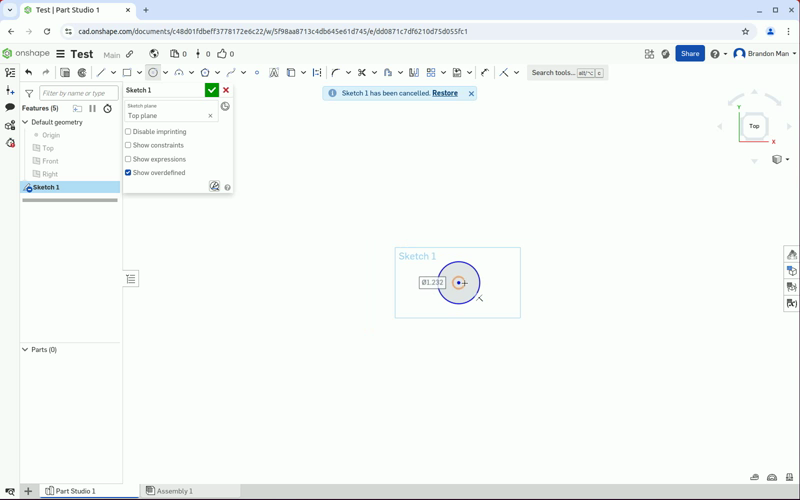
scroll(-6)
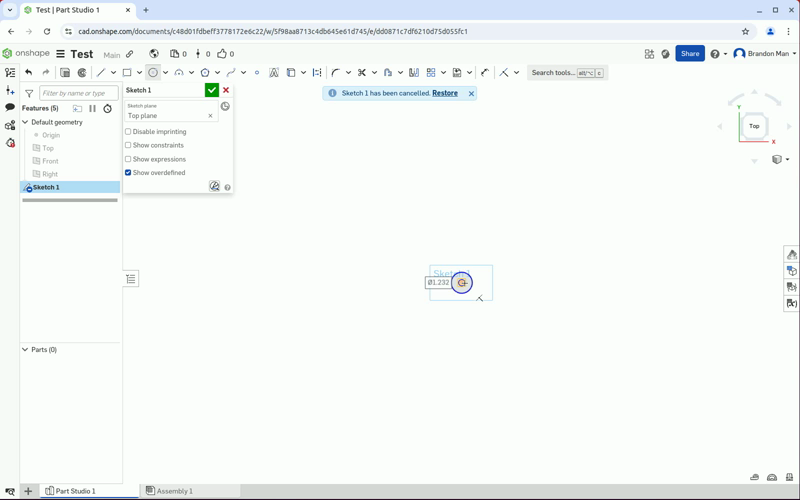
key(esc)
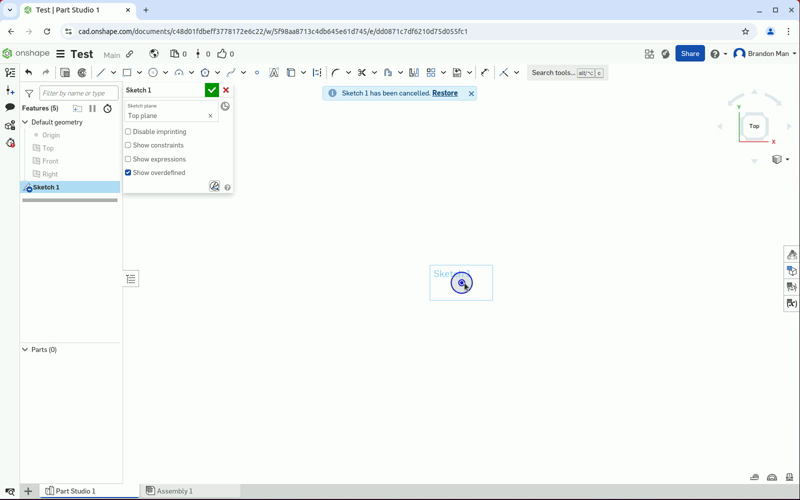
mouse_move(467, 277)
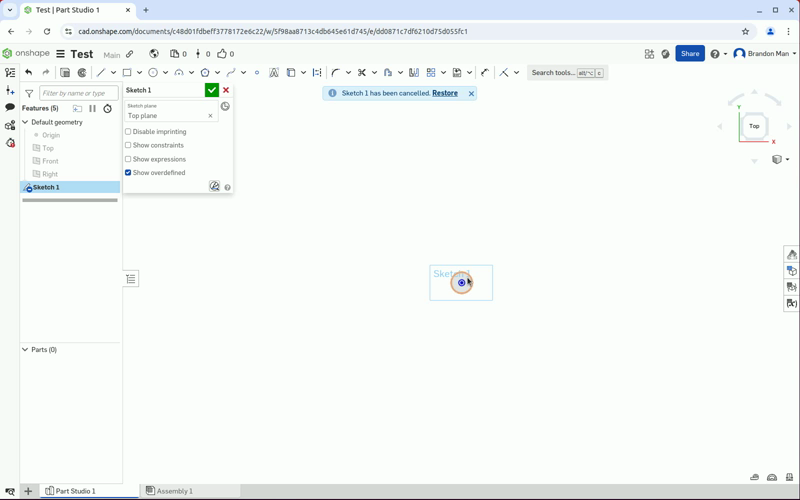
scroll(6)
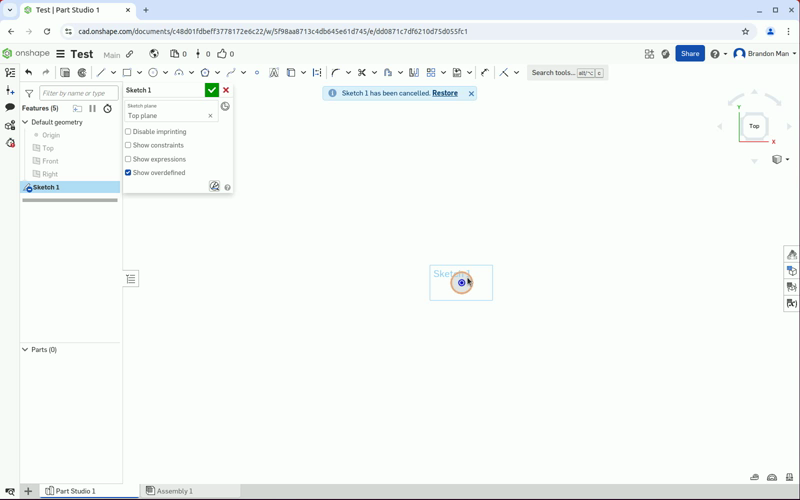
scroll(6)
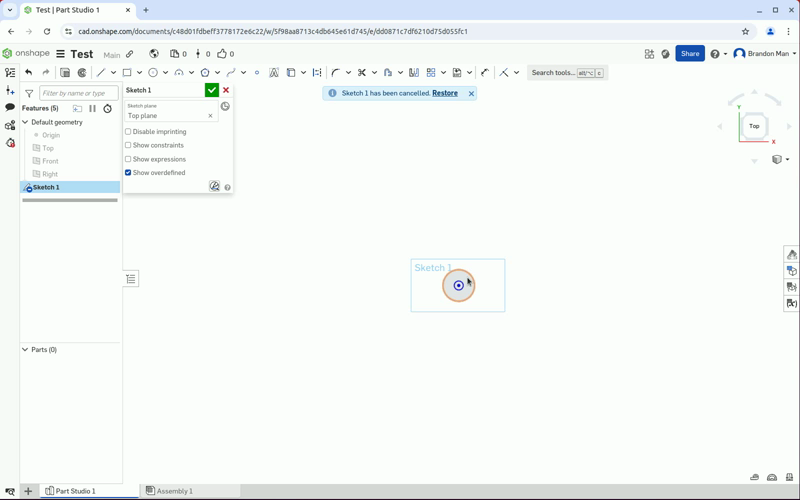
scroll(6)
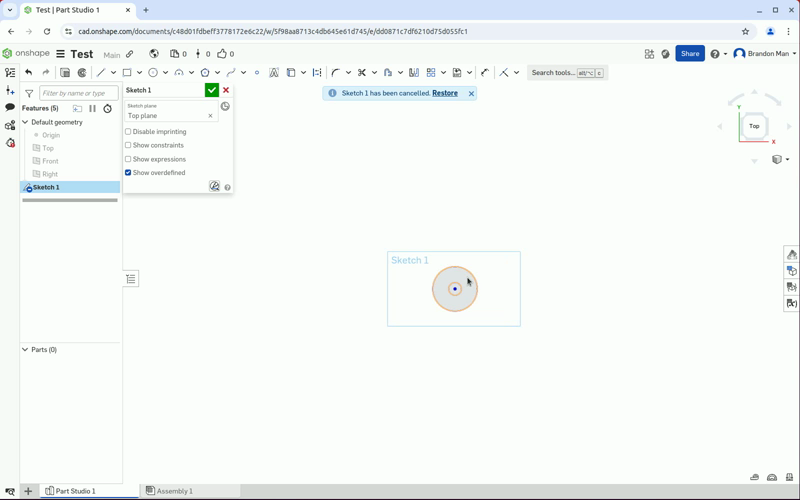
scroll(6)
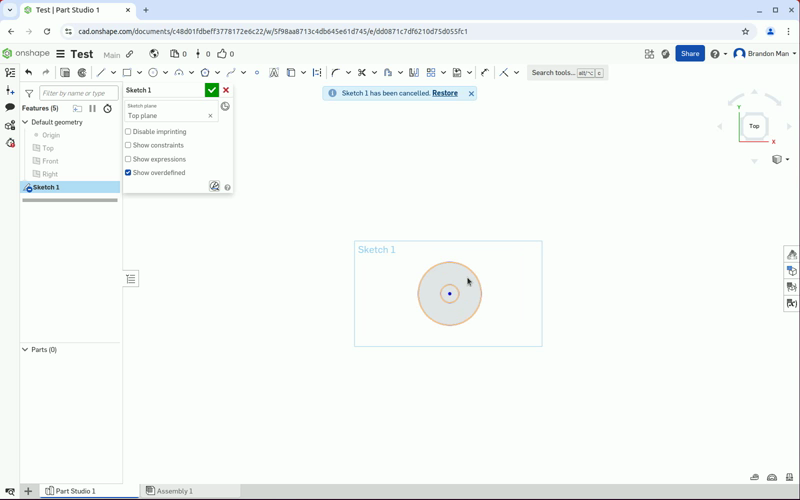
scroll(6)
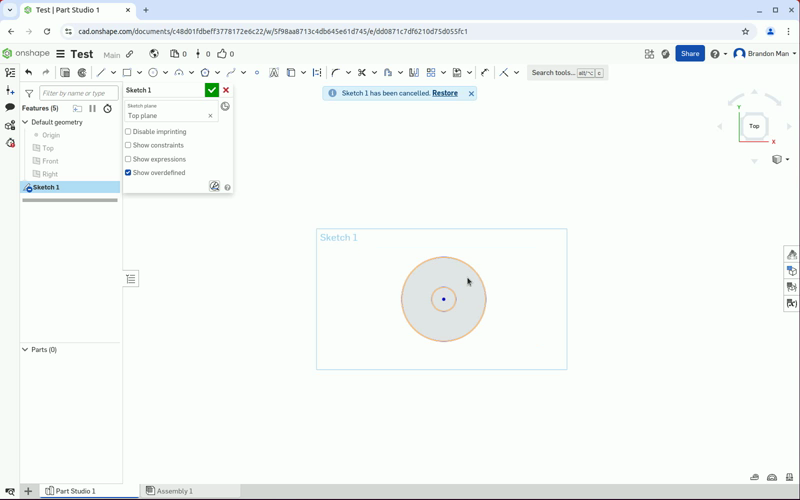
scroll(6)
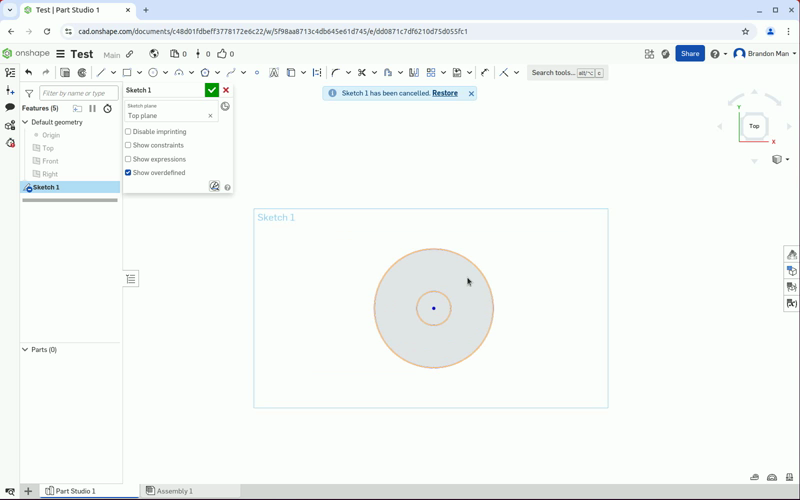
scroll(6)
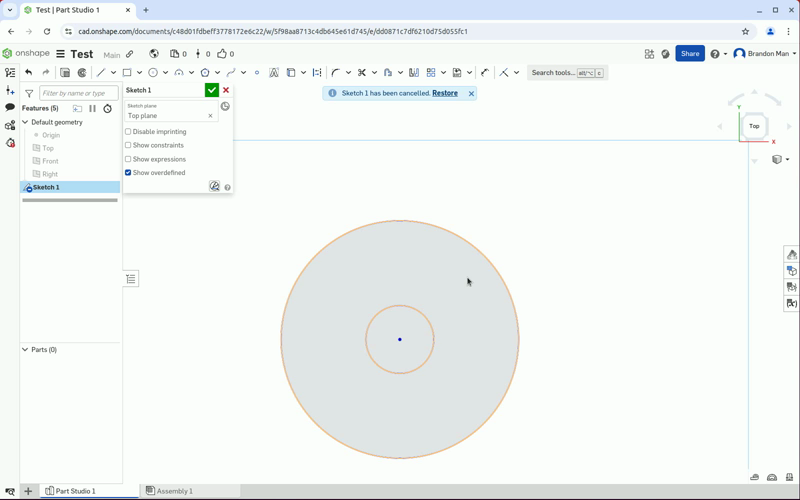
click(467, 277)
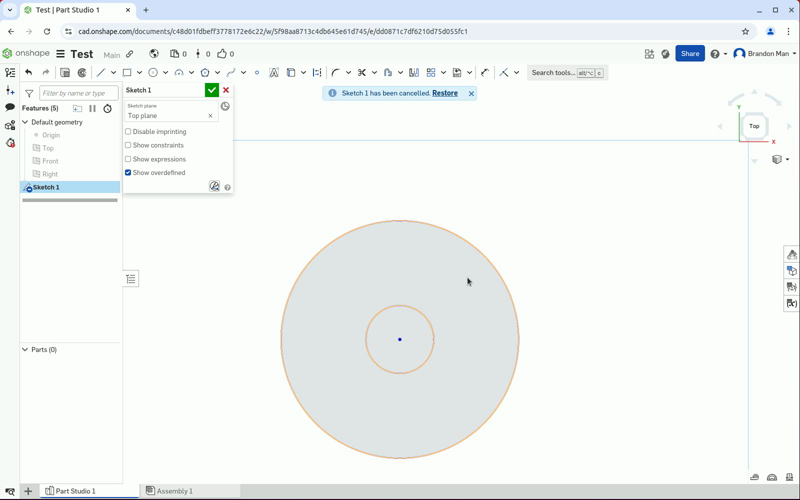
scroll(-6)
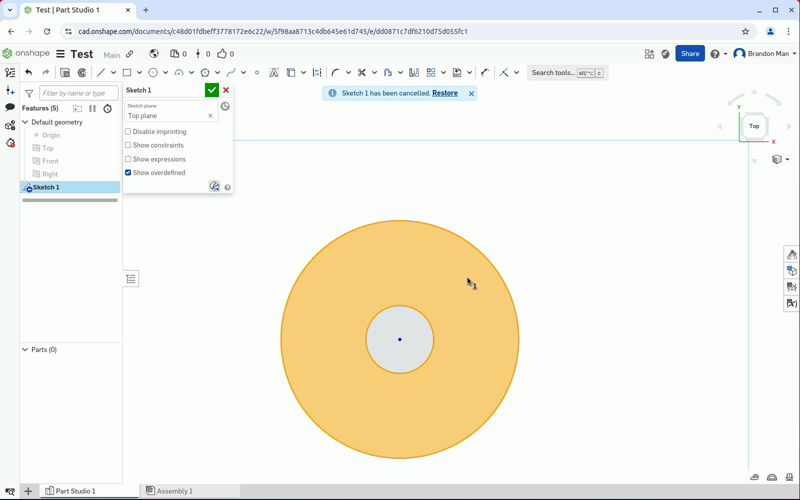
scroll(-6)
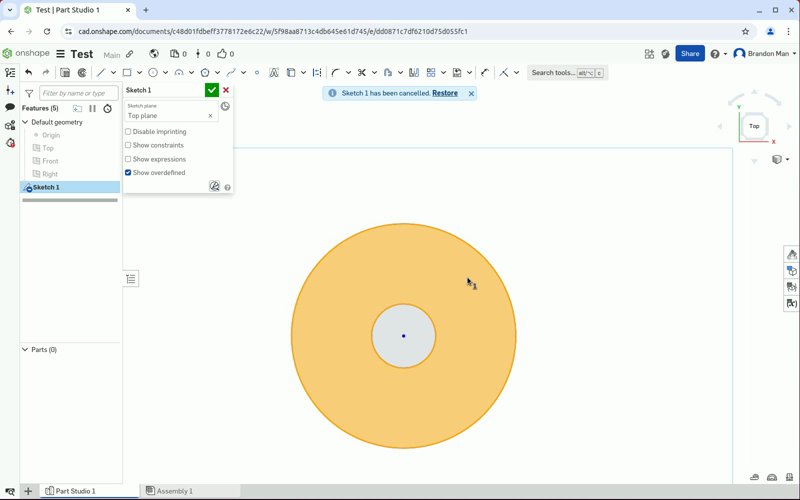
scroll(-6)
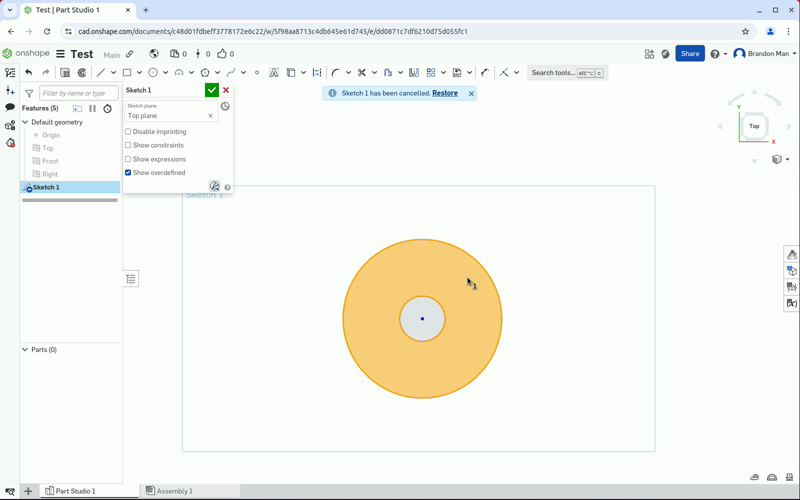
scroll(-6)
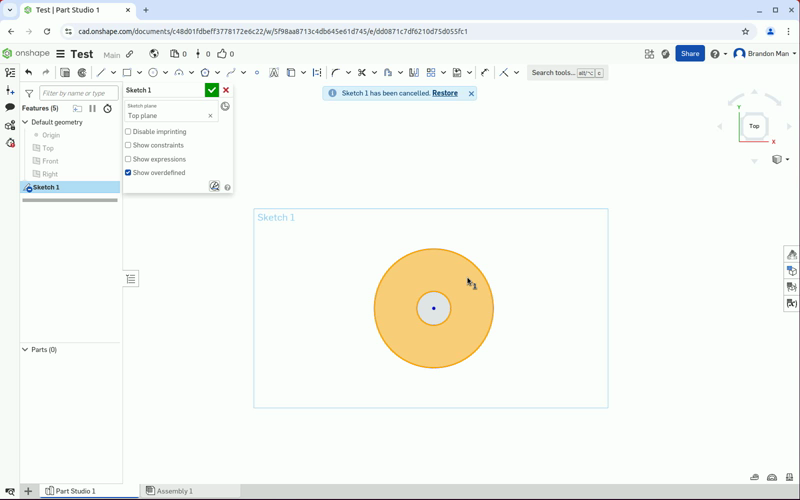
scroll(-6)
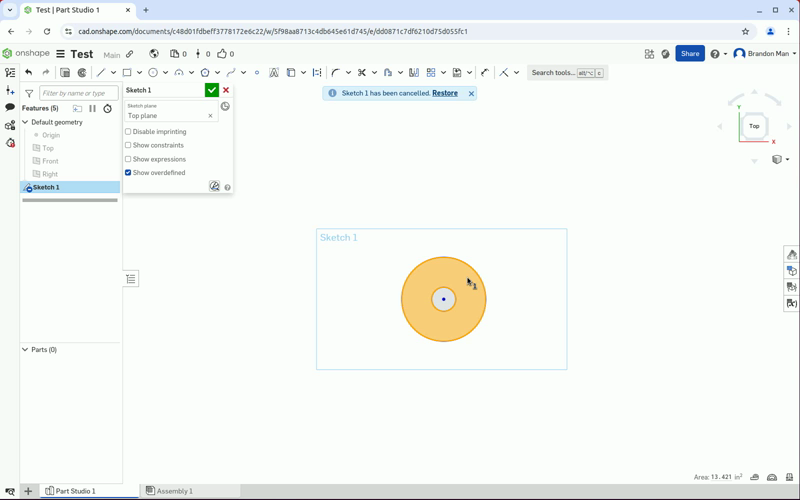
scroll(-6)
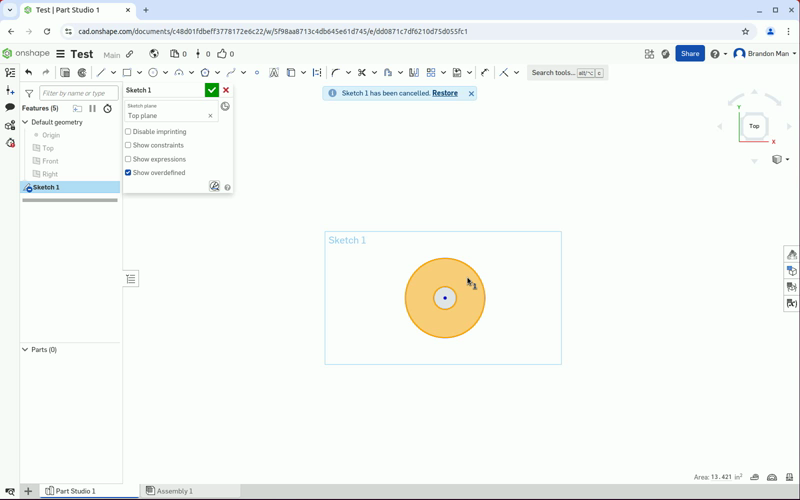
scroll(-6)
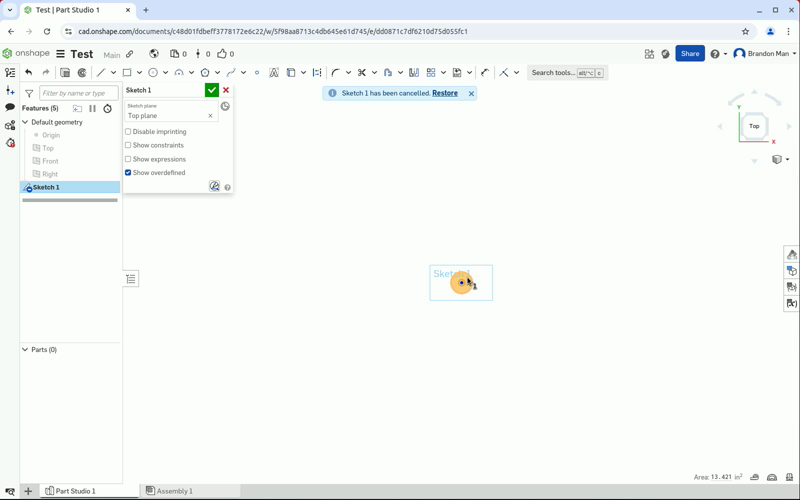
mouse_move(73, 352)
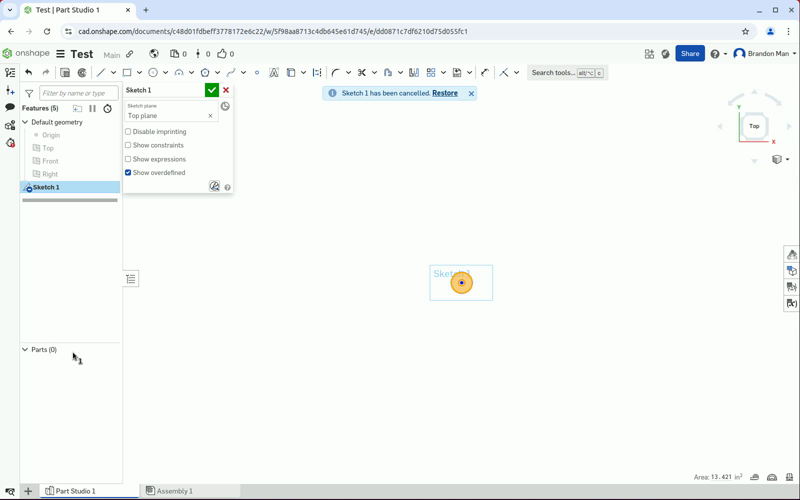
key(shift+y)
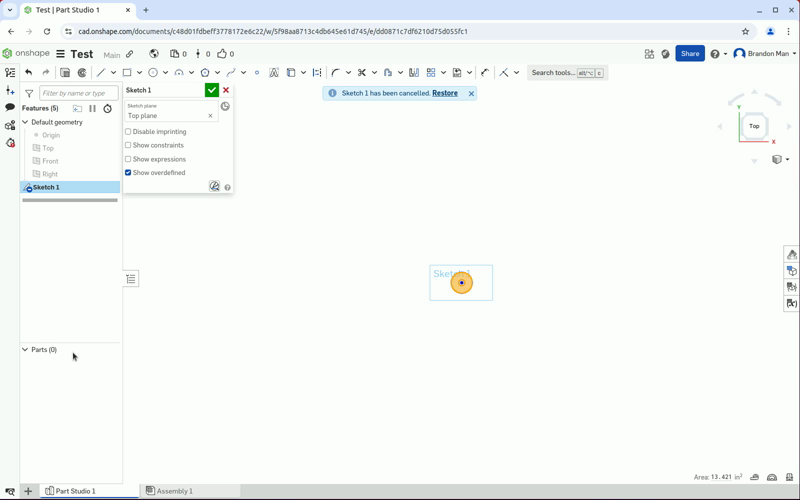
key(shift+e)
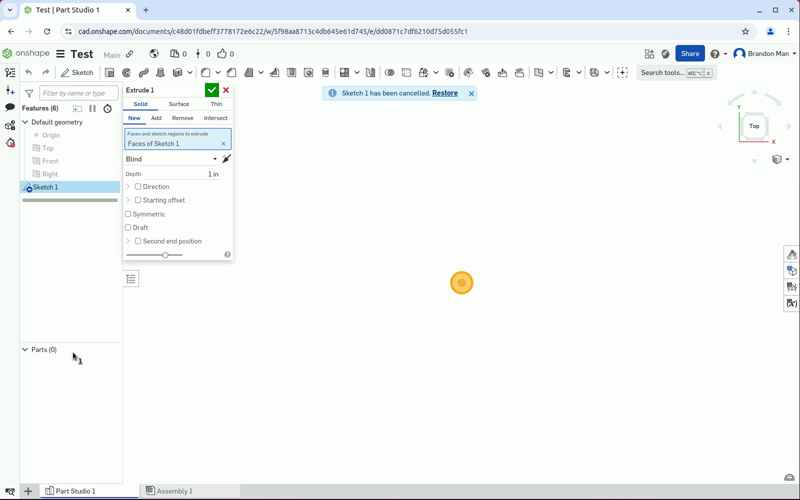
mouse_move(143, 106)
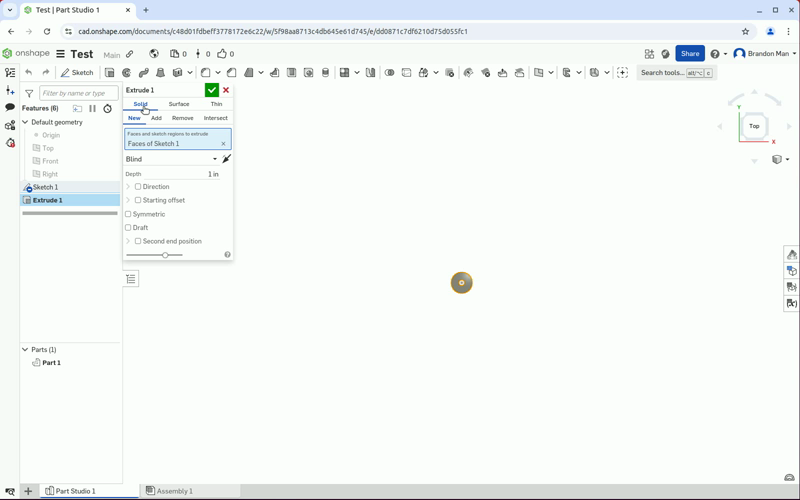
click(143, 106)
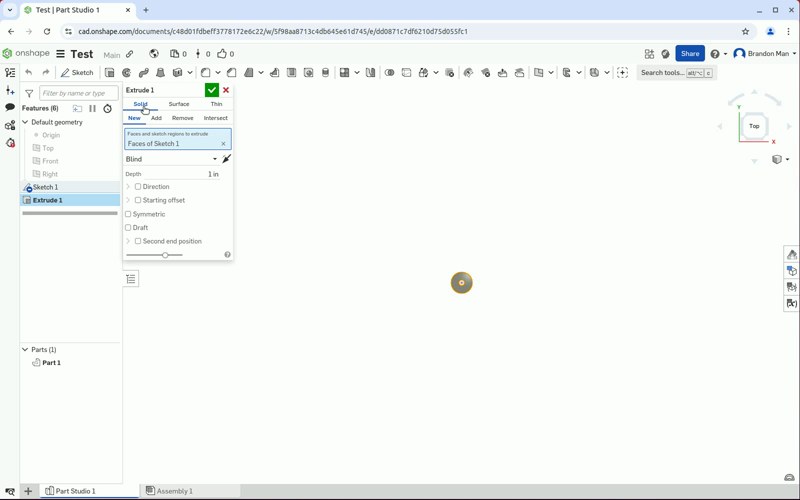
mouse_move(137, 120)
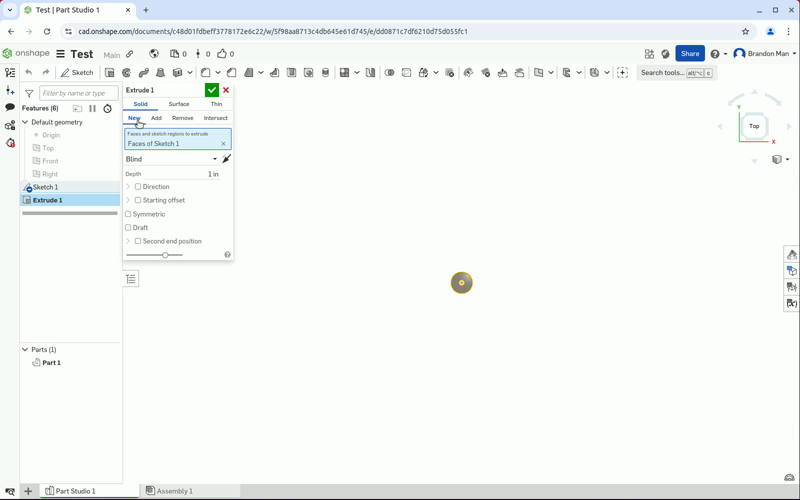
click(137, 120)
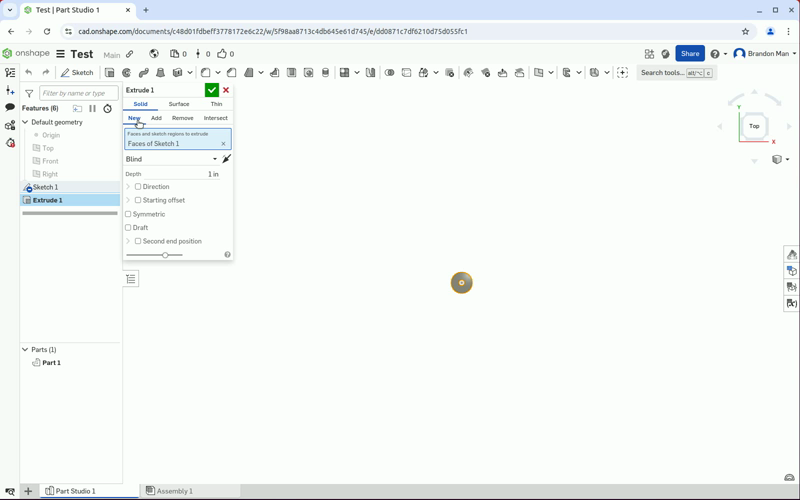
key(tab, 4)
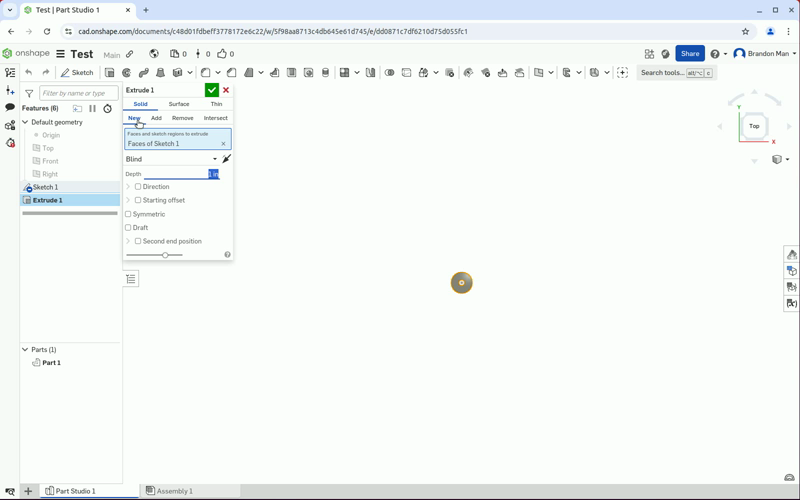
text(1.204)
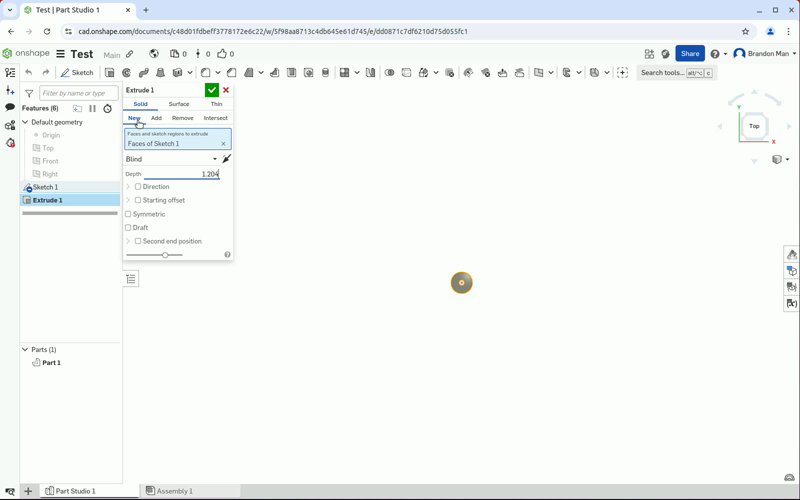
key(enter)
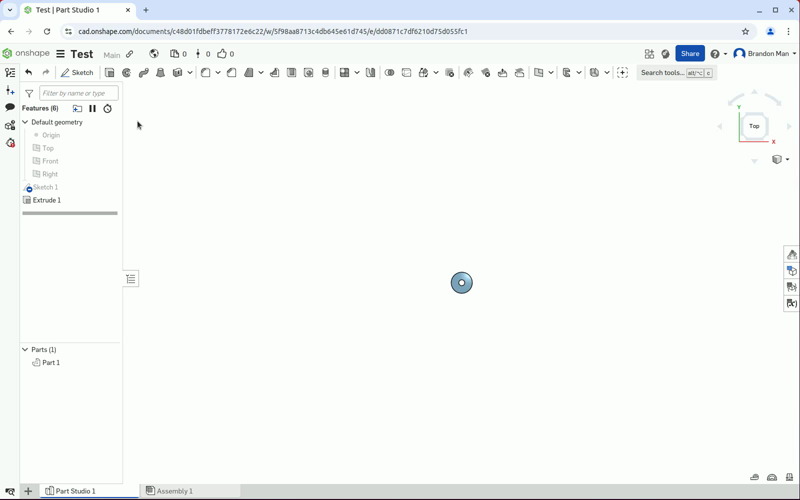
key(shift+h)
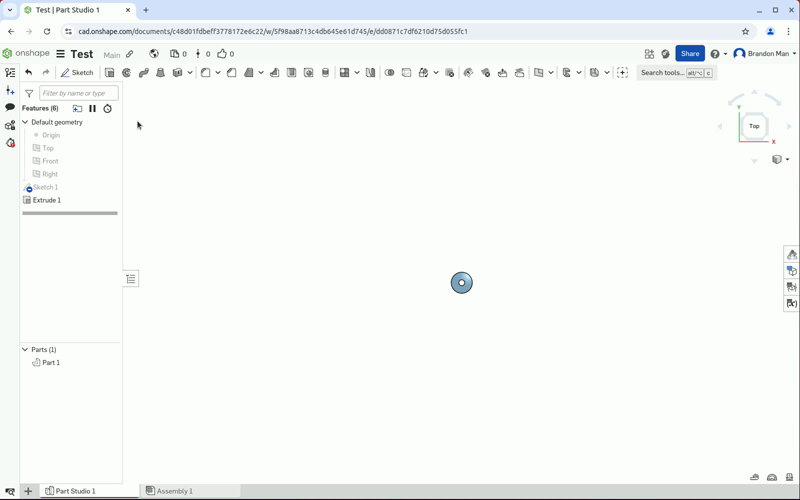
key(shift+h)
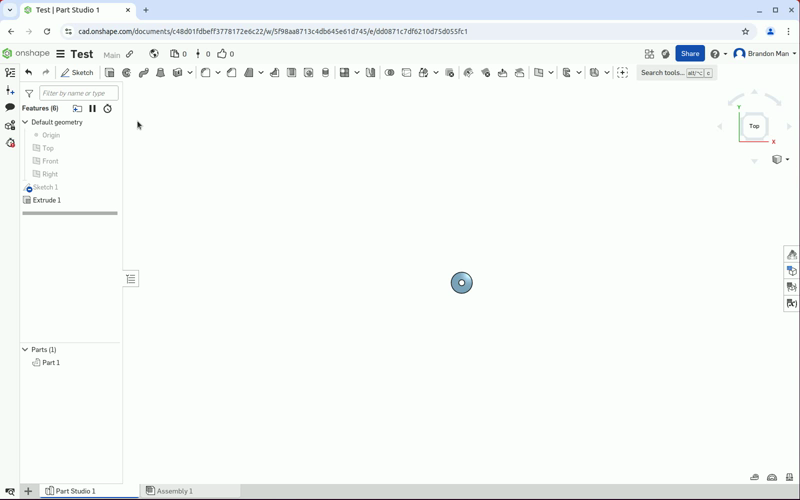
mouse_move(73, 189)
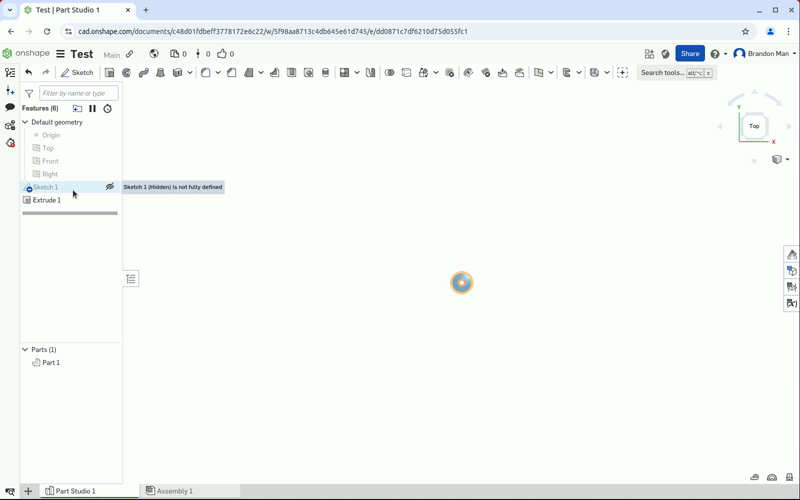
click(73, 189)
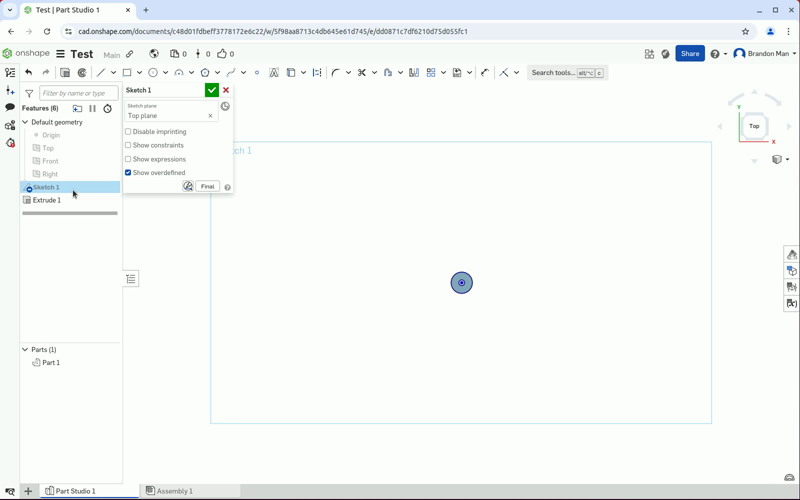
mouse_move(229, 92)
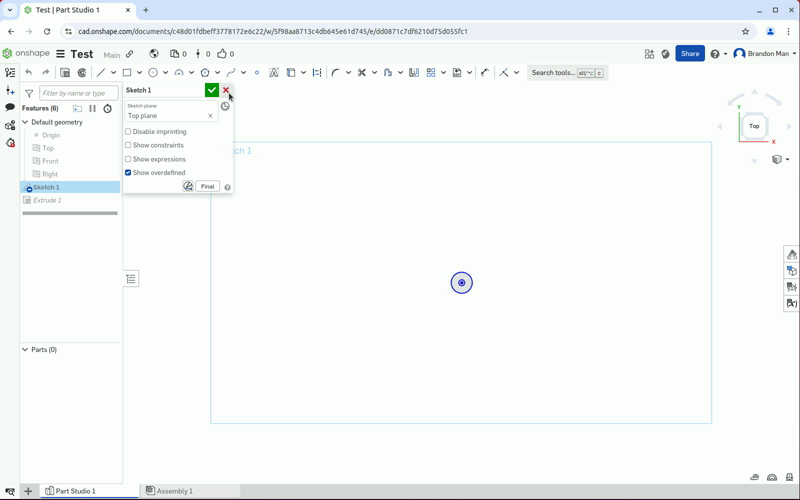
click(229, 92)
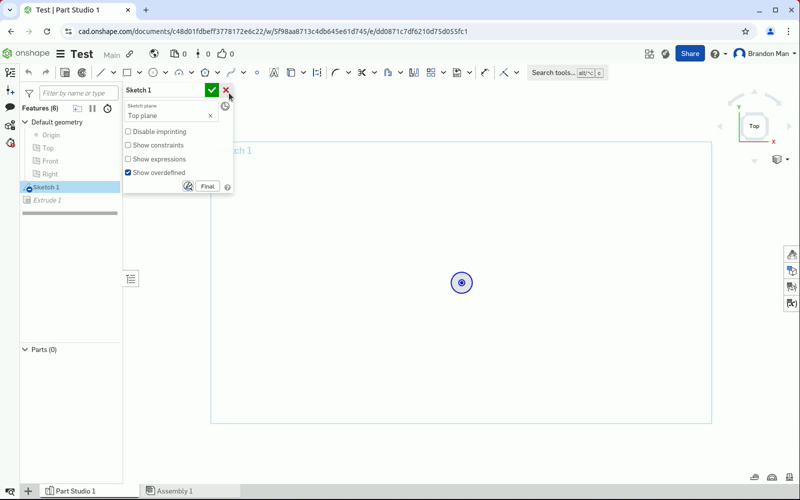
key(shift+s)
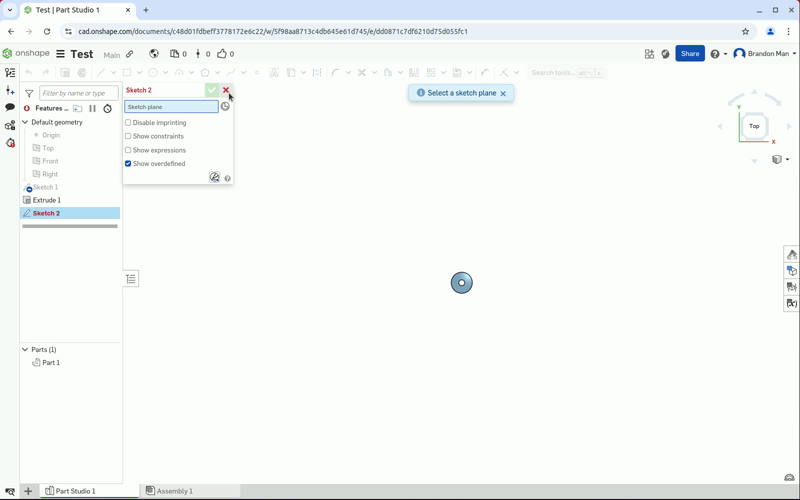
mouse_move(73, 150)
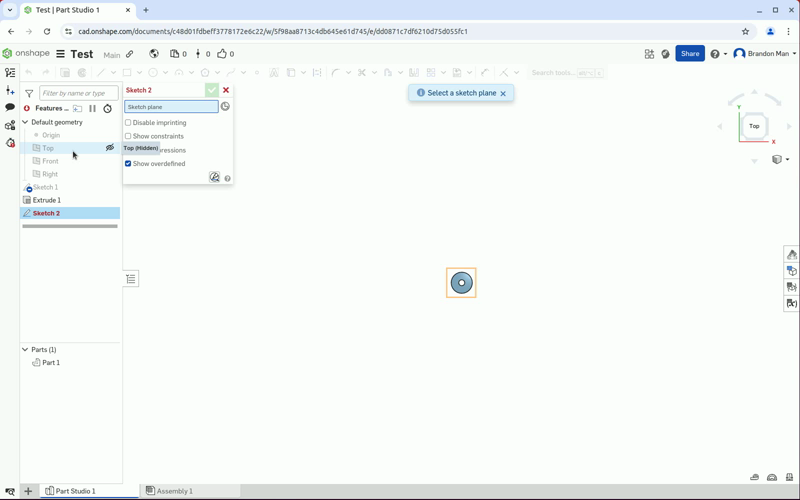
click(73, 150)
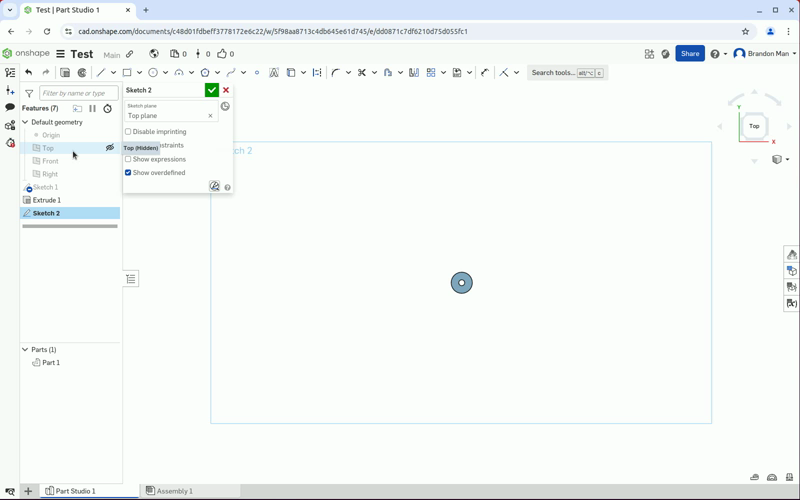
mouse_move(73, 352)
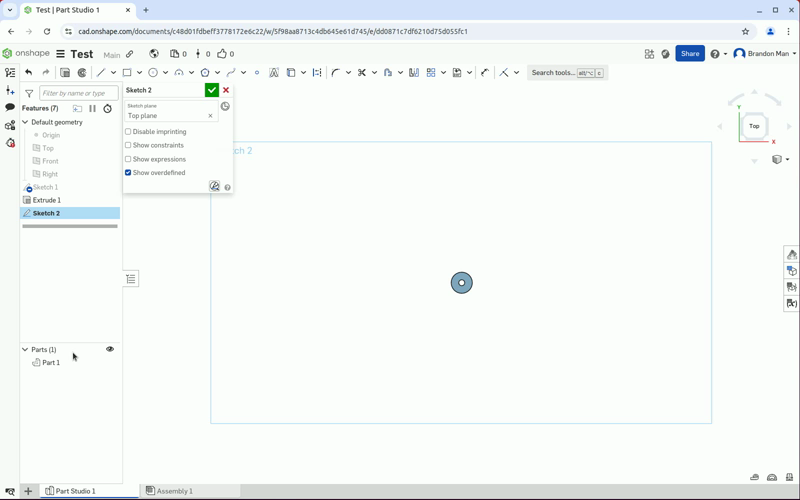
key(y)
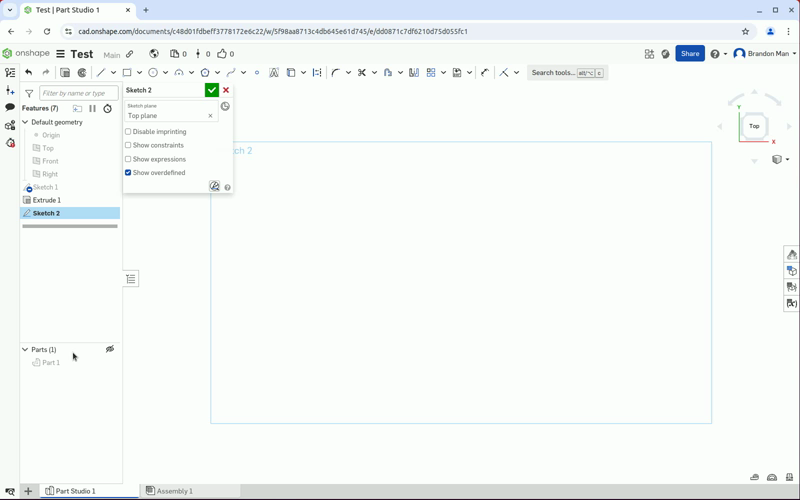
key(c)
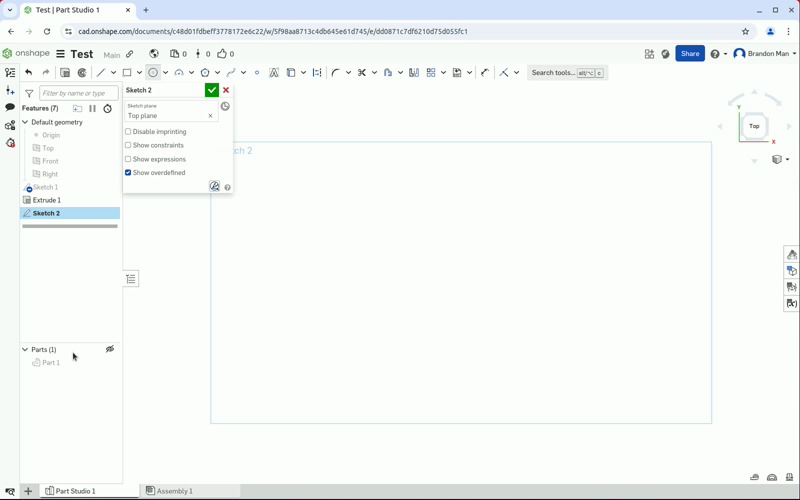
key_down(shift)
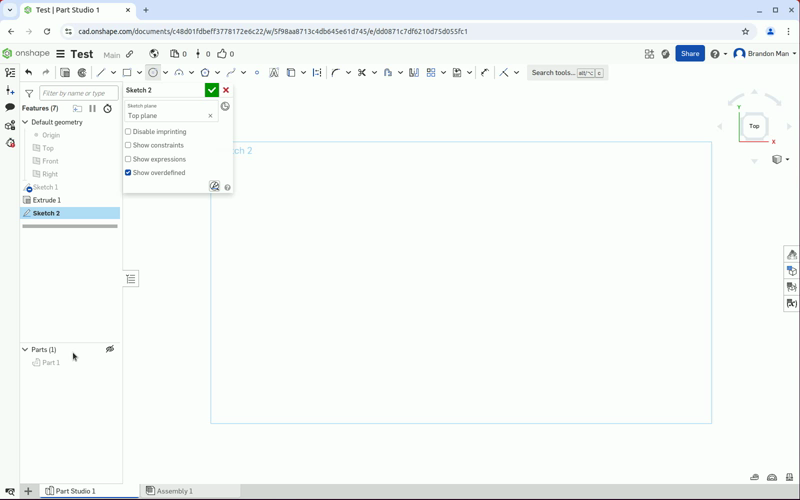
mouse_move(460, 282)
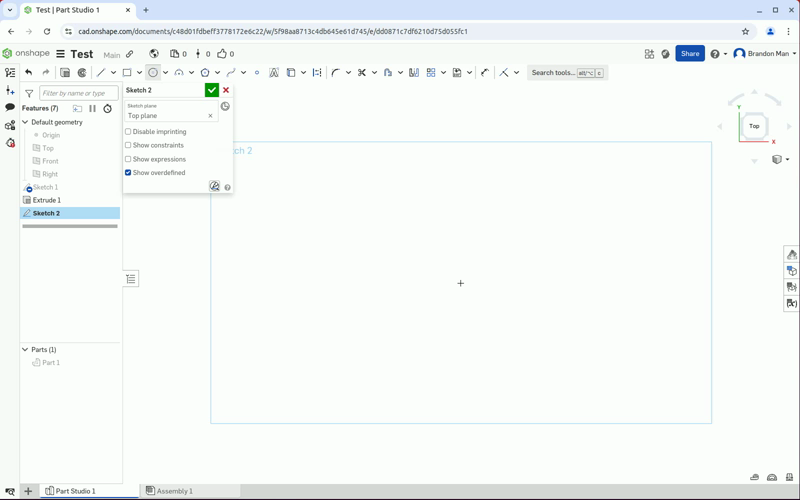
click(460, 282)
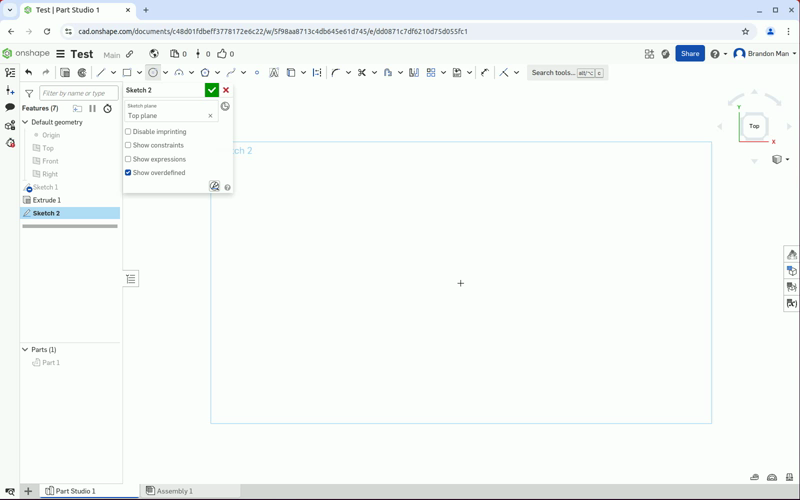
key_up(shift)
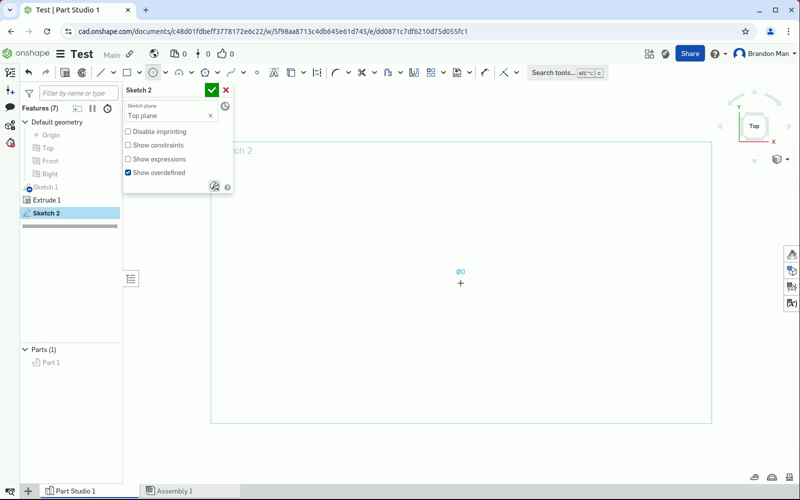
mouse_move(482, 282)
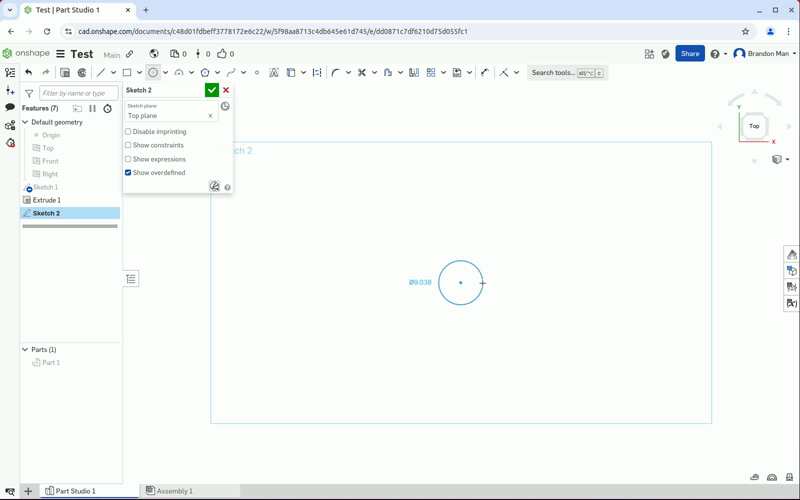
click(482, 282)
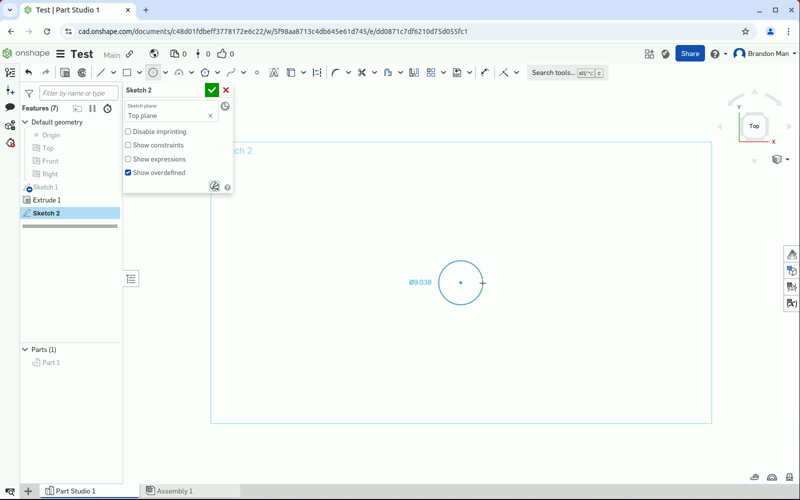
key(esc)
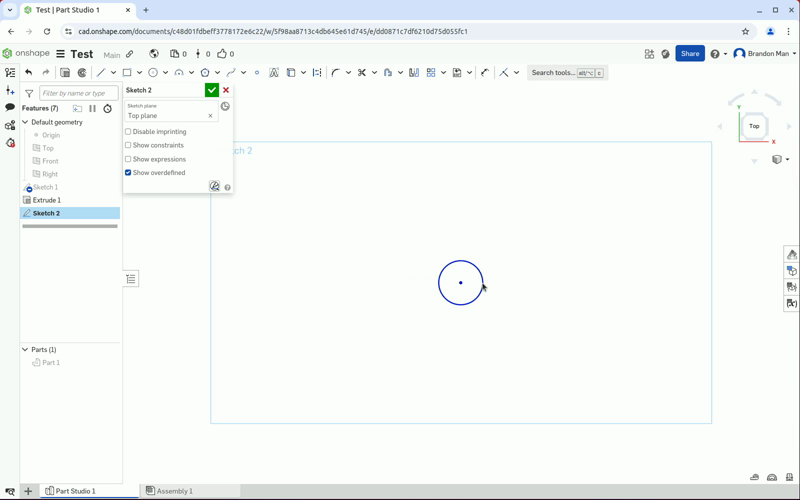
key(c)
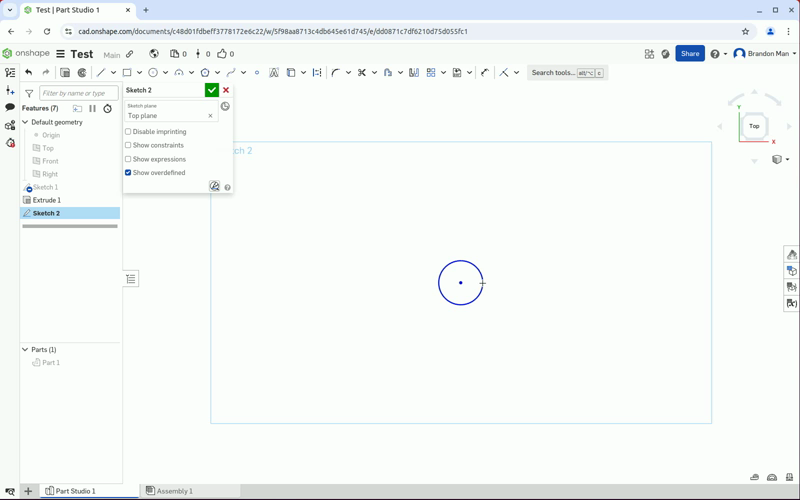
key_down(shift)
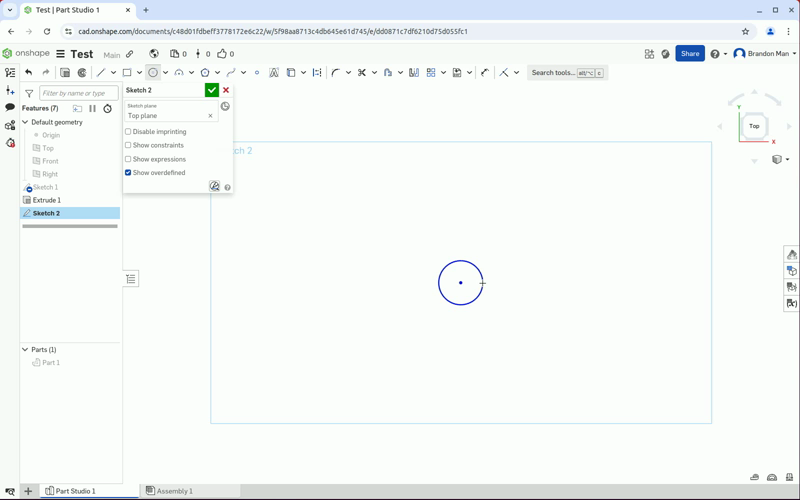
mouse_move(460, 282)
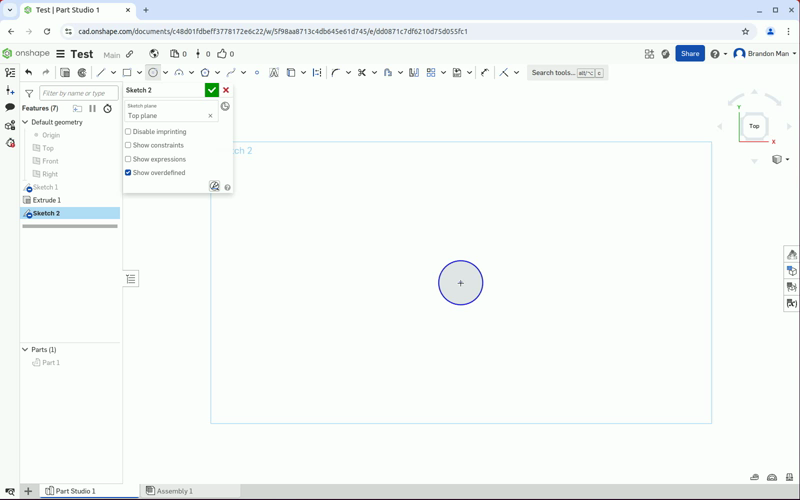
click(460, 282)
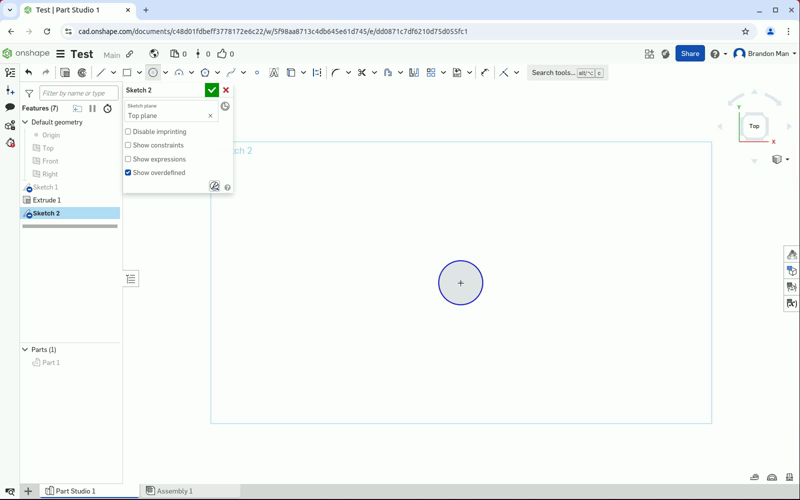
key_up(shift)
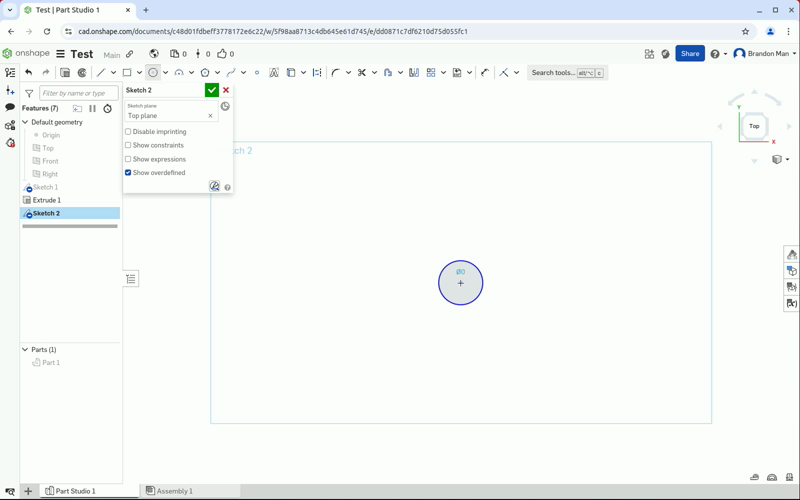
mouse_move(472, 282)
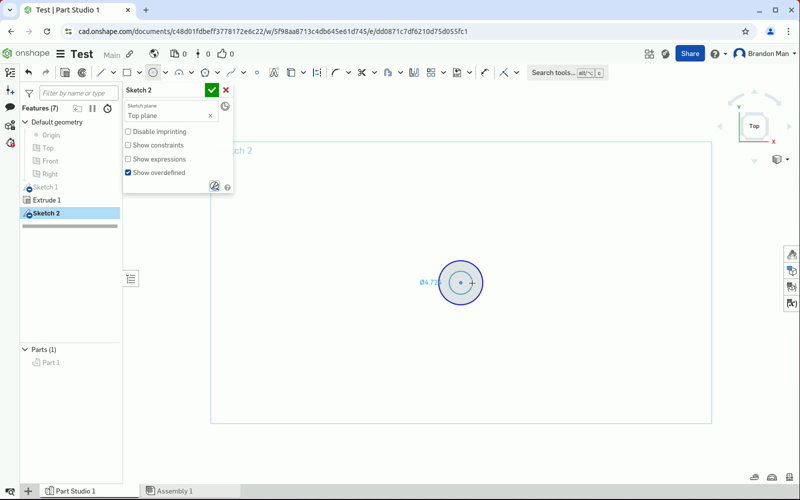
click(472, 282)
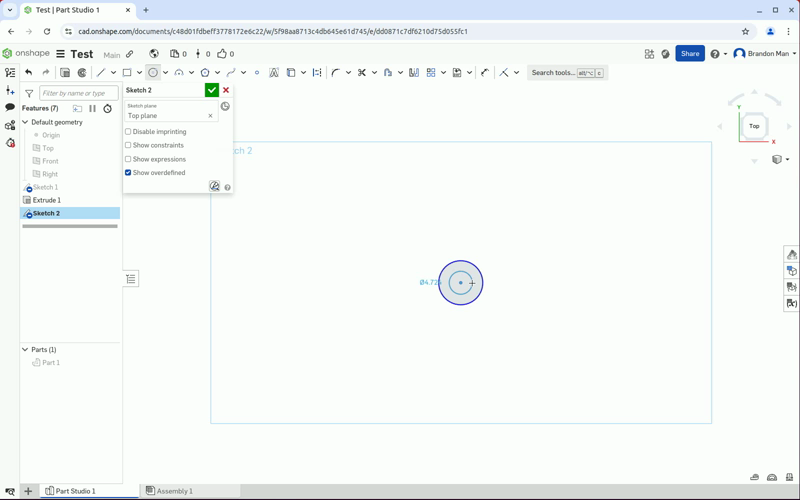
key(esc)
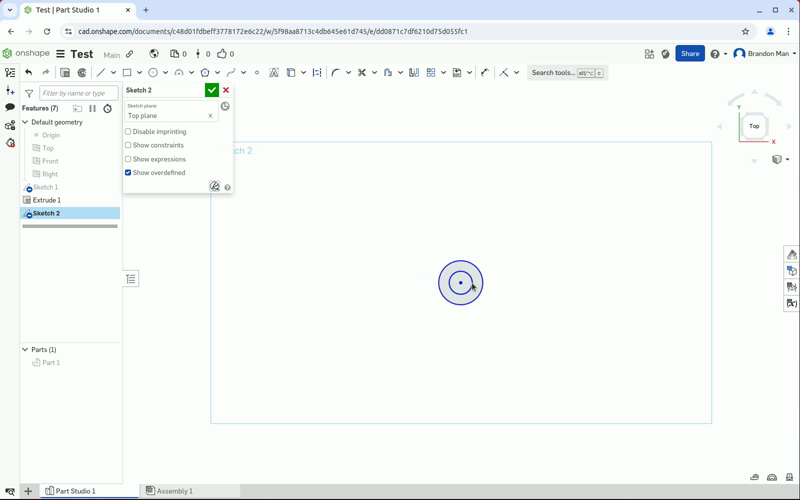
mouse_move(449, 276)
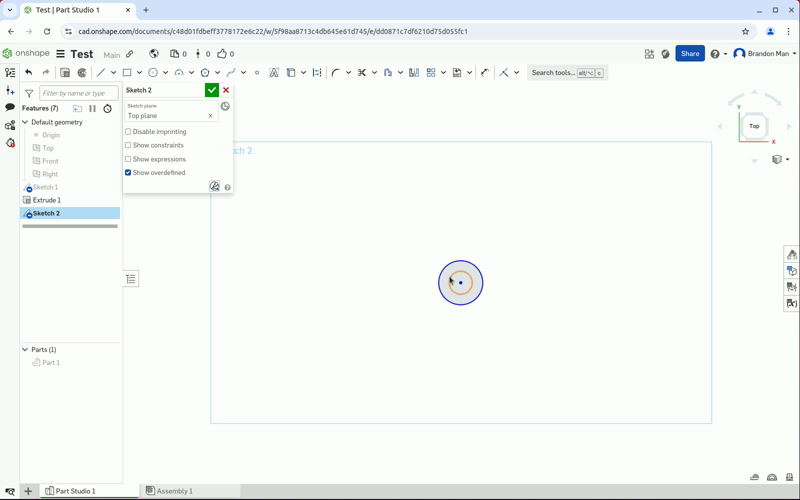
scroll(6)
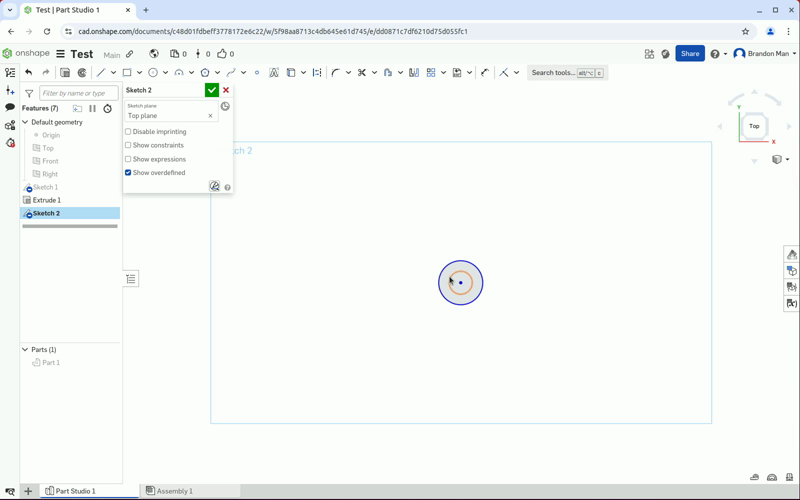
scroll(6)
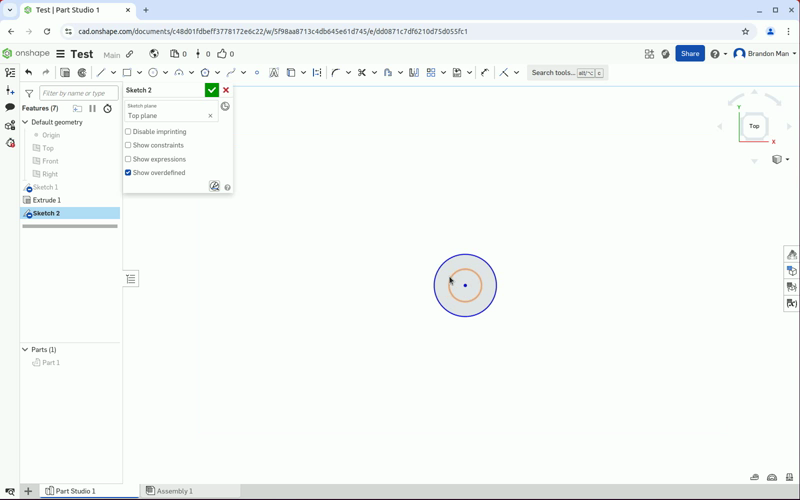
scroll(6)
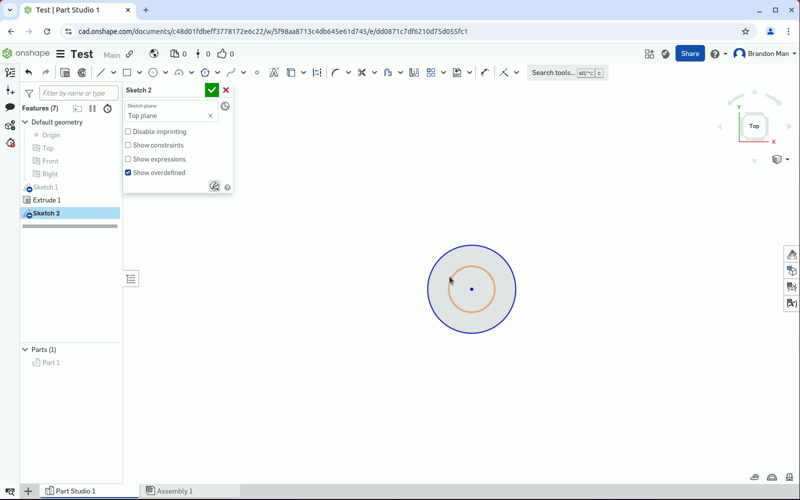
scroll(6)
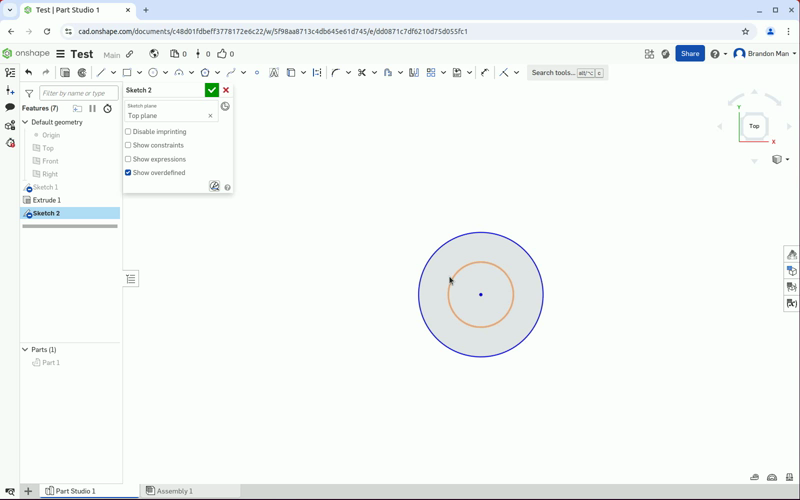
scroll(6)
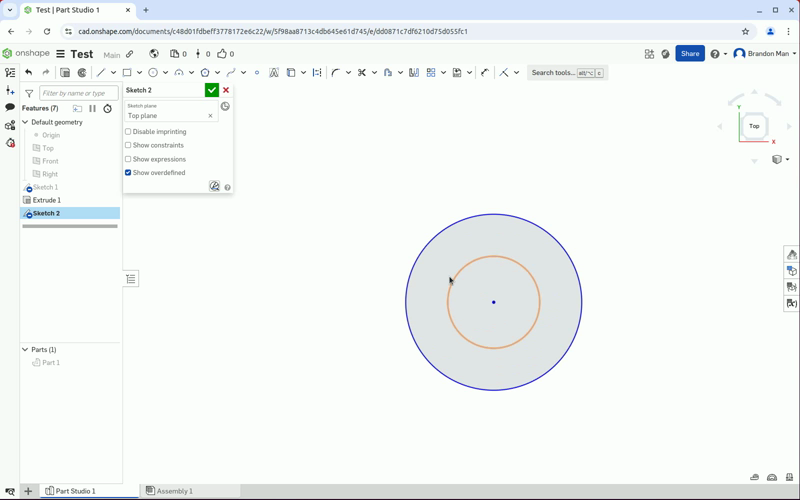
scroll(6)
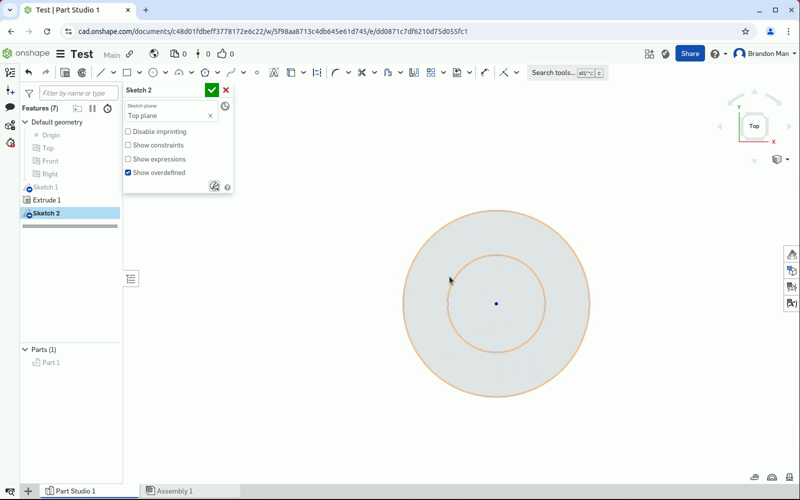
scroll(6)
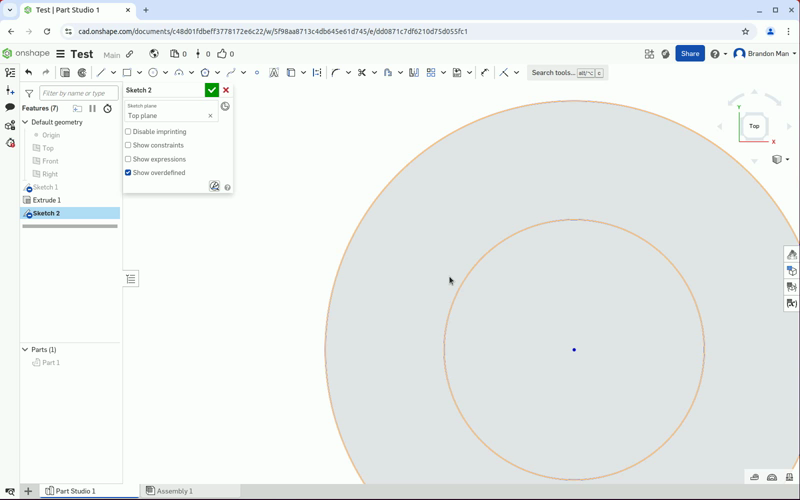
click(449, 276)
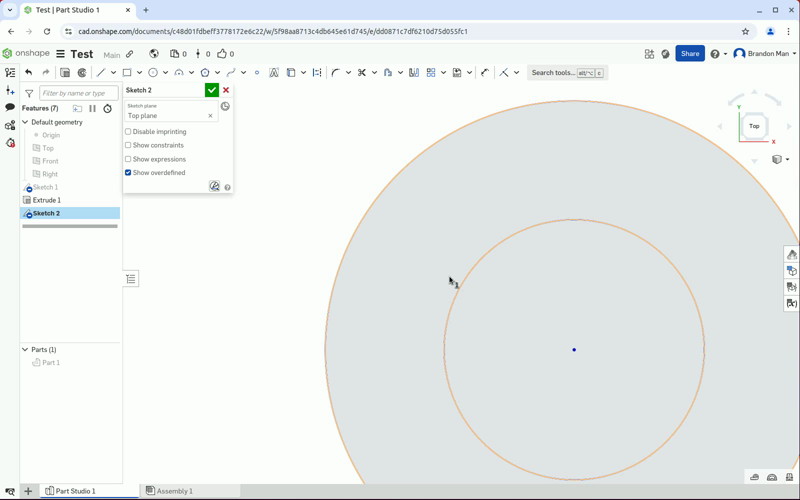
scroll(-6)
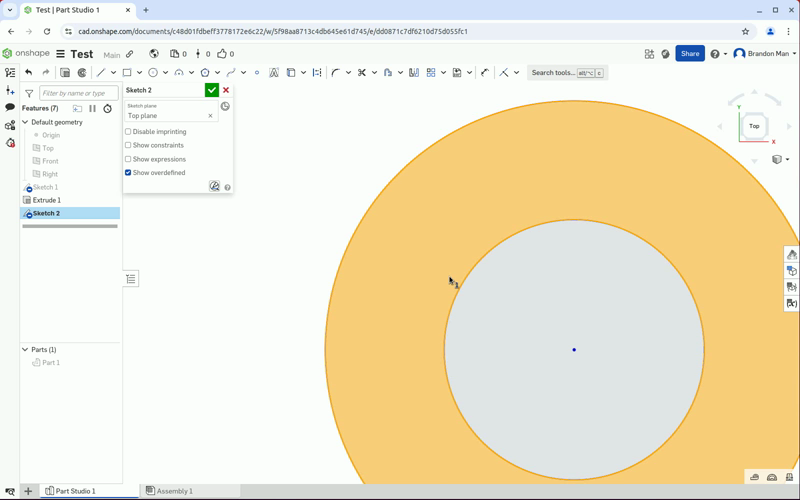
scroll(-6)
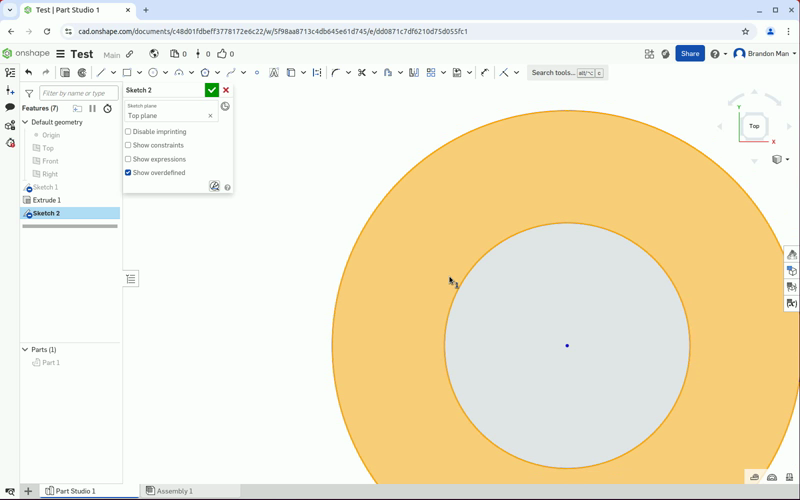
scroll(-6)
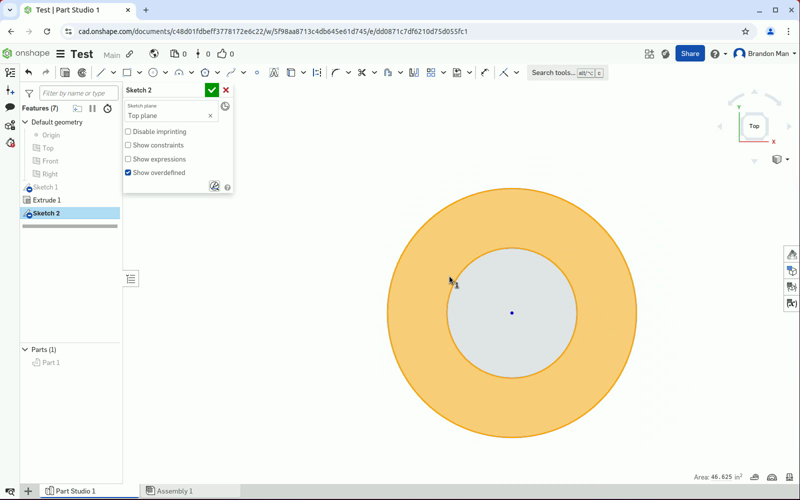
scroll(-6)
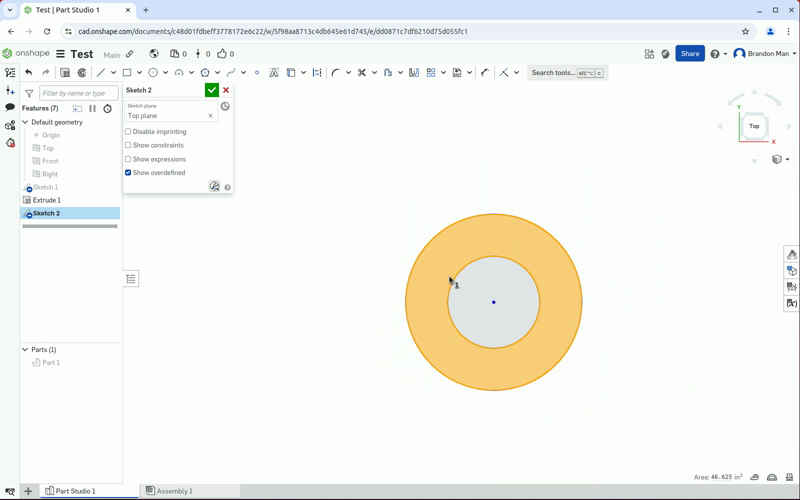
scroll(-6)
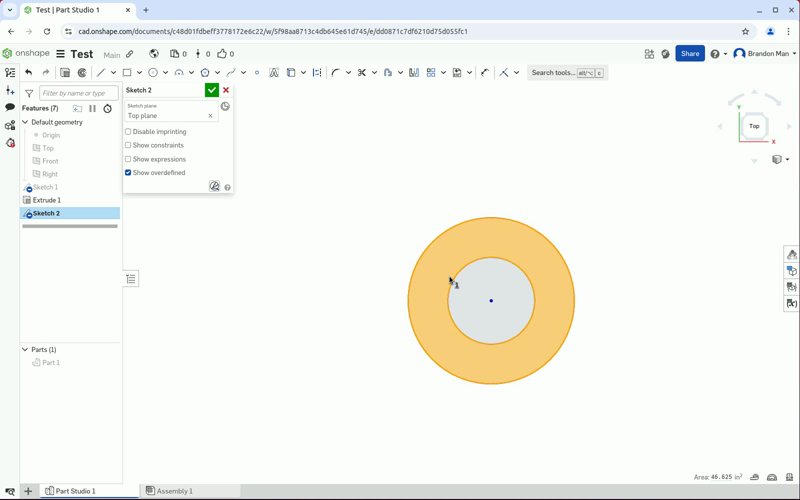
scroll(-6)
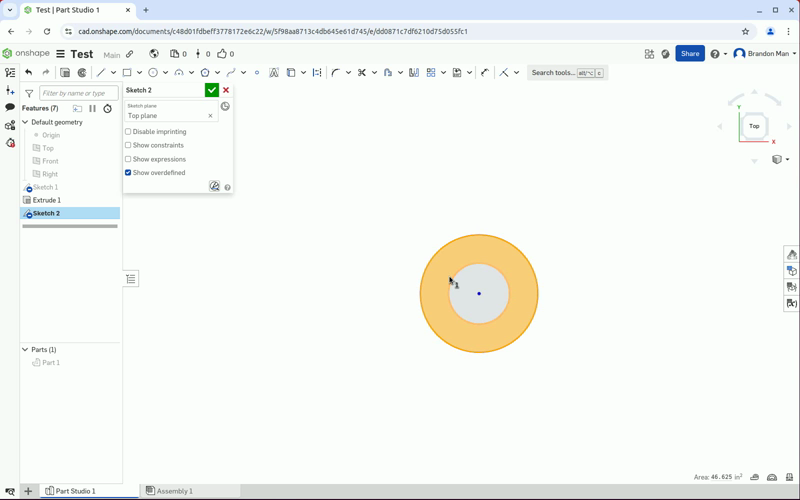
scroll(-6)
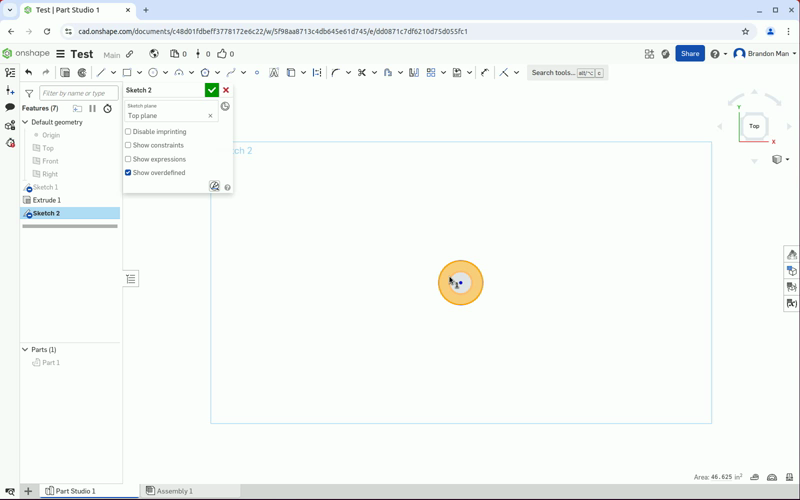
mouse_move(73, 352)
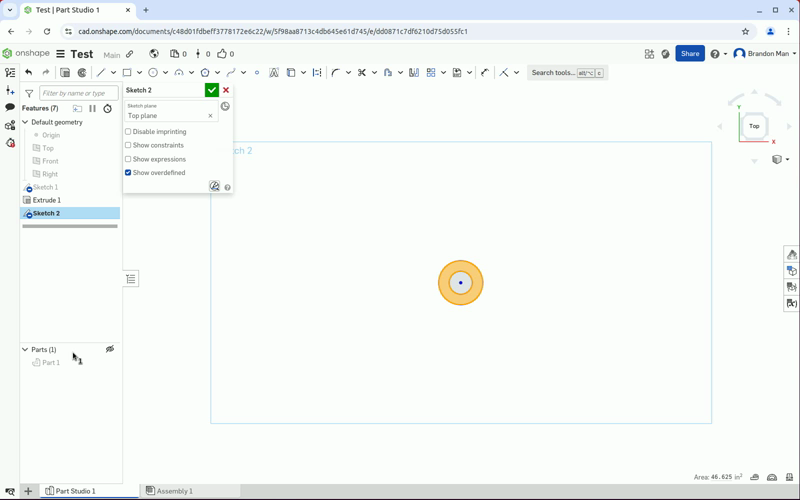
key(shift+y)
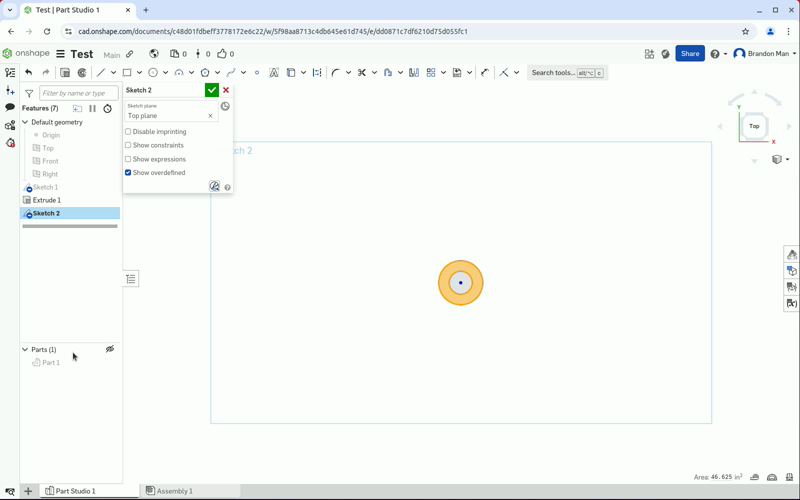
key(shift+e)
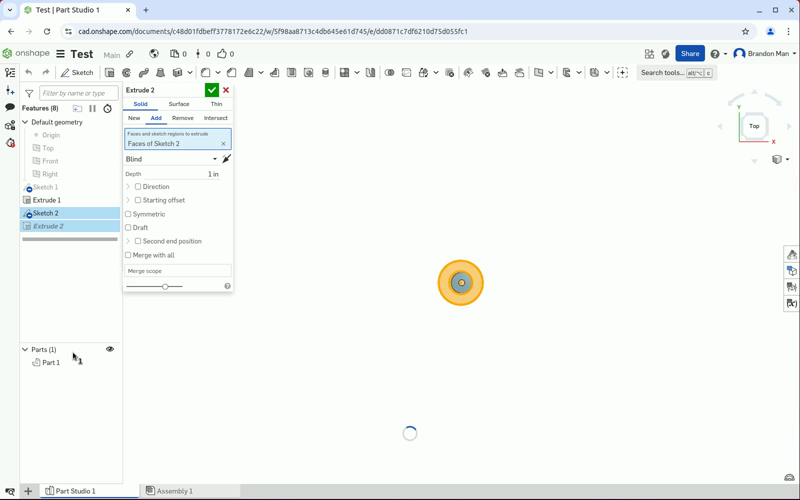
mouse_move(143, 106)
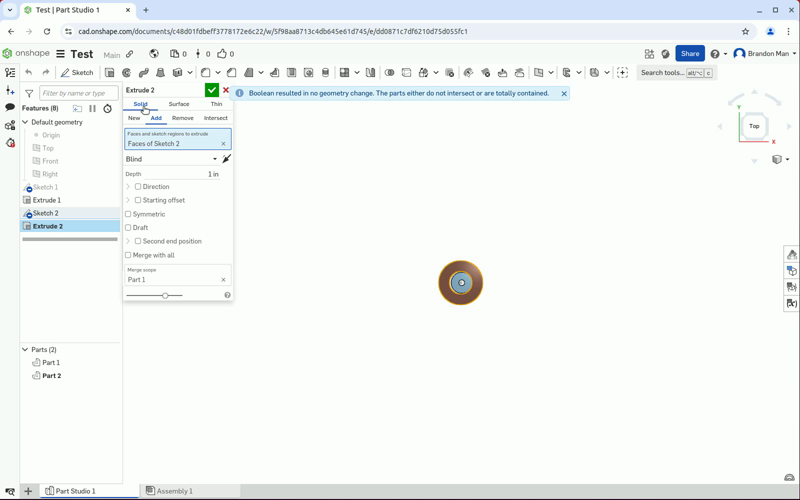
click(143, 106)
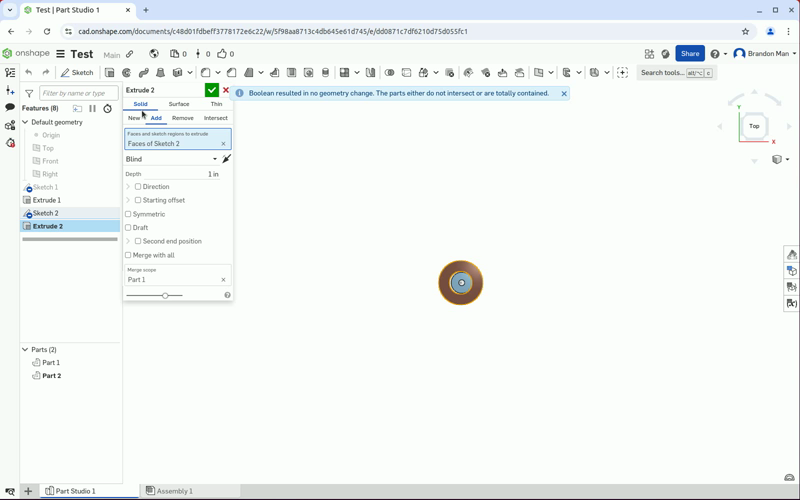
mouse_move(137, 120)
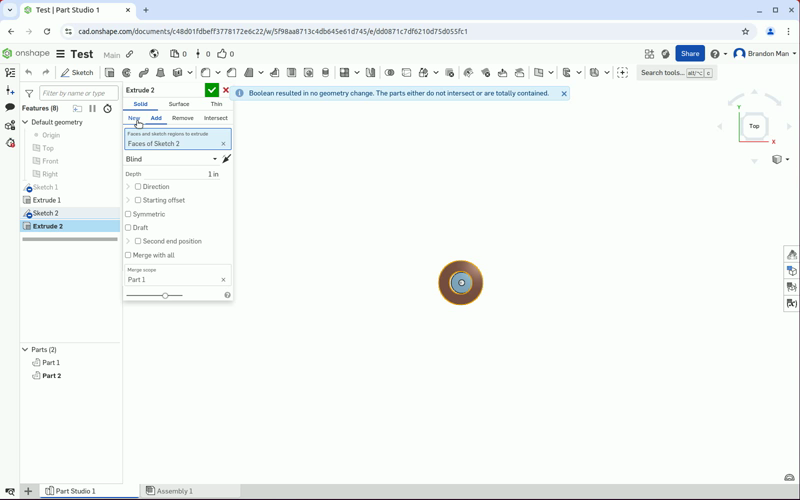
click(137, 120)
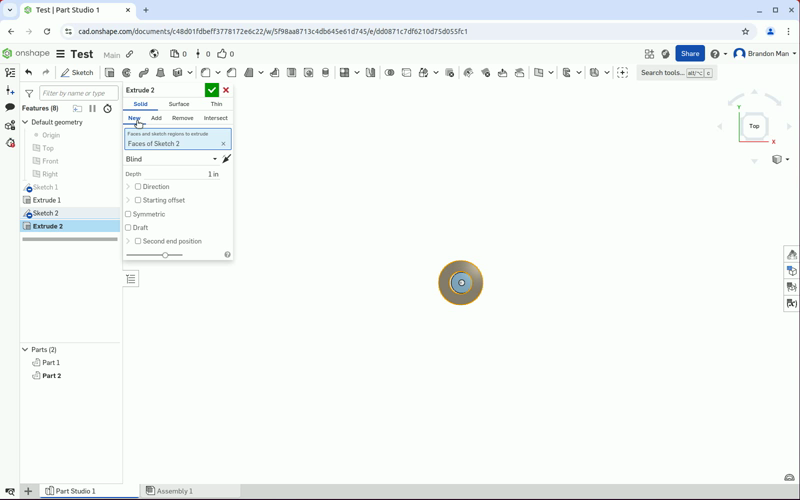
key(tab, 4)
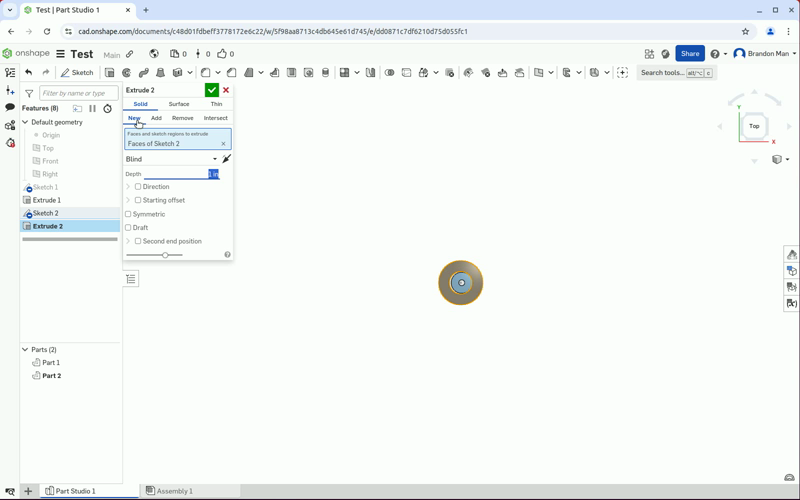
text(12.758)
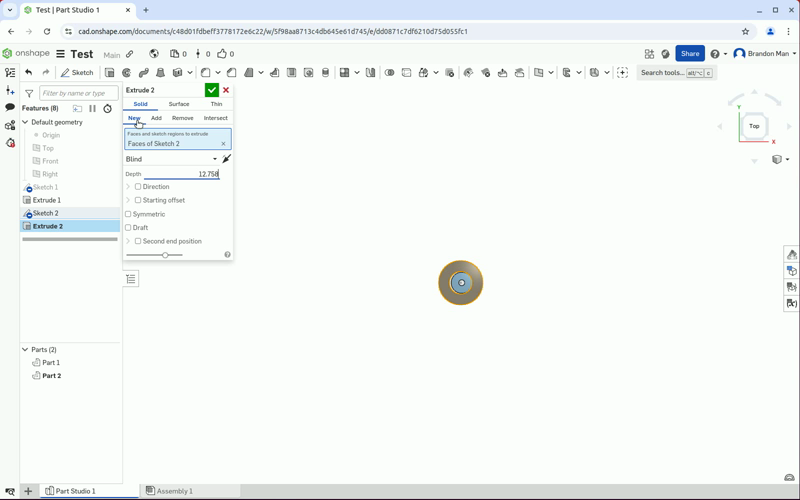
key(tab, 3)
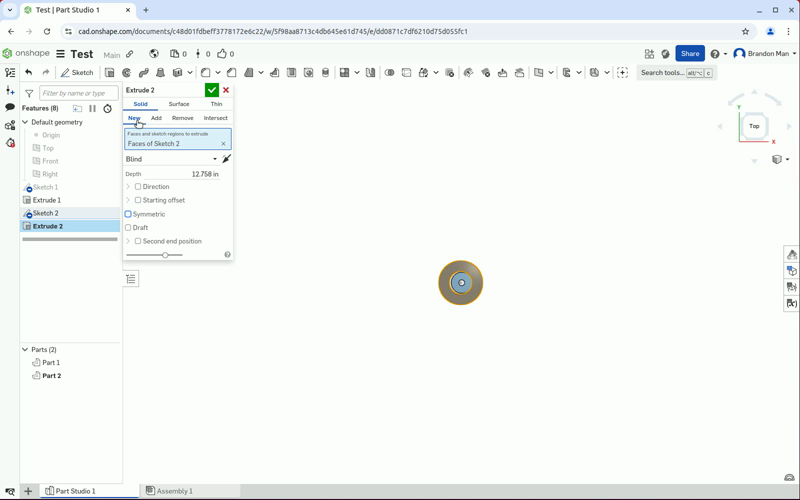
key(tab, 2)
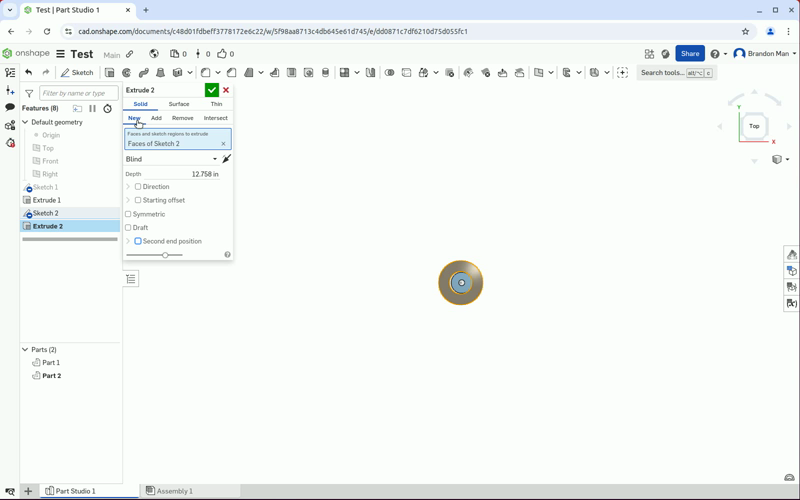
key(space)
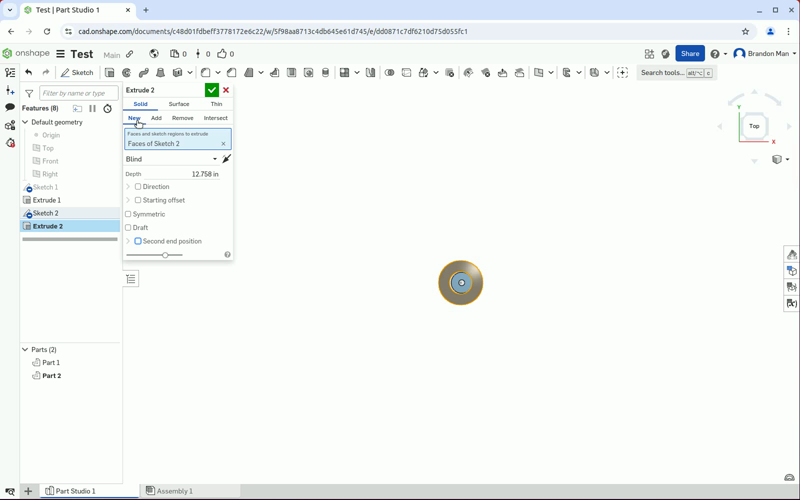
key(tab, 3)
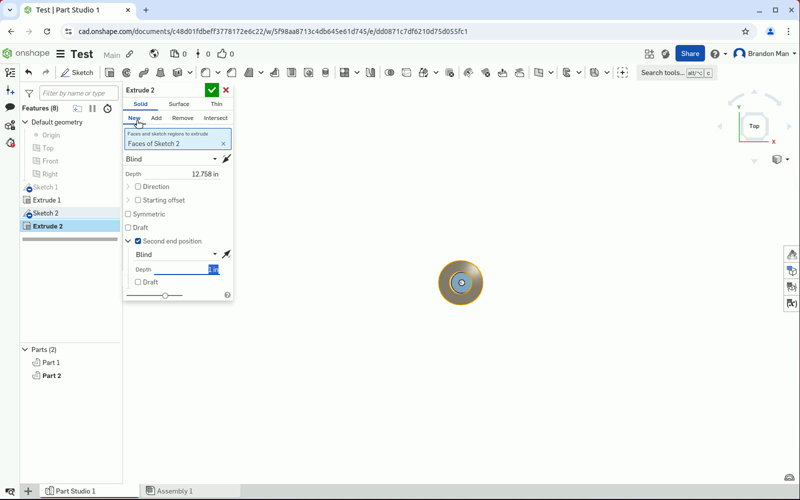
text(0.963)
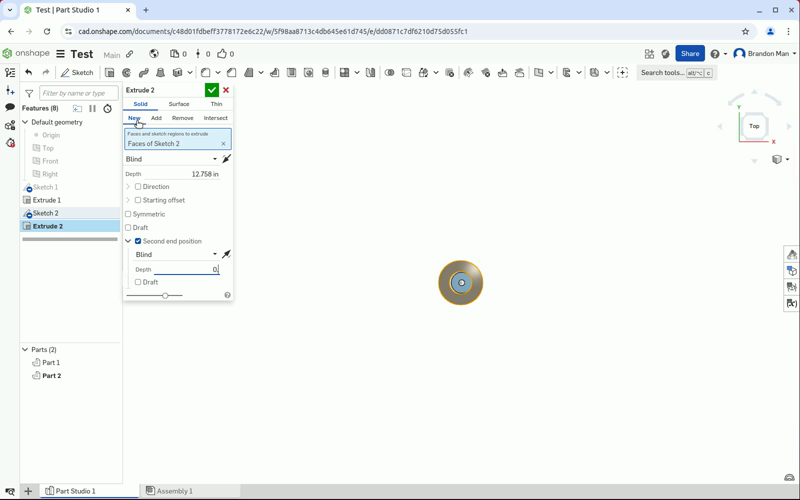
key(enter)
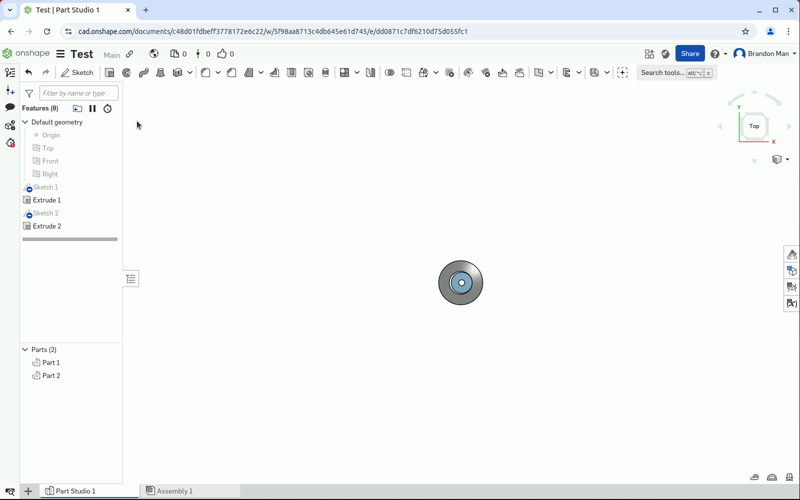
key(shift+h)
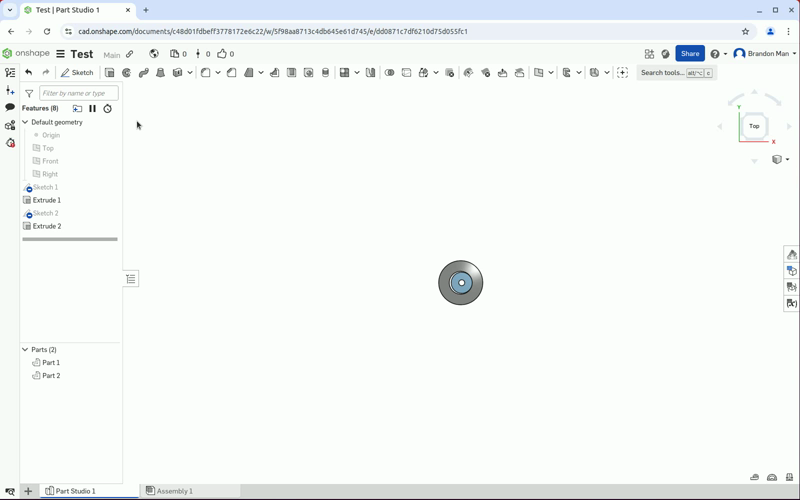
key(shift+h)
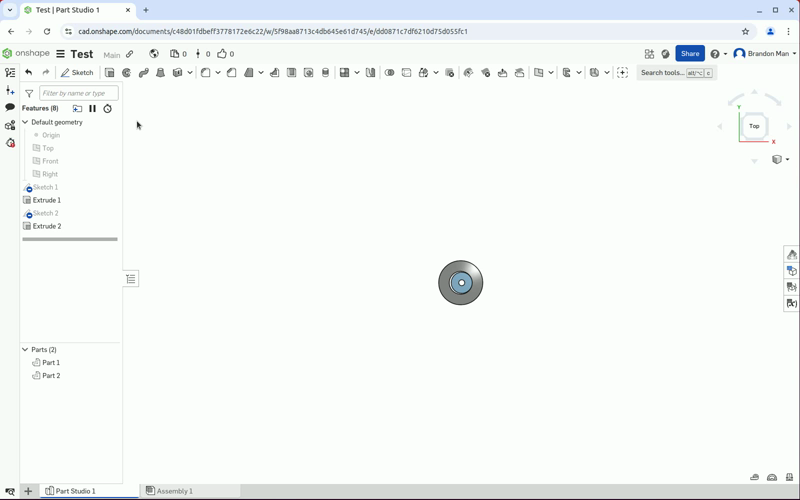
mouse_move(73, 189)
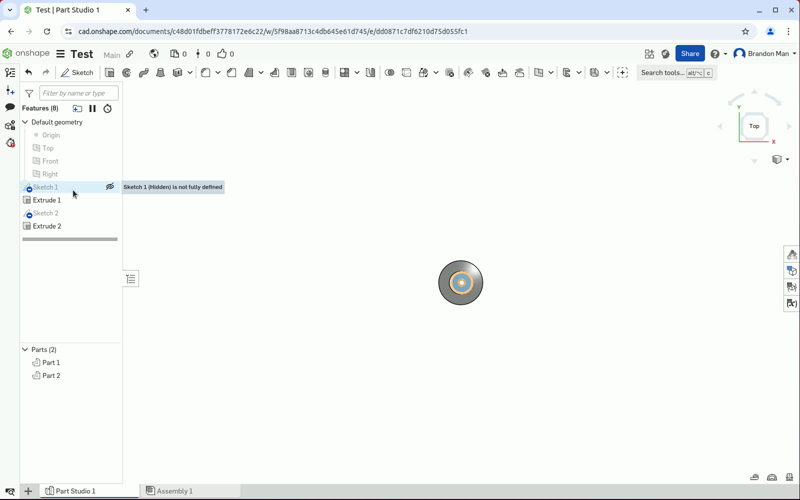
click(73, 189)
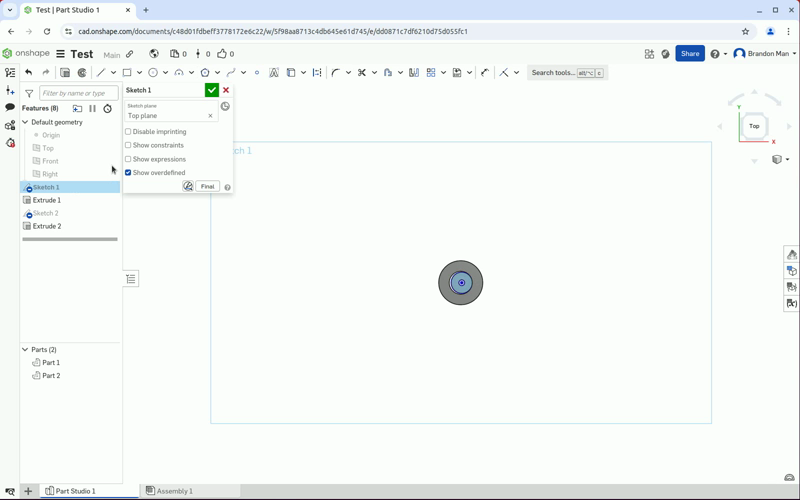
mouse_move(229, 92)
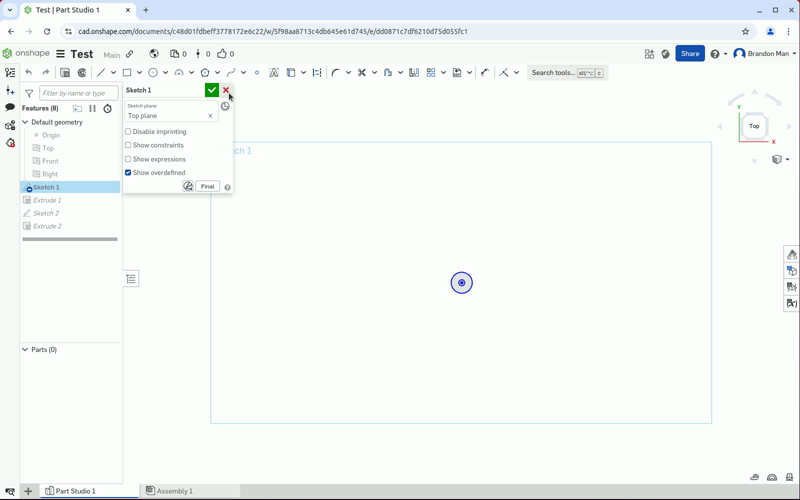
click(229, 92)
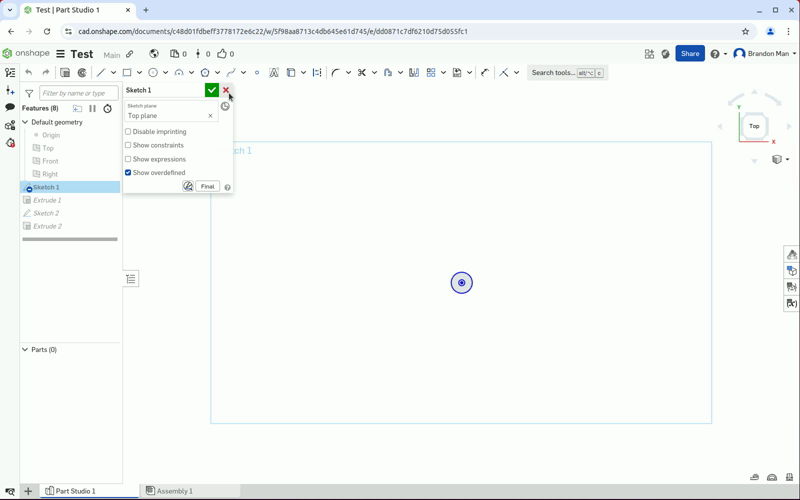
key(shift+s)
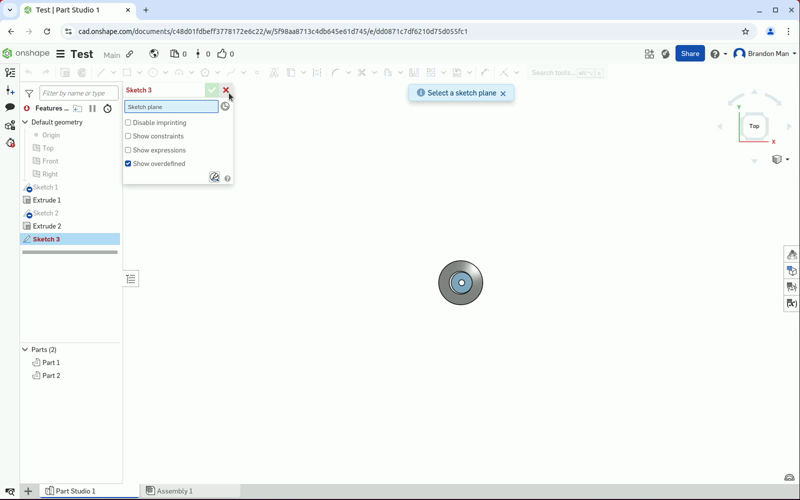
mouse_move(73, 150)
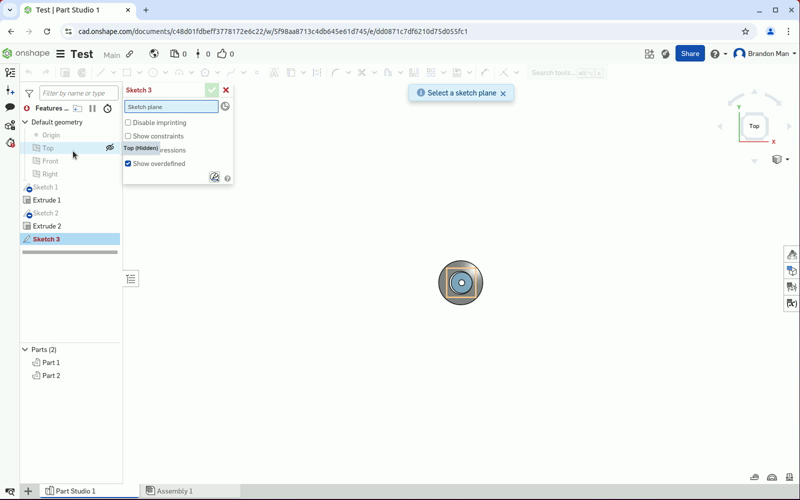
click(73, 150)
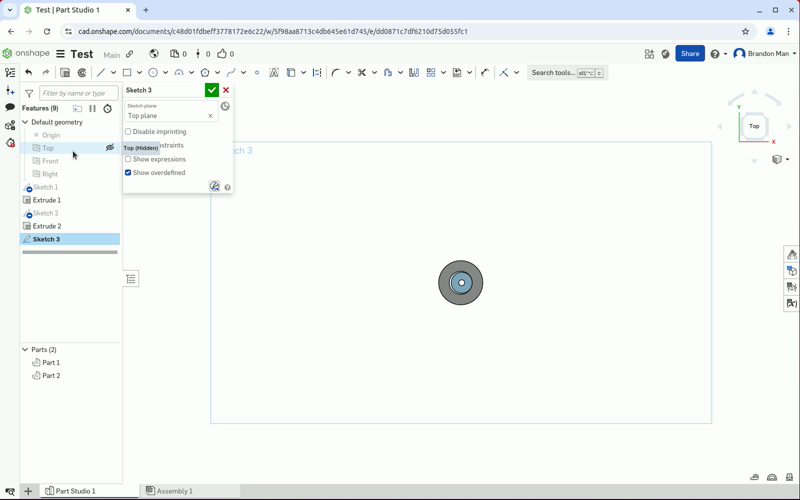
mouse_move(73, 352)
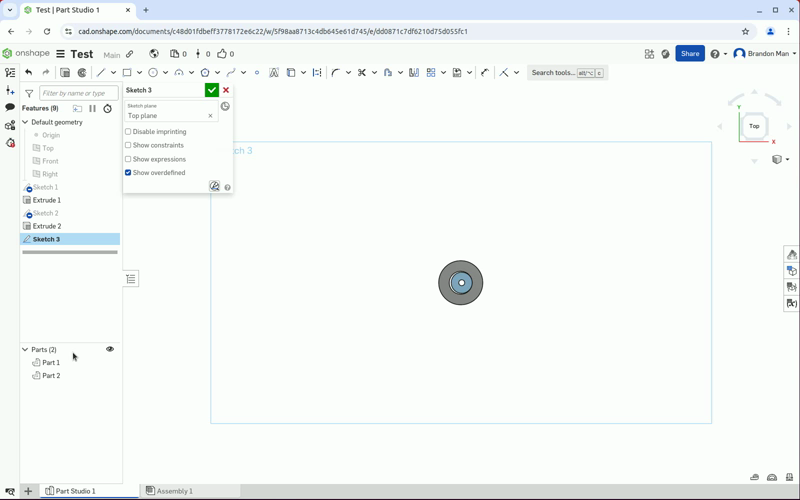
key(y)
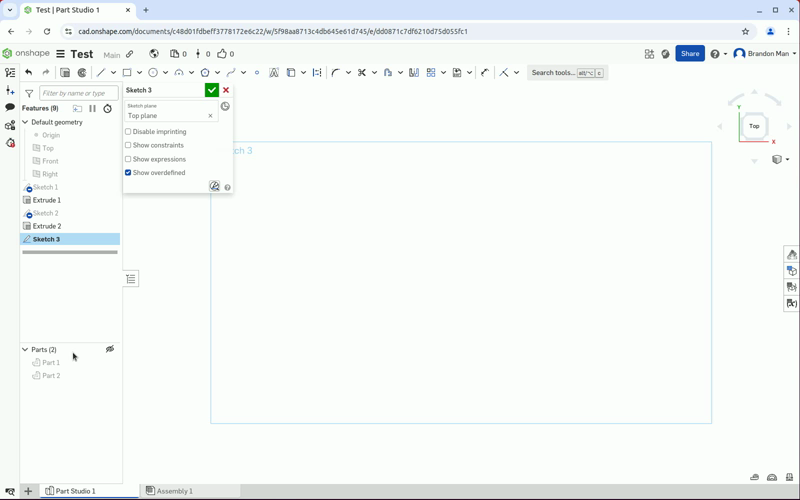
key(c)
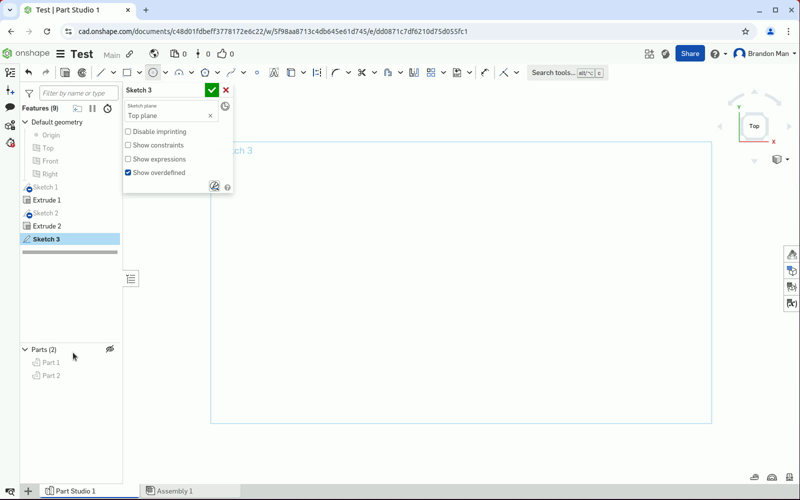
key_down(shift)
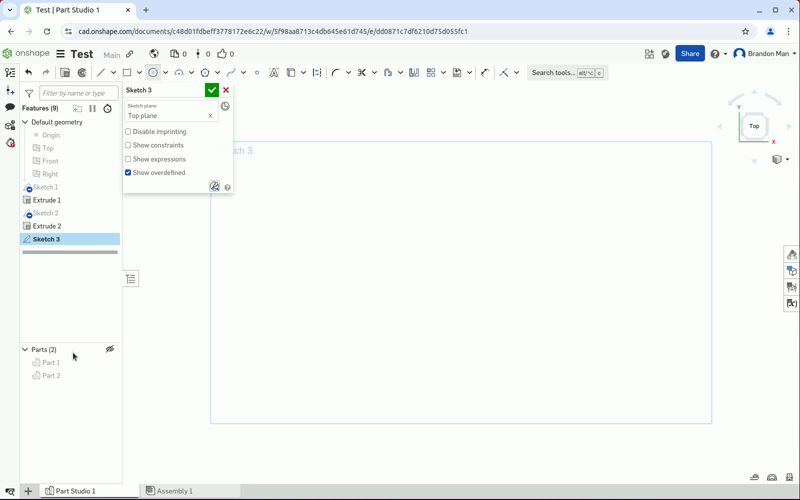
mouse_move(461, 282)
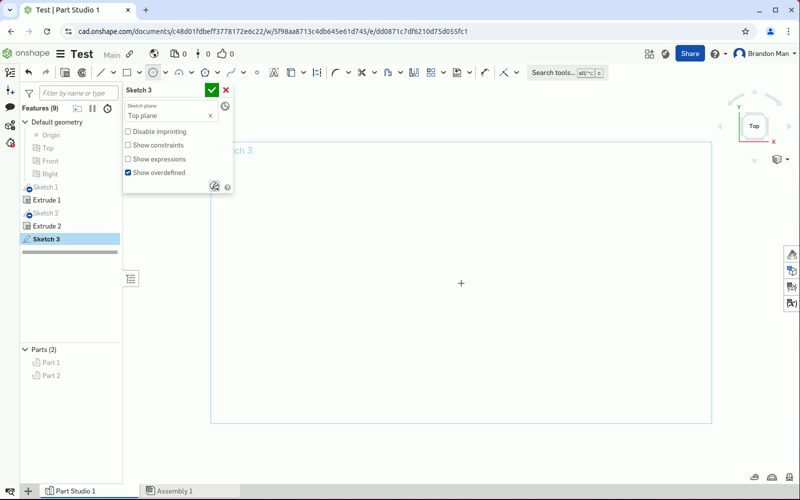
click(461, 282)
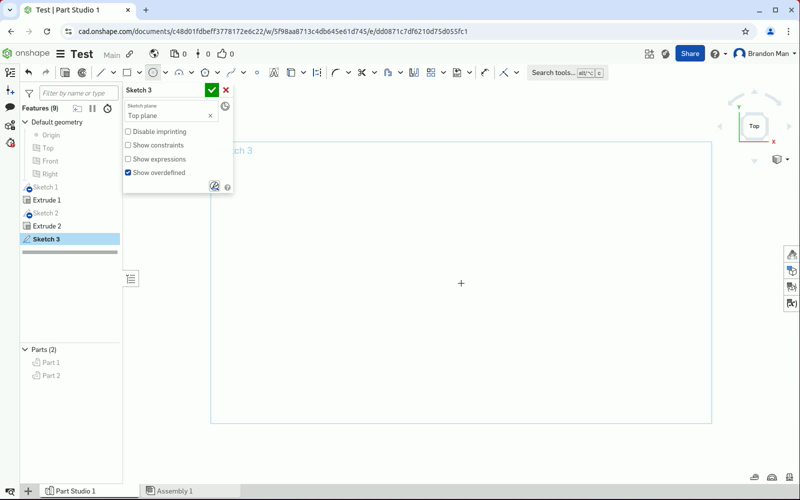
key_up(shift)
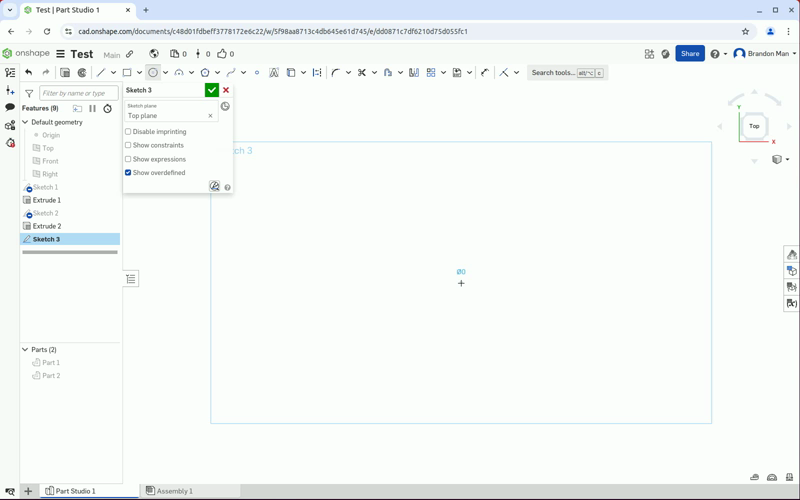
mouse_move(473, 282)
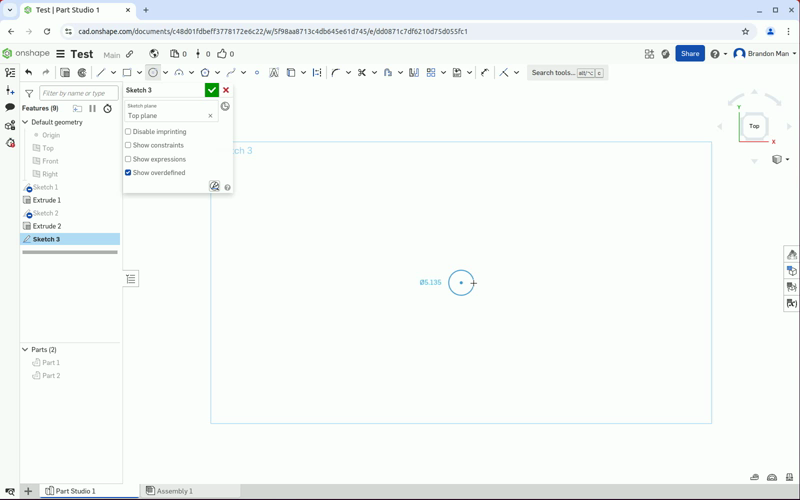
click(473, 282)
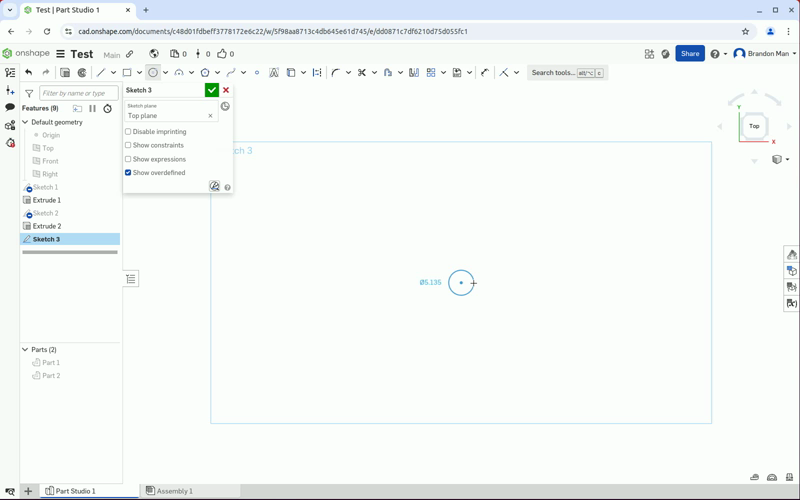
key(esc)
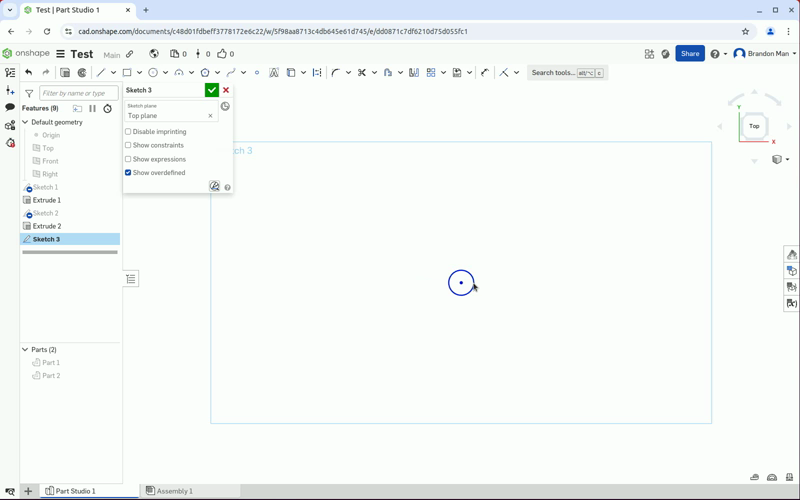
key(c)
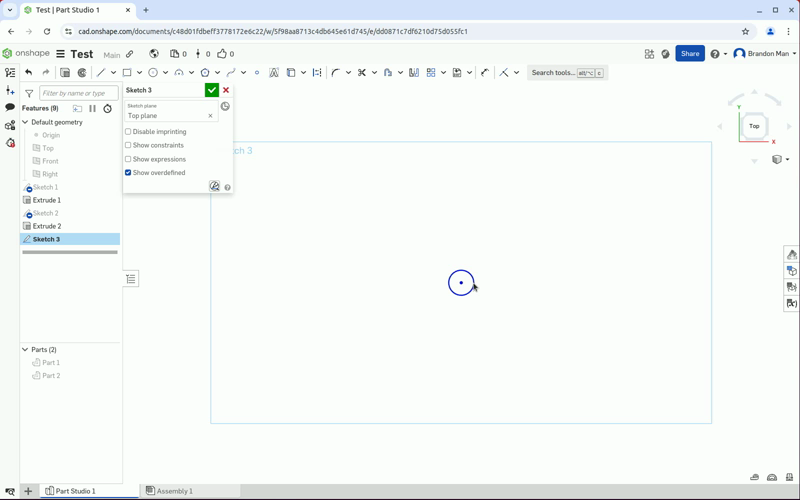
key_down(shift)
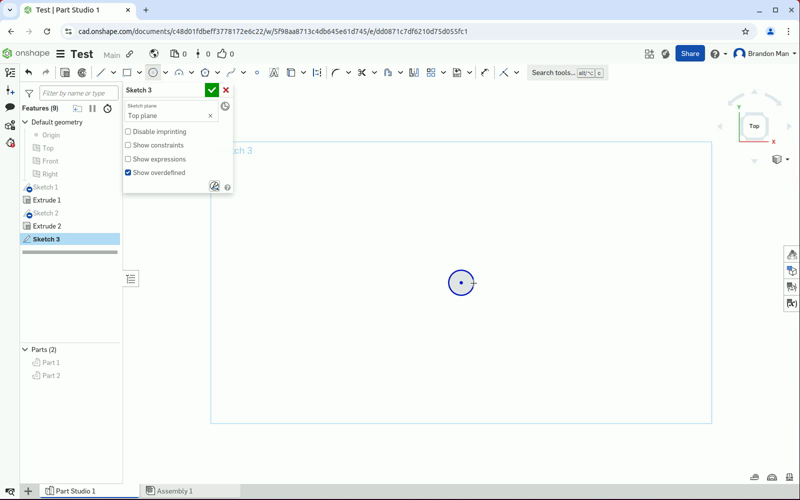
mouse_move(461, 282)
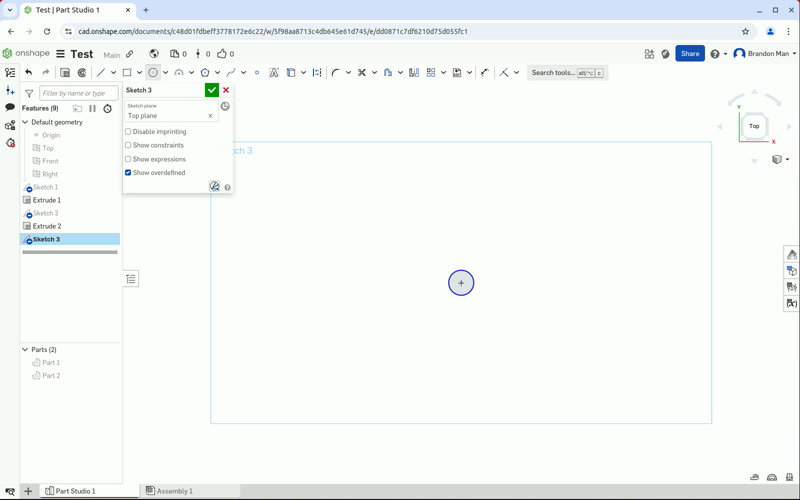
click(461, 282)
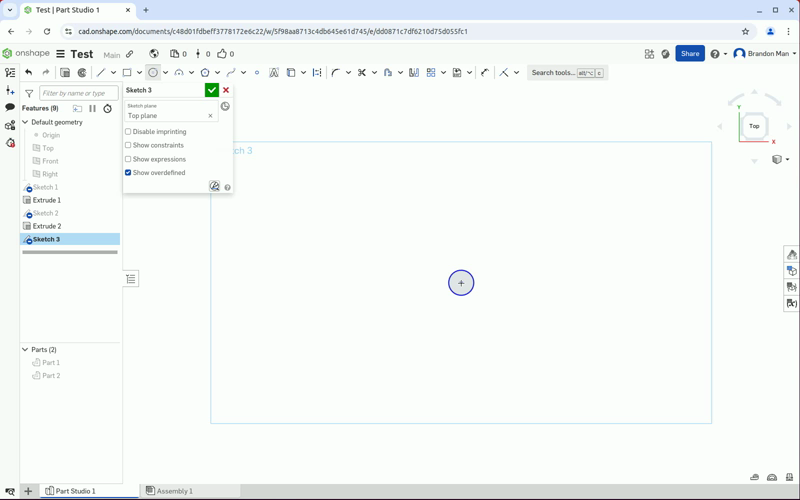
key_up(shift)
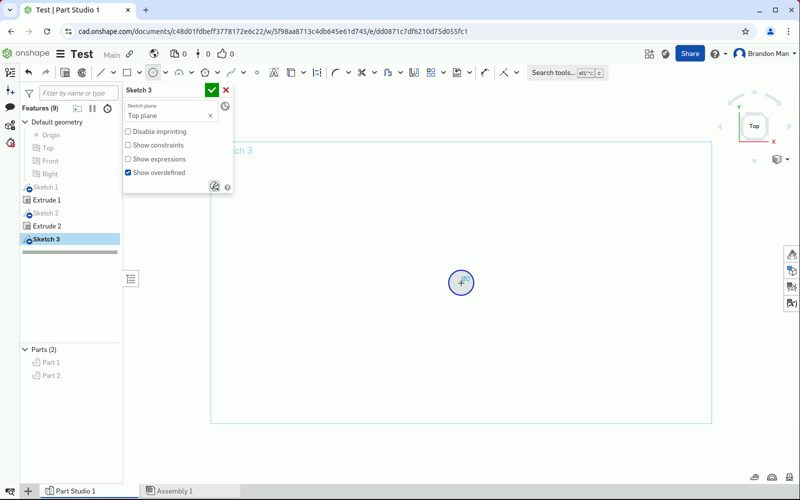
mouse_move(471, 282)
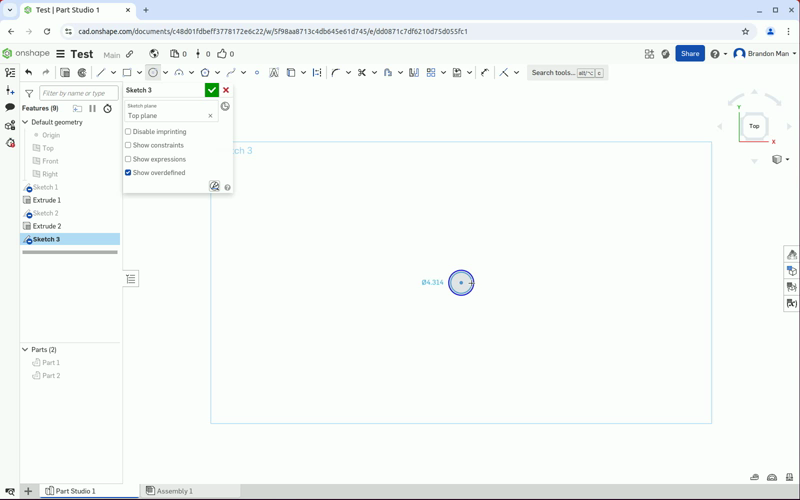
scroll(6)
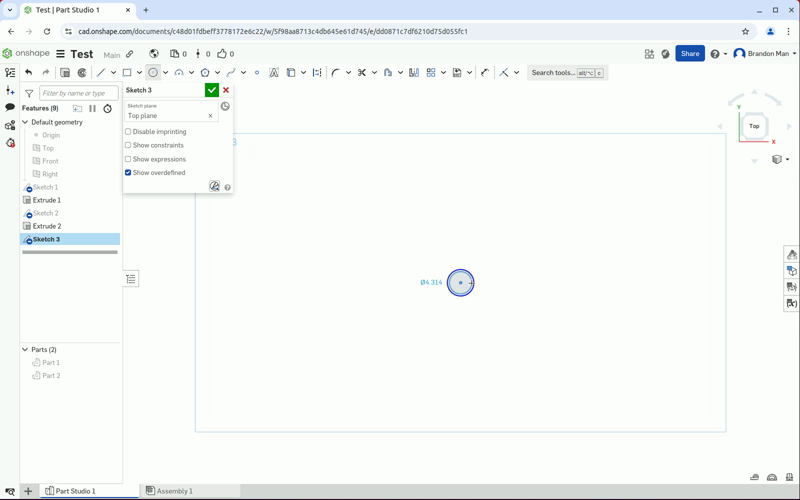
scroll(6)
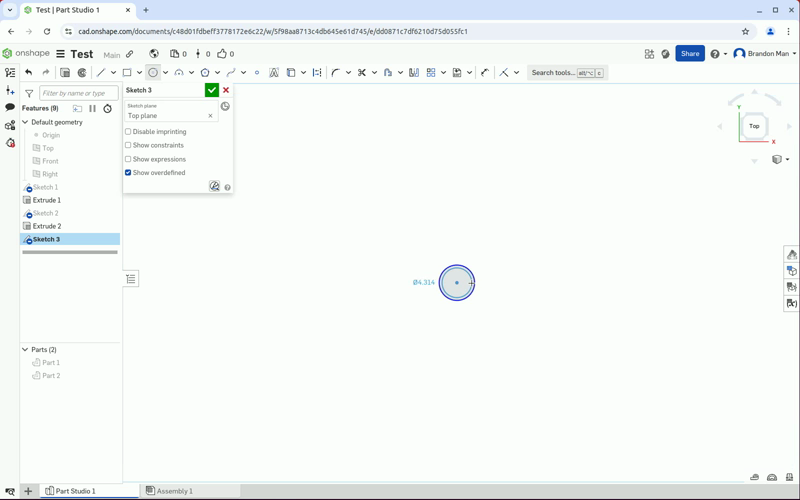
scroll(6)
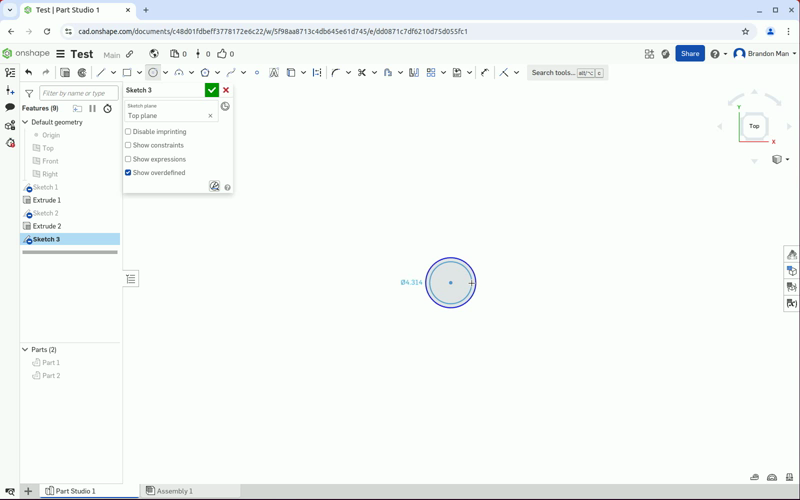
scroll(6)
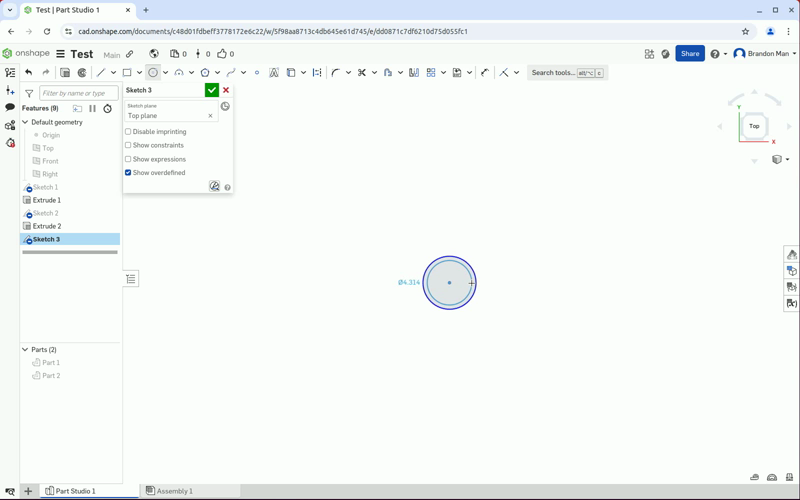
scroll(6)
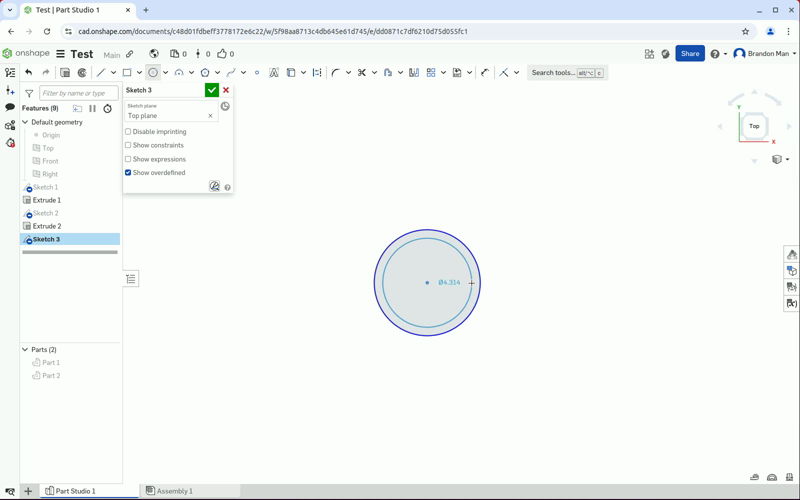
scroll(6)
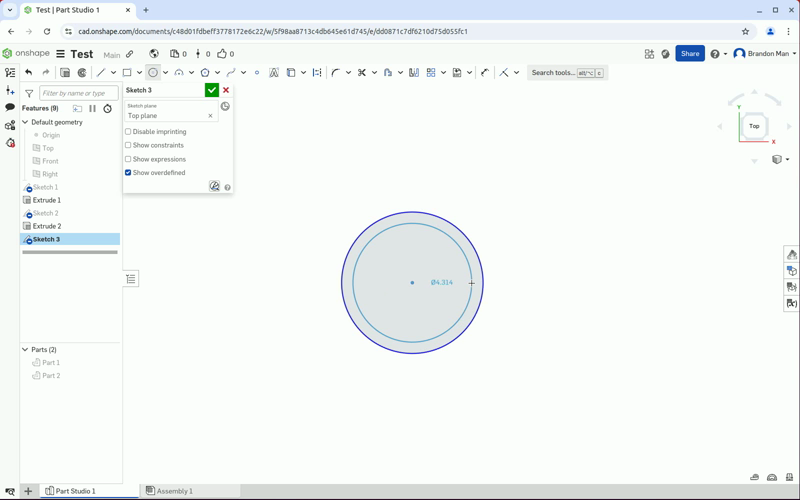
scroll(6)
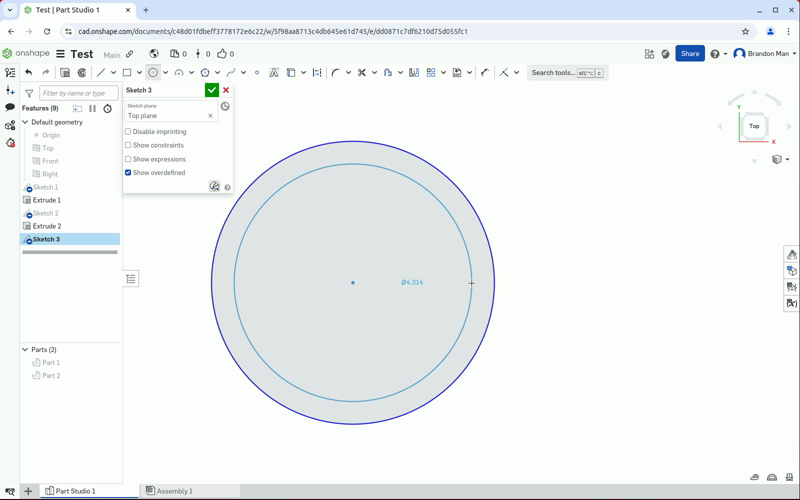
click(471, 282)
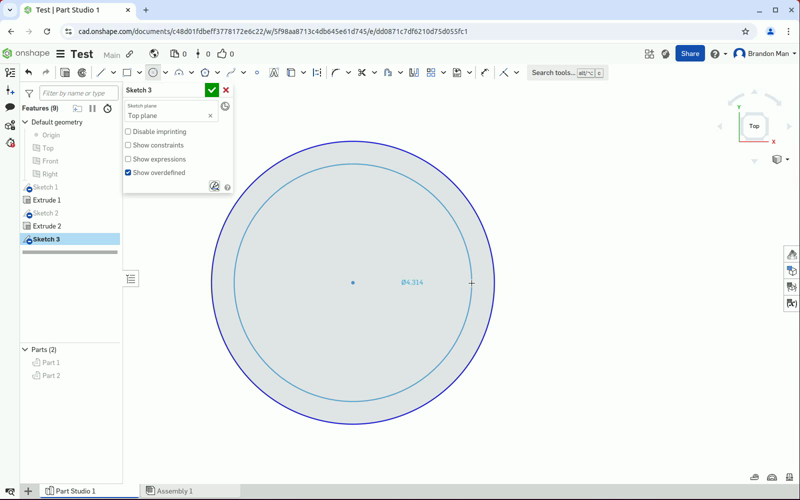
scroll(-6)
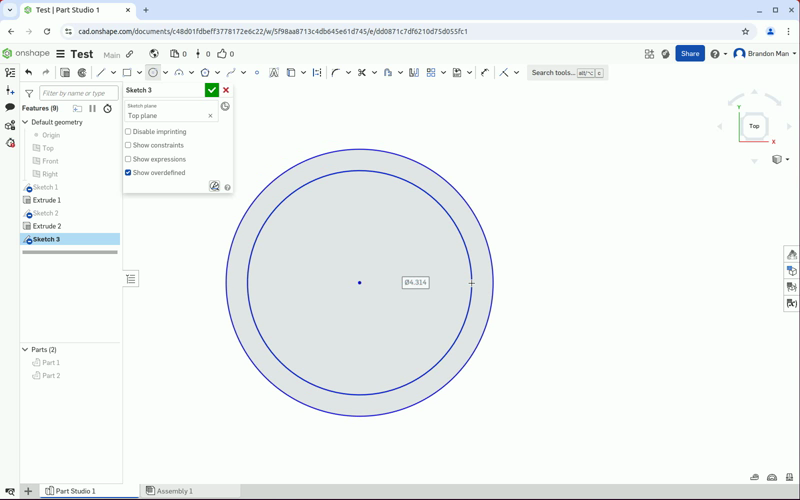
scroll(-6)
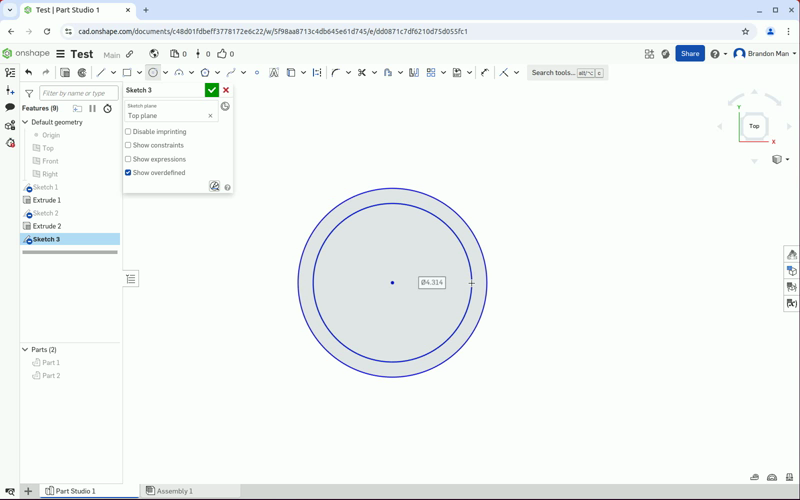
scroll(-6)
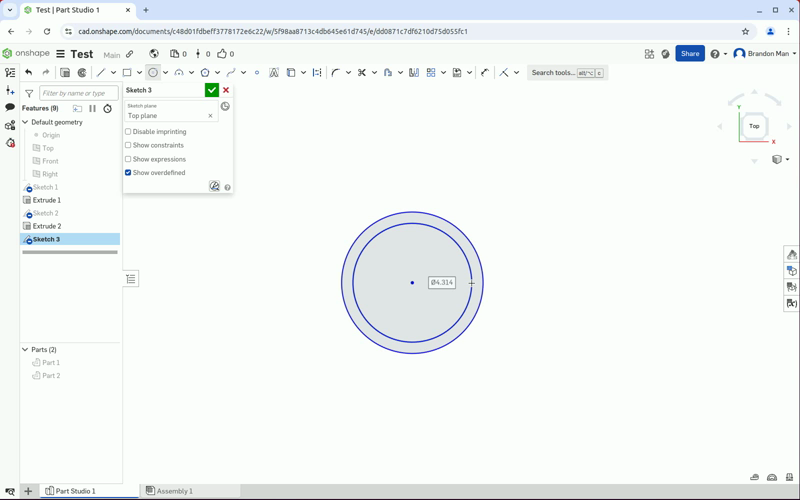
scroll(-6)
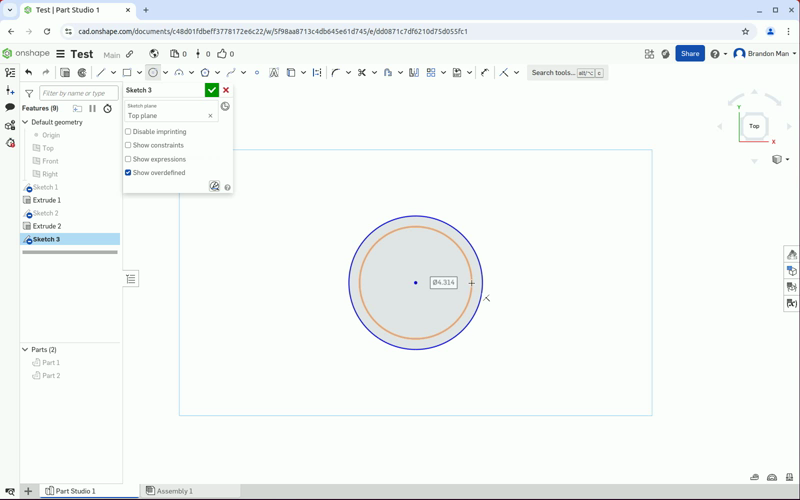
scroll(-6)
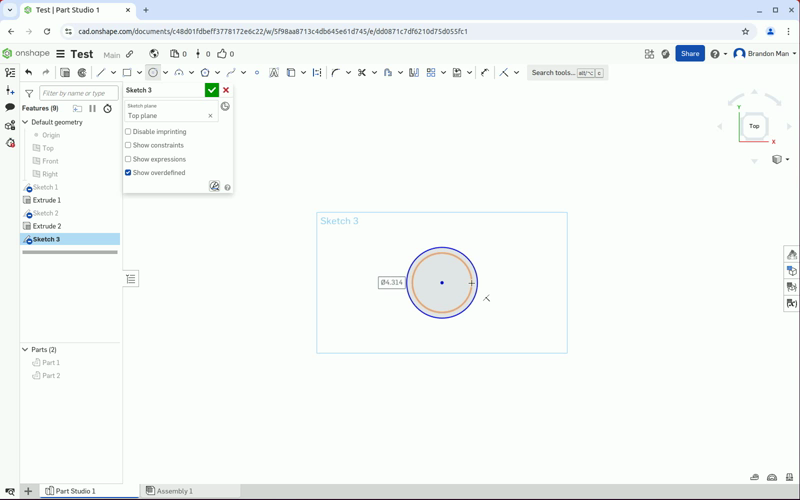
scroll(-6)
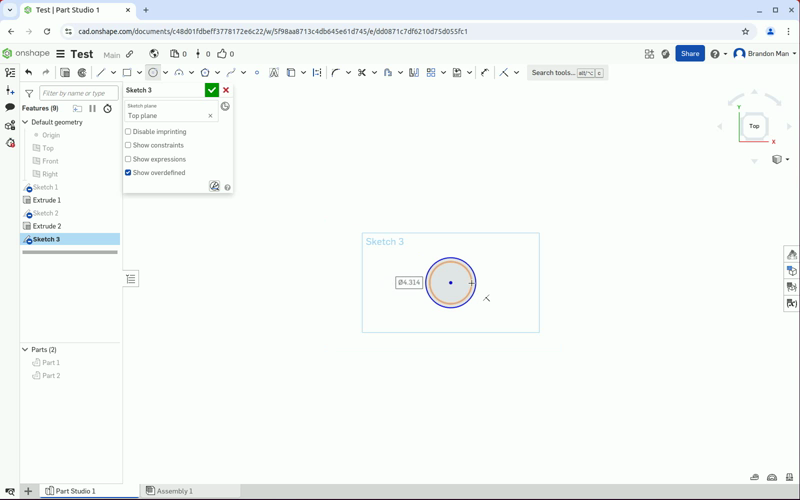
scroll(-6)
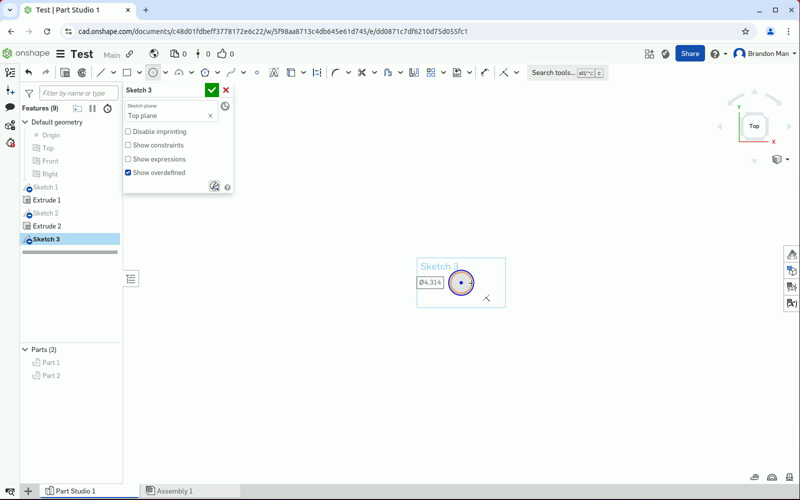
key(esc)
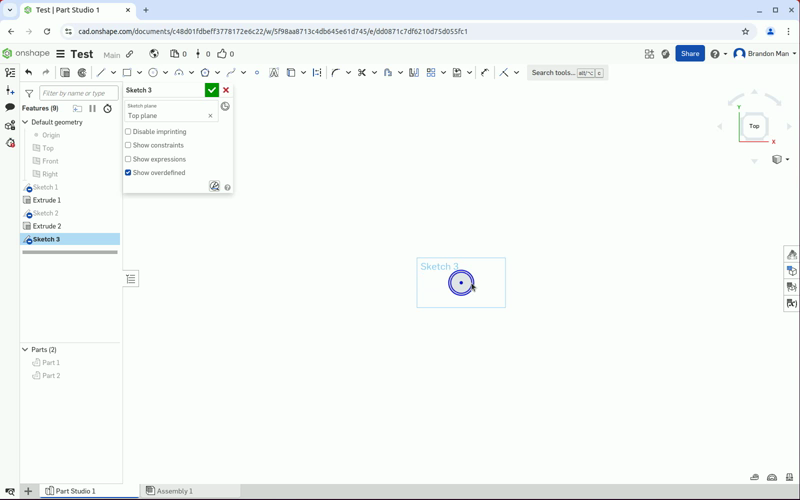
mouse_move(452, 275)
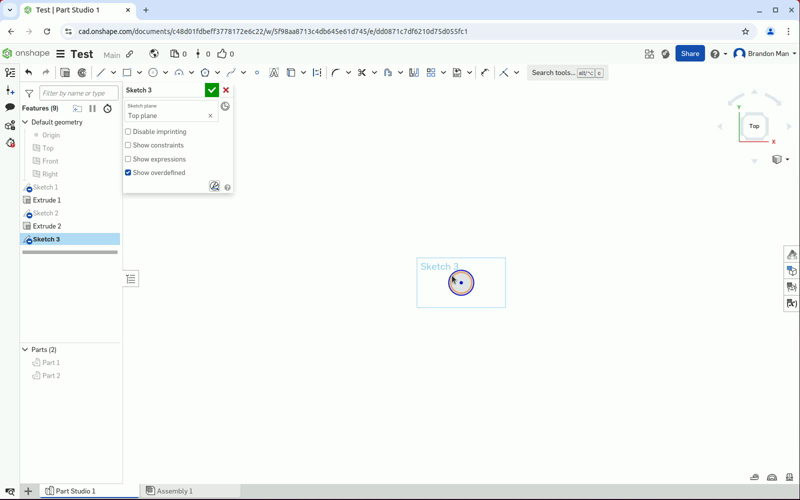
scroll(6)
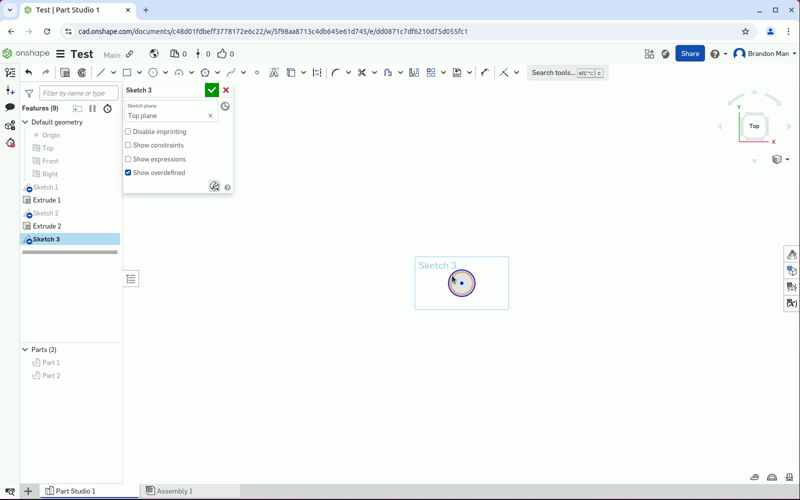
scroll(6)
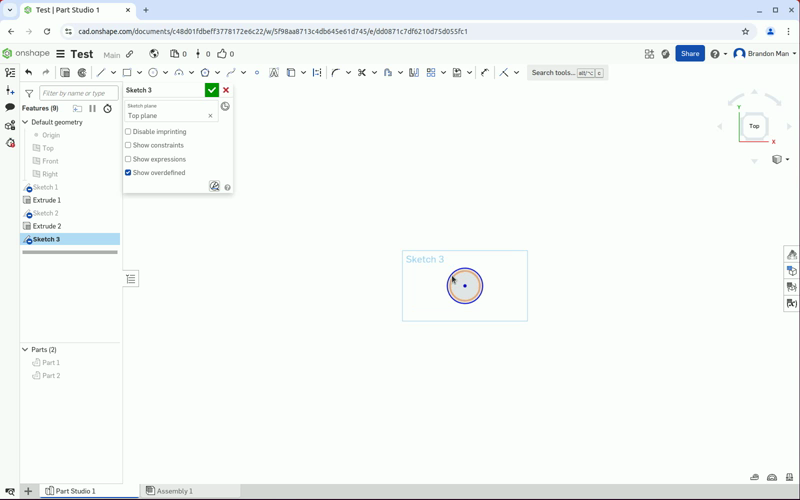
scroll(6)
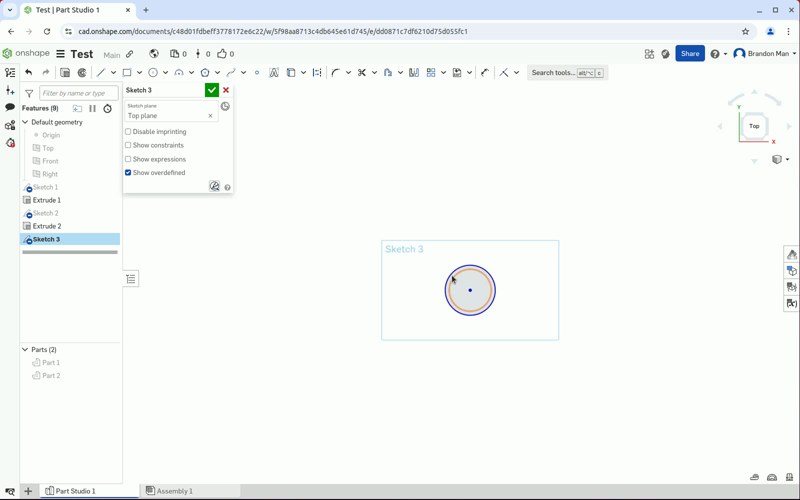
scroll(6)
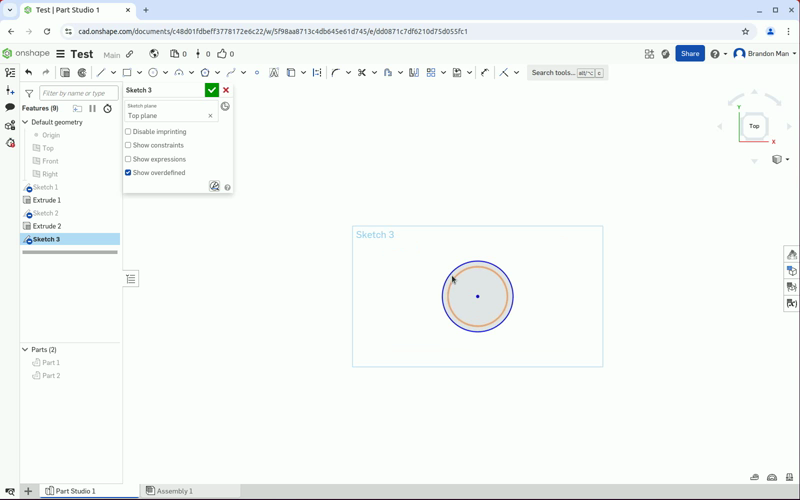
scroll(6)
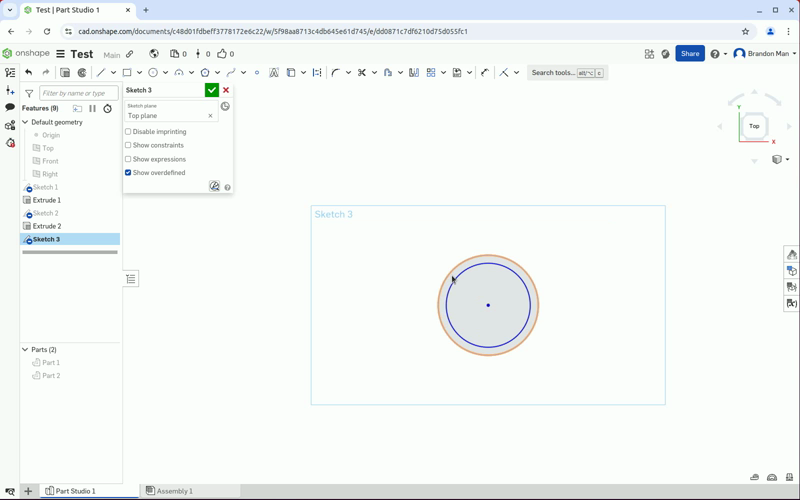
scroll(6)
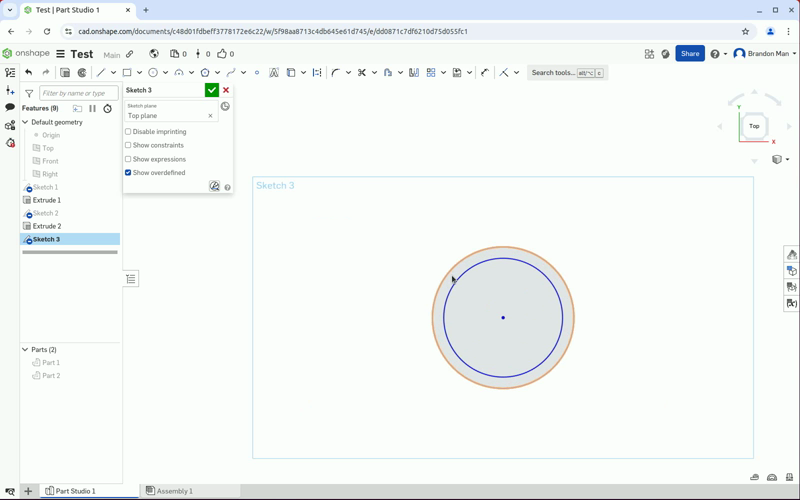
scroll(6)
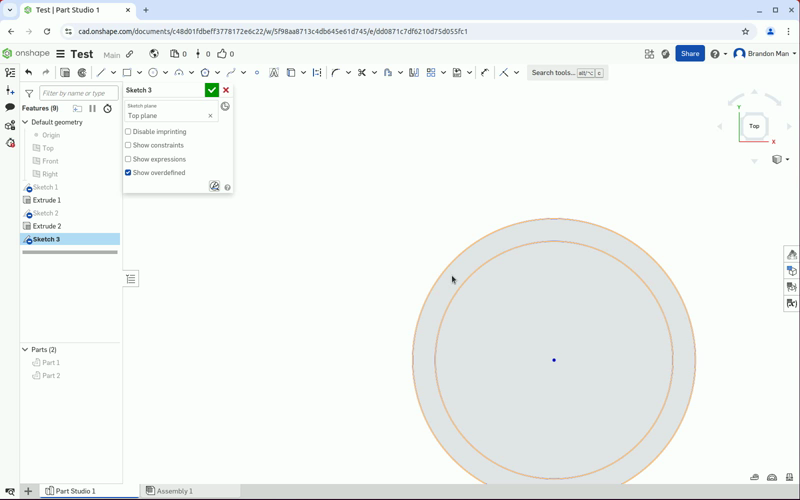
click(452, 275)
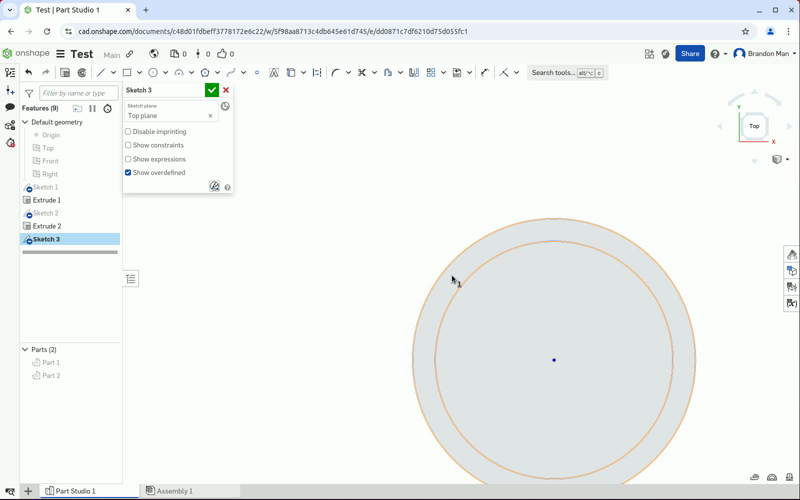
scroll(-6)
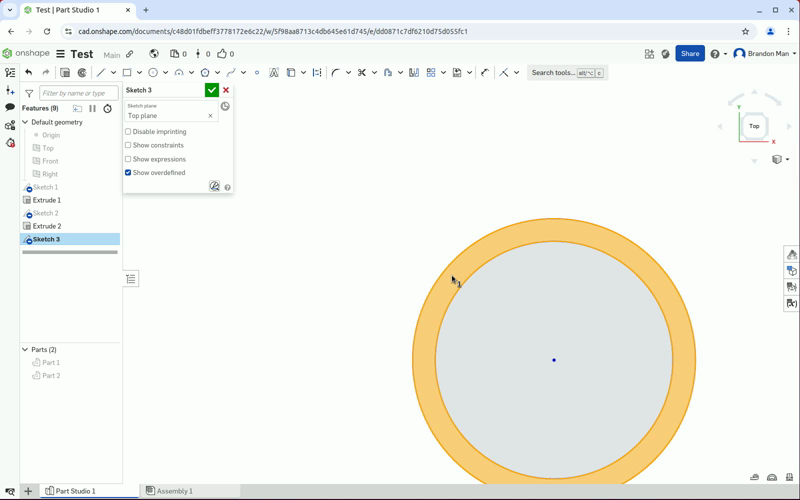
scroll(-6)
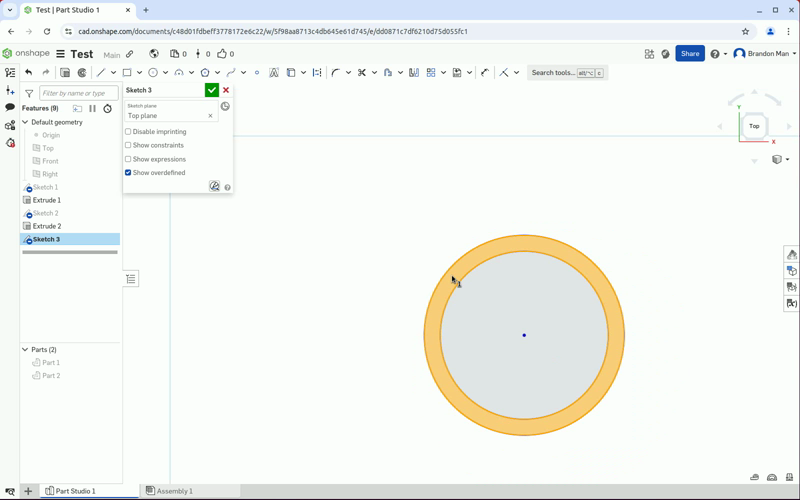
scroll(-6)
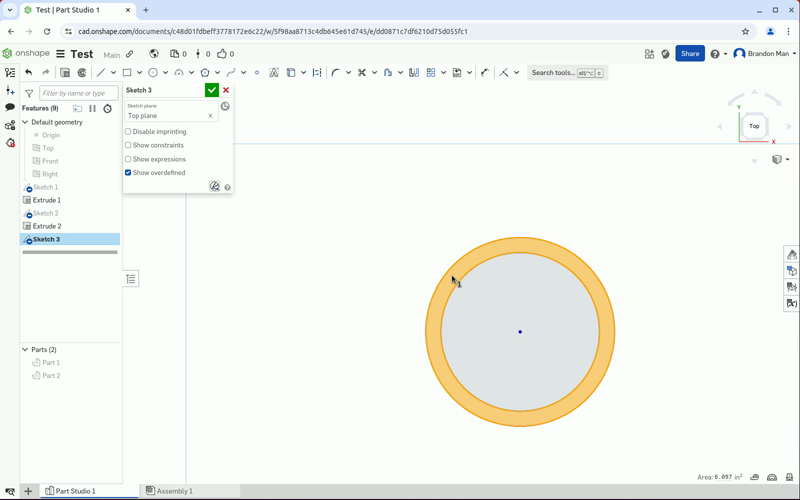
scroll(-6)
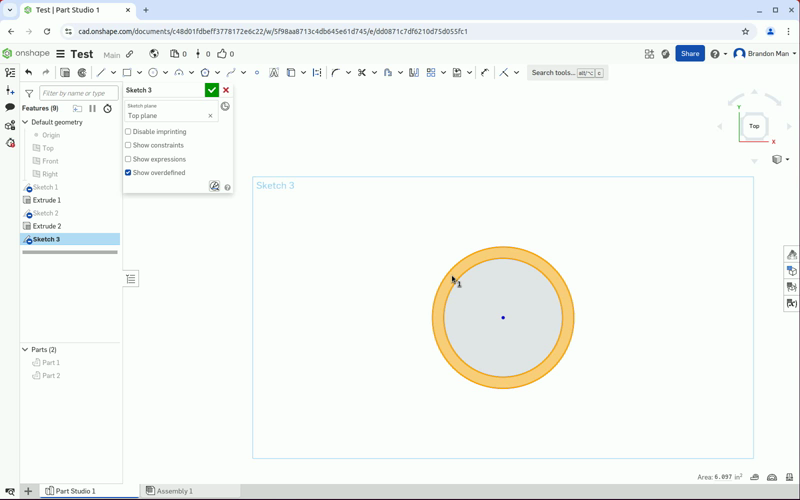
scroll(-6)
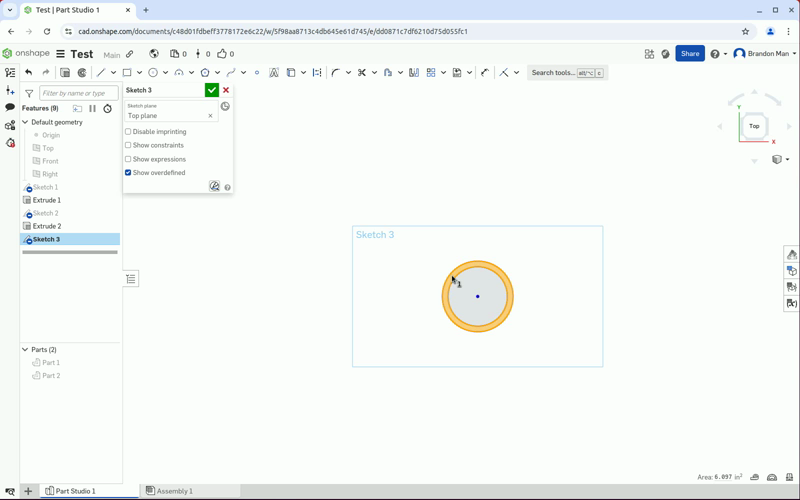
scroll(-6)
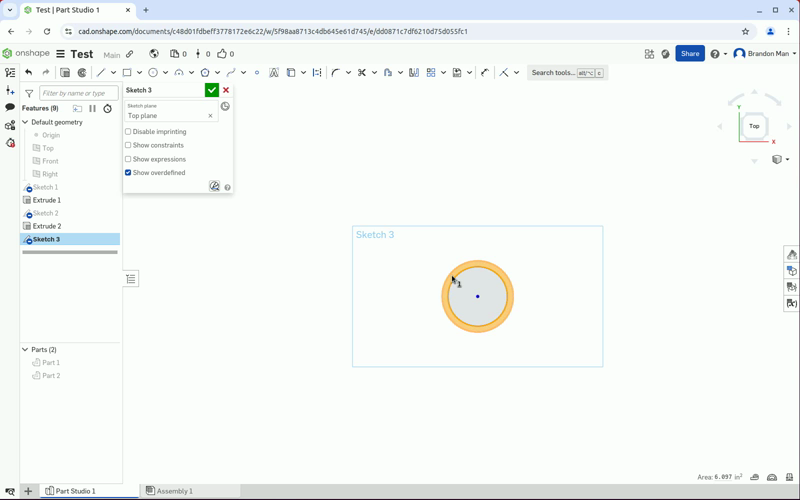
scroll(-6)
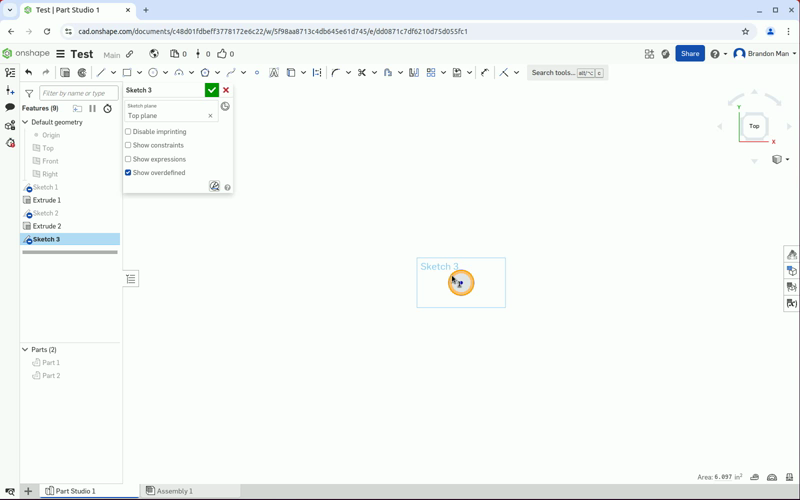
mouse_move(73, 352)
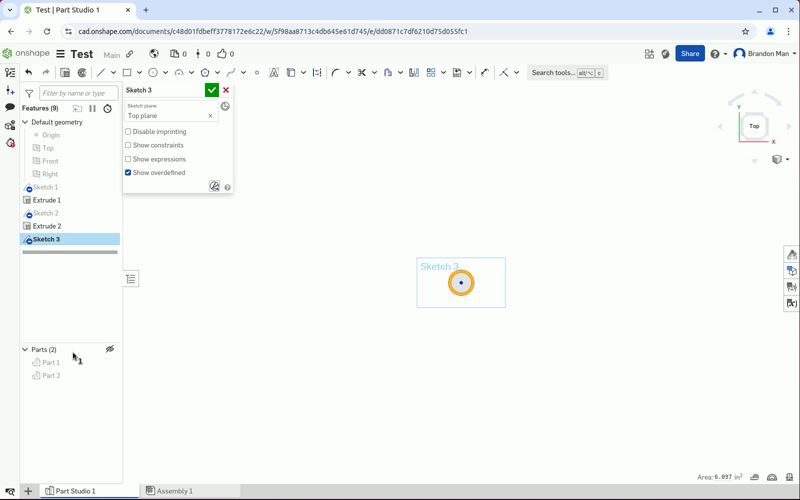
key(shift+y)
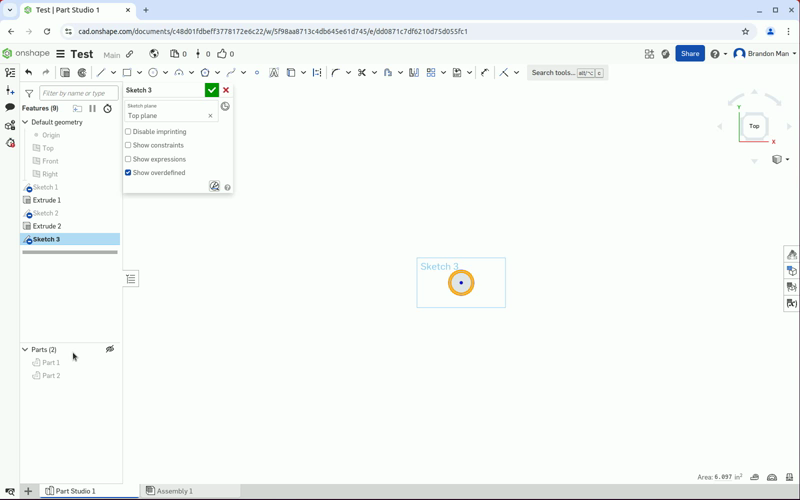
key(shift+e)
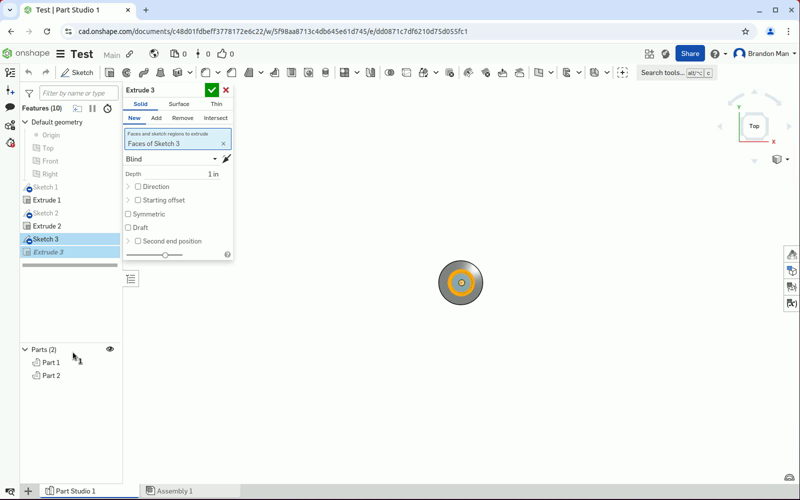
mouse_move(143, 106)
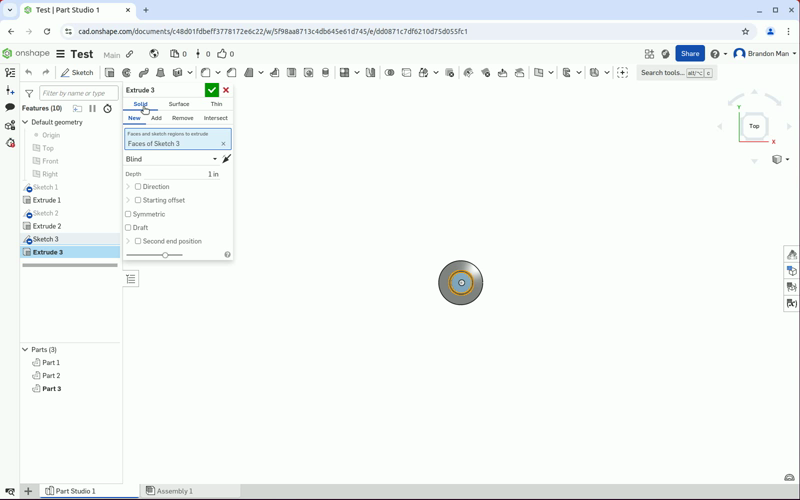
click(143, 106)
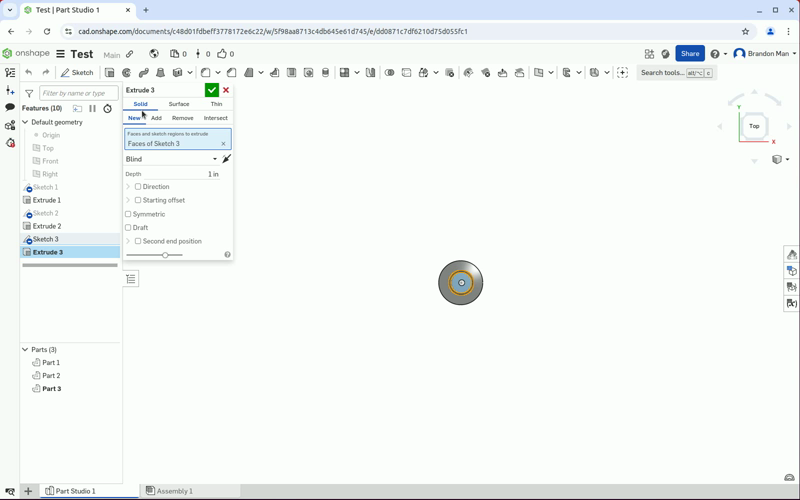
mouse_move(137, 120)
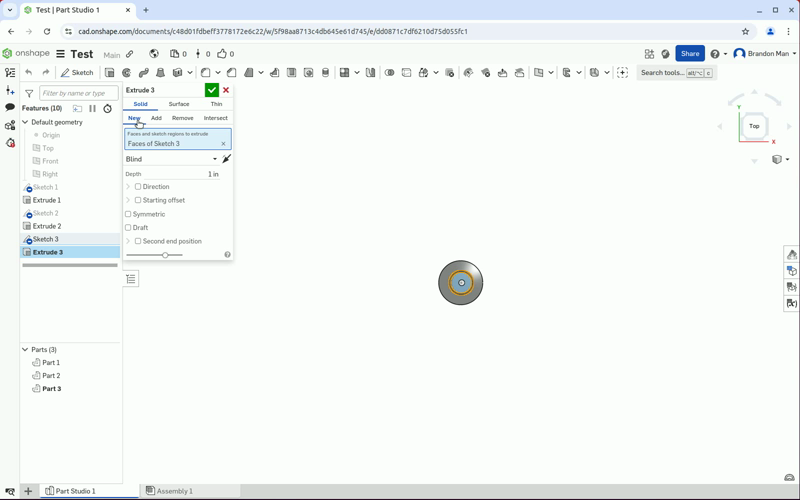
click(137, 120)
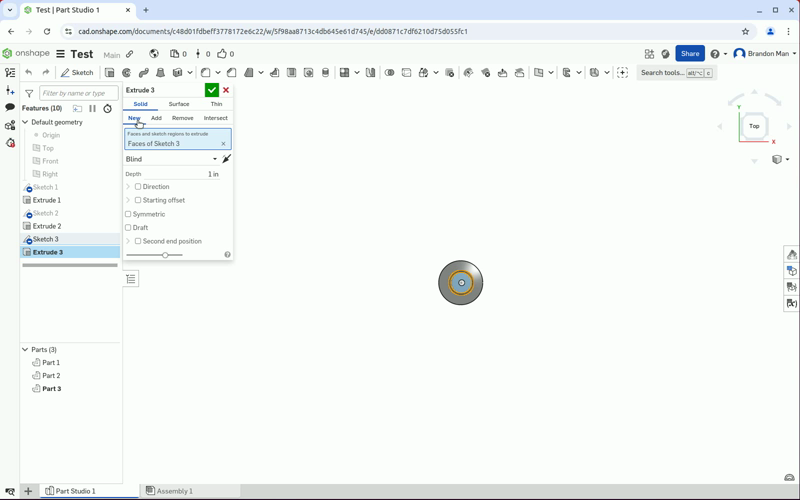
key(tab, 4)
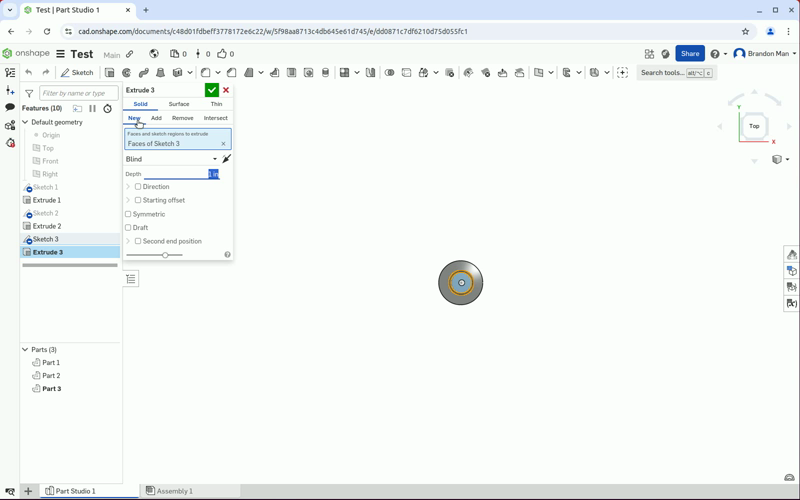
text(12.758)
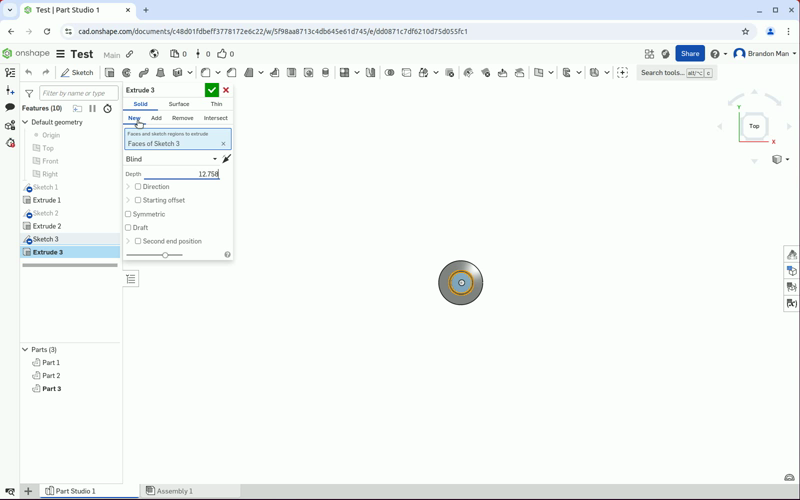
key(tab, 3)
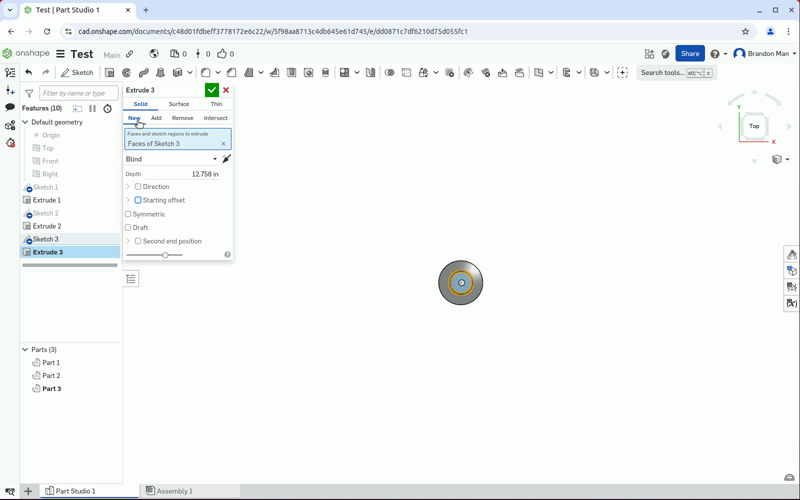
key(tab, 2)
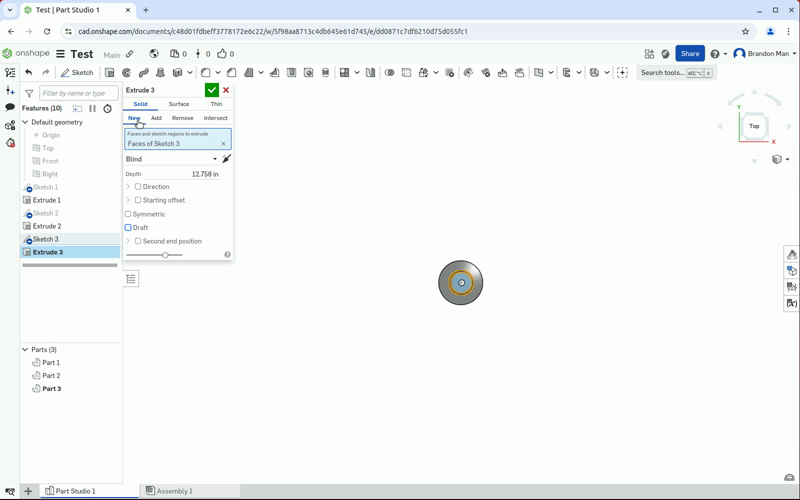
key(space)
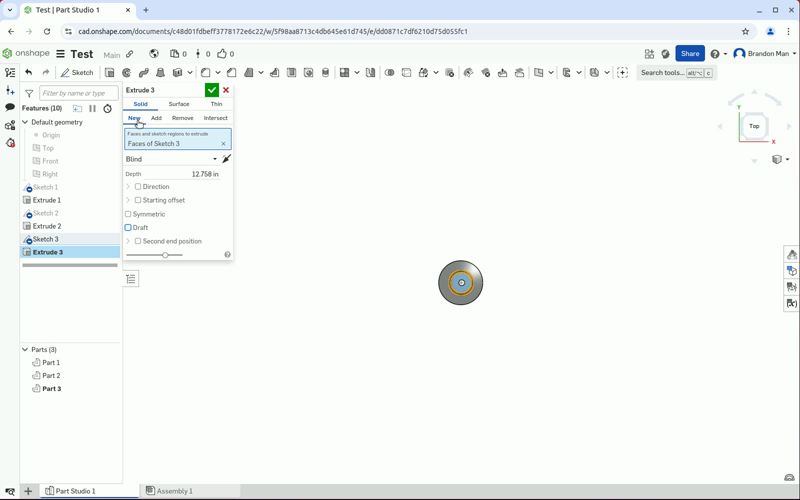
key(tab, 3)
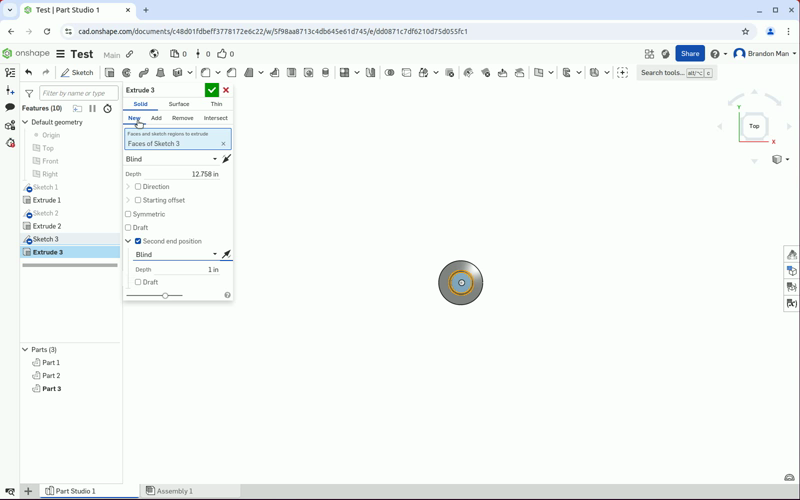
text(0.963)
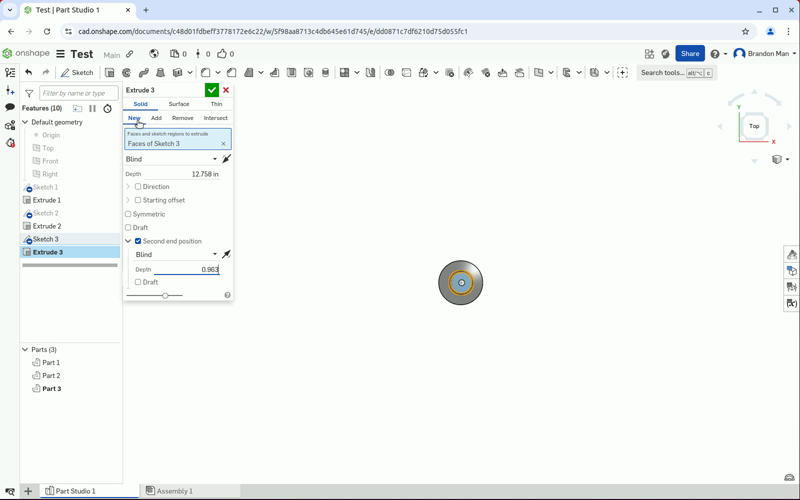
key(enter)
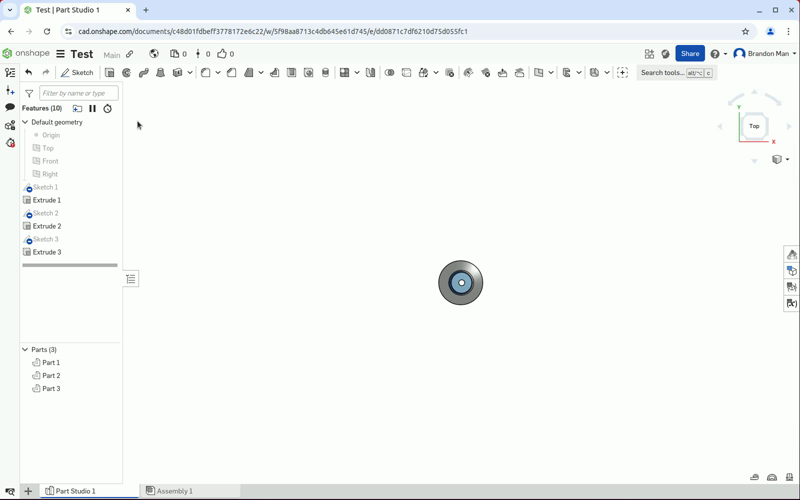
key(shift+h)
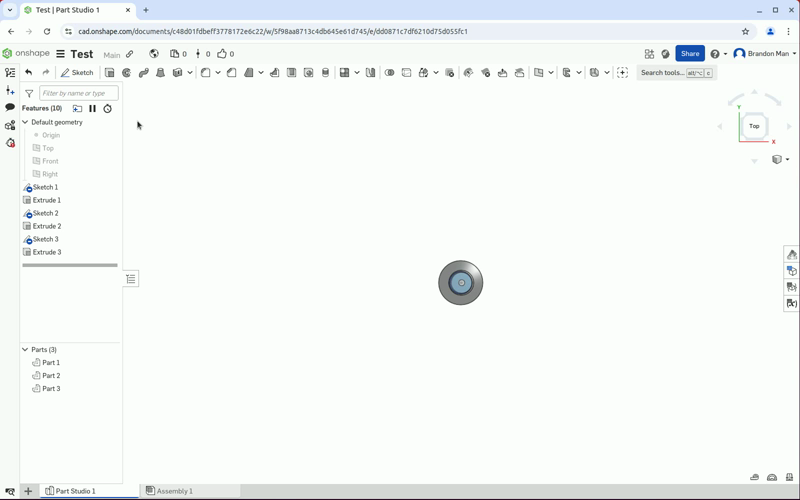
key(shift+h)
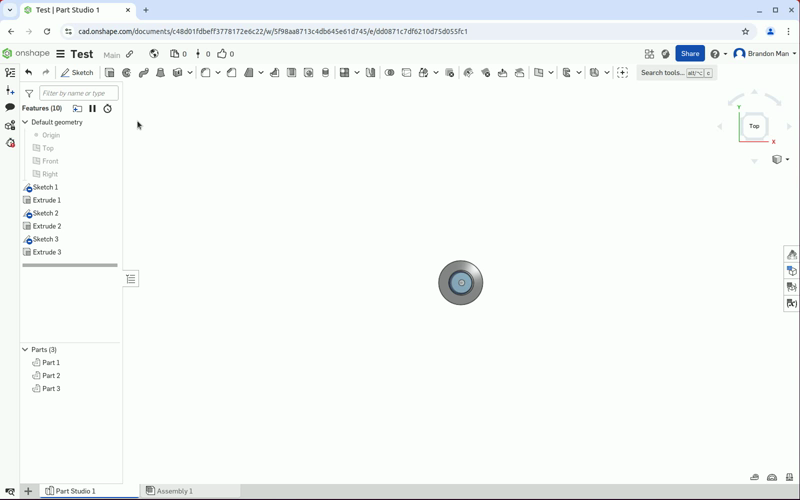
key(shift+7)
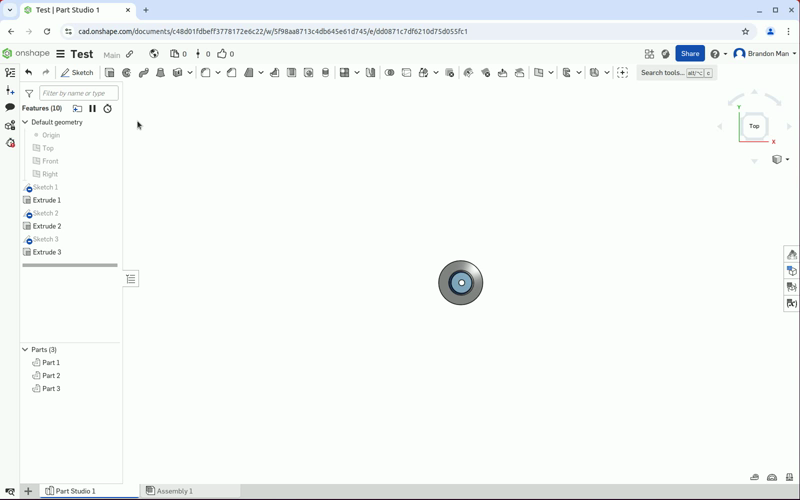
key(up, 3)
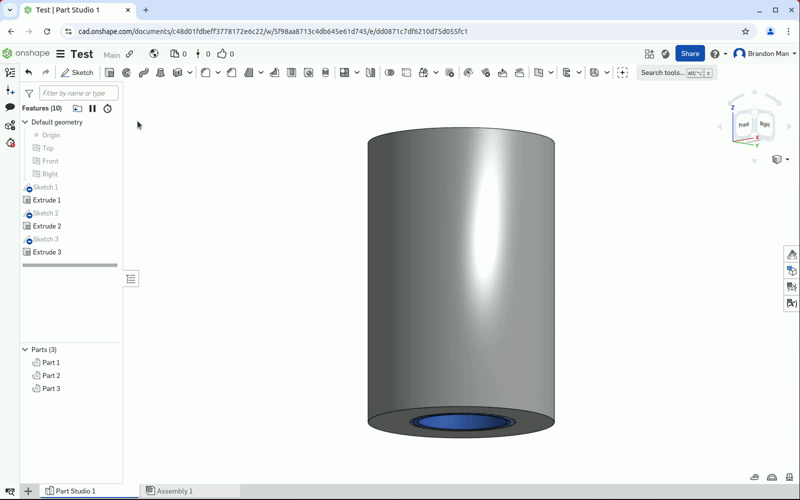
key(left, 3)
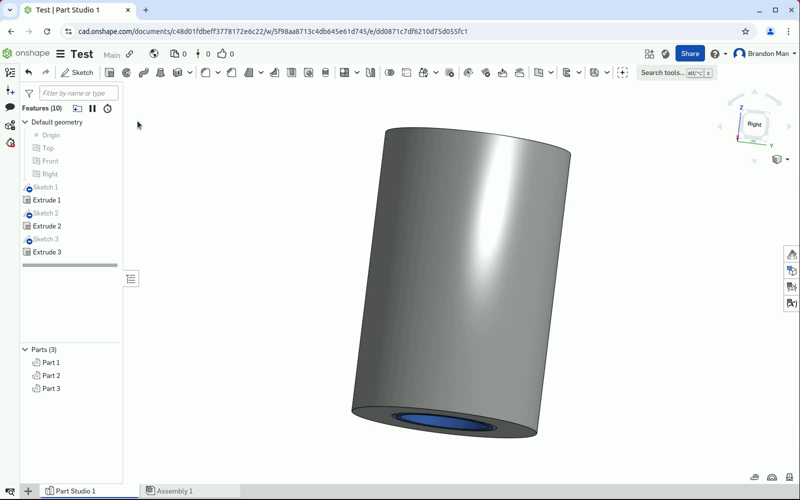
key(right, 3)
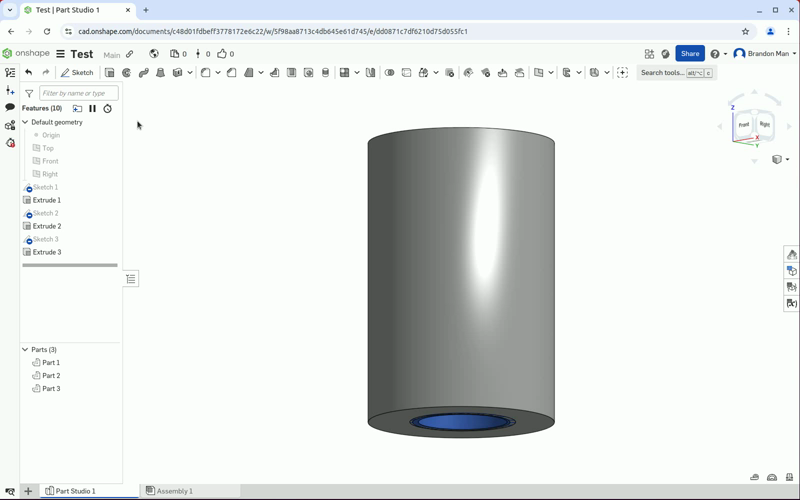
key(down, 3)
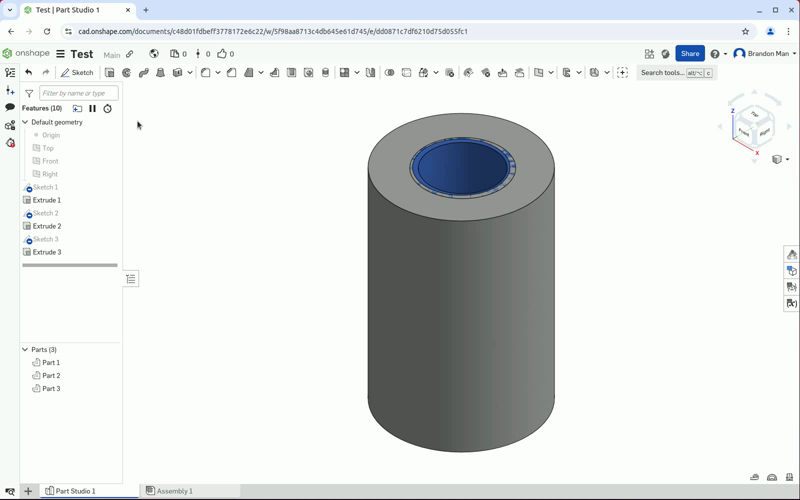
mouse_move(73, 189)
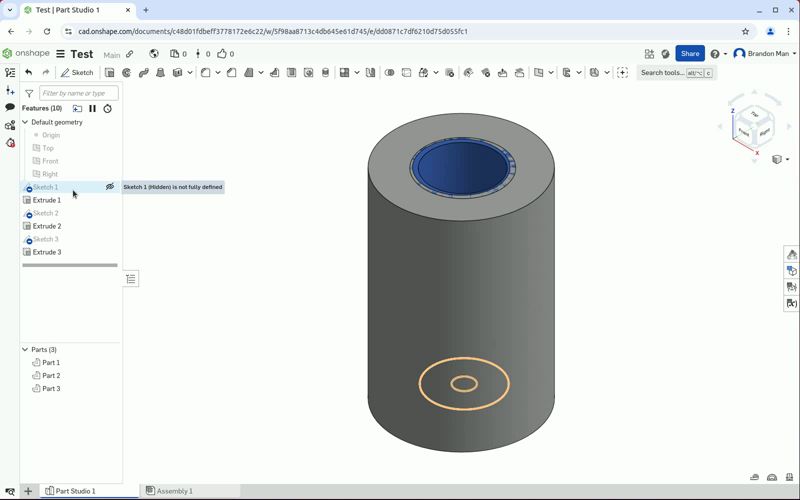
click(73, 189)